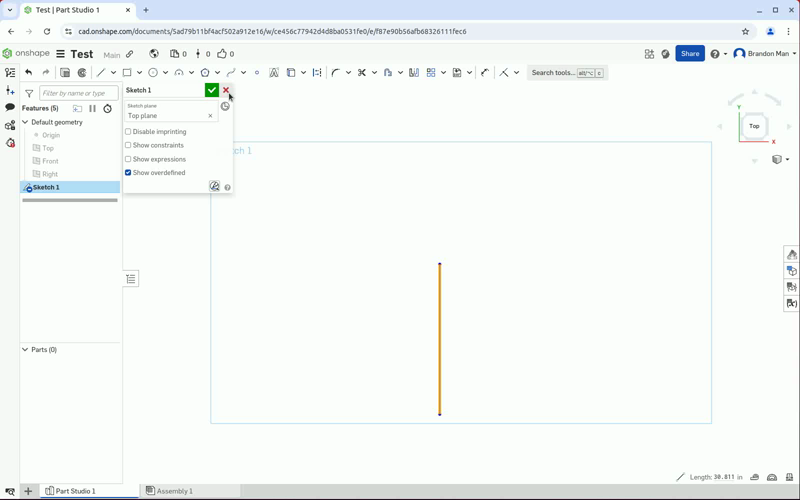
key(shift+h)
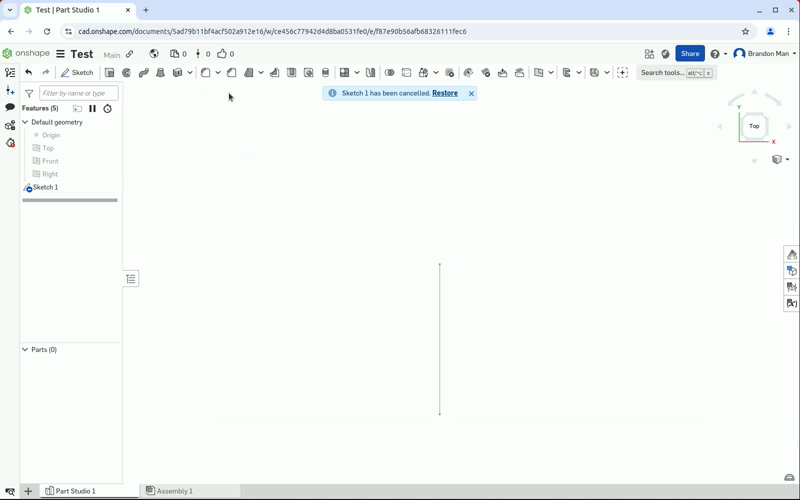
key(shift+s)
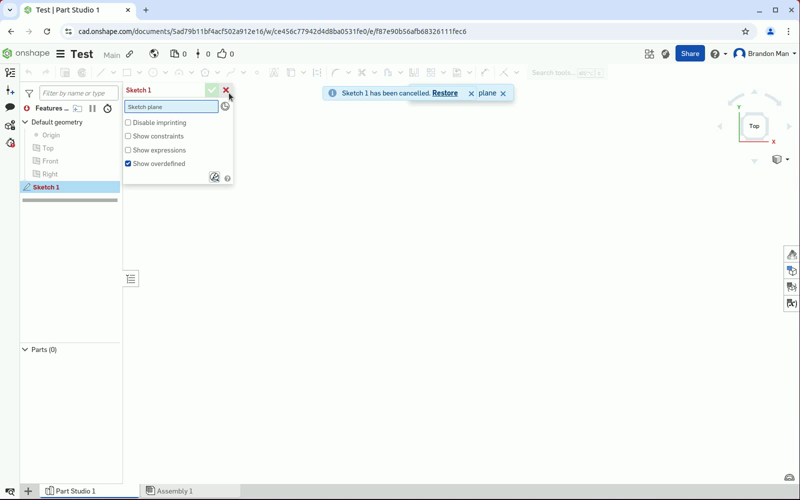
mouse_move(73, 150)
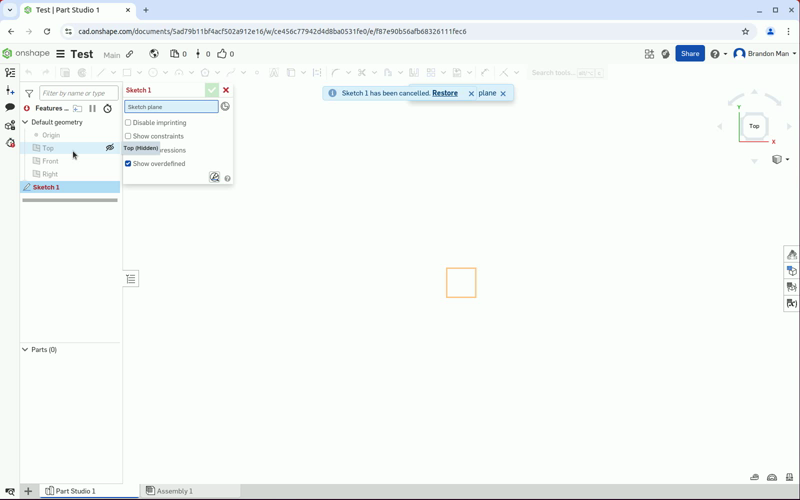
click(73, 150)
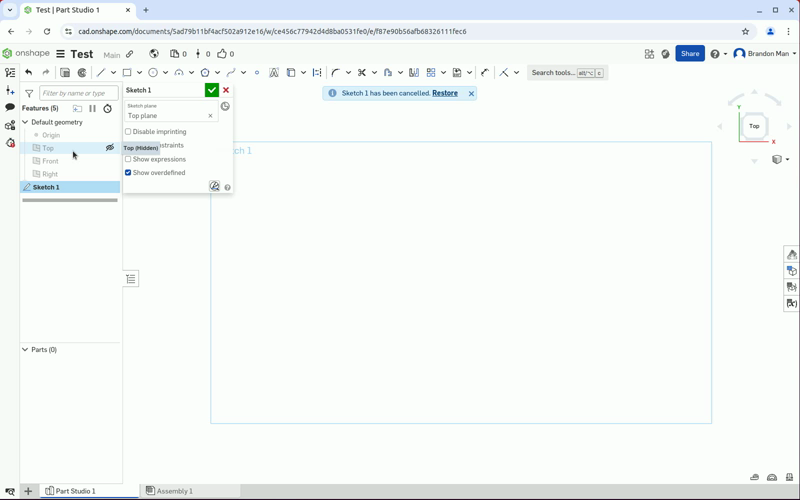
mouse_move(73, 352)
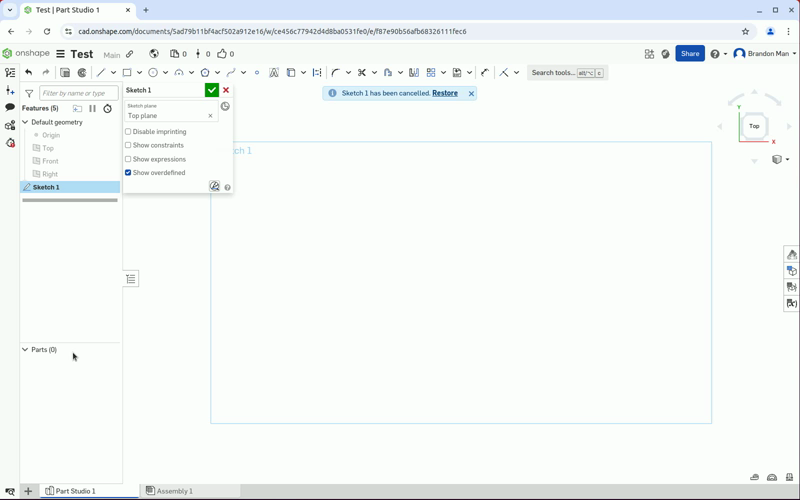
key(y)
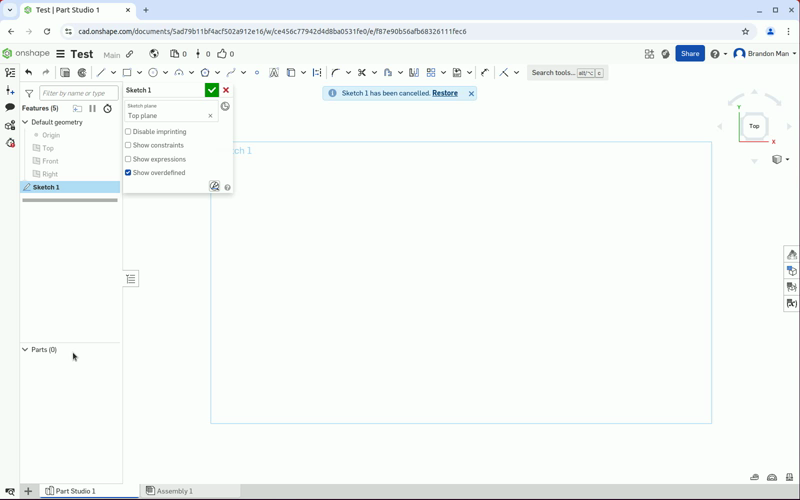
key(l)
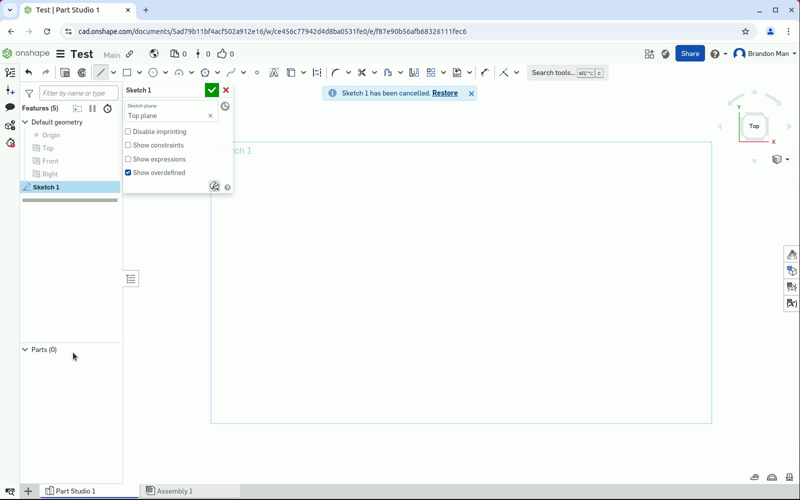
key_down(shift)
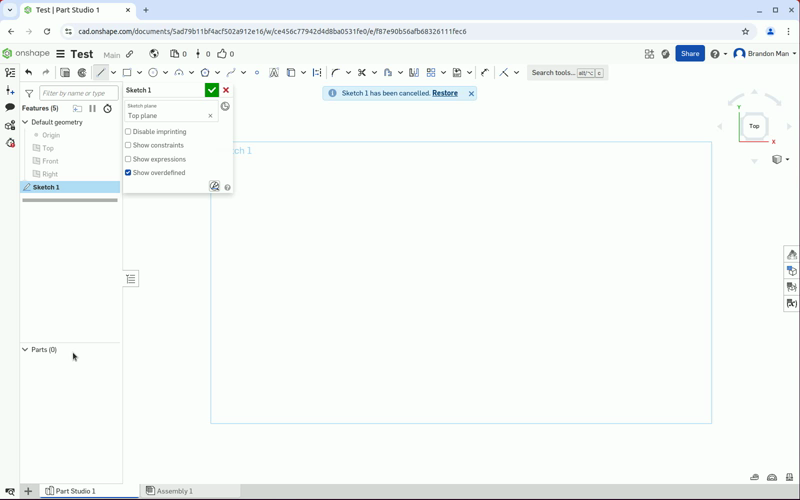
mouse_move(491, 395)
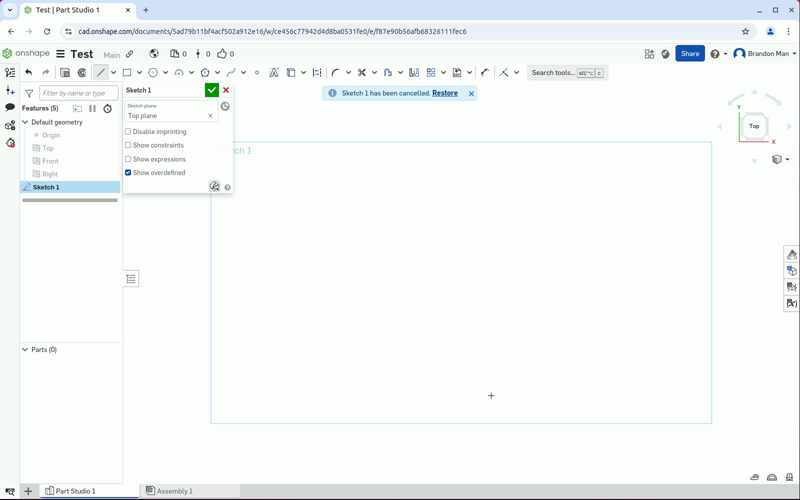
click(491, 395)
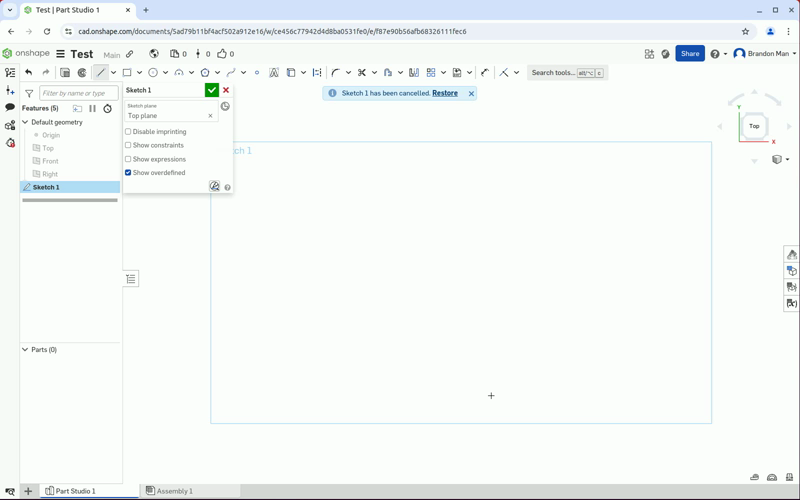
key_up(shift)
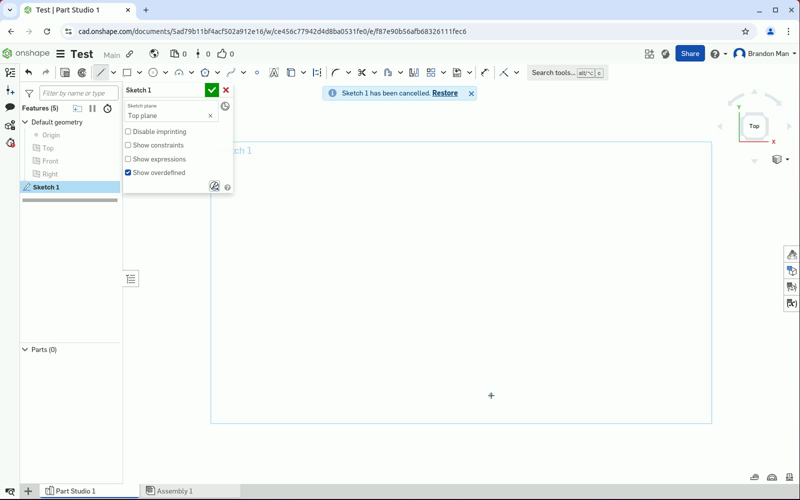
key_down(shift)
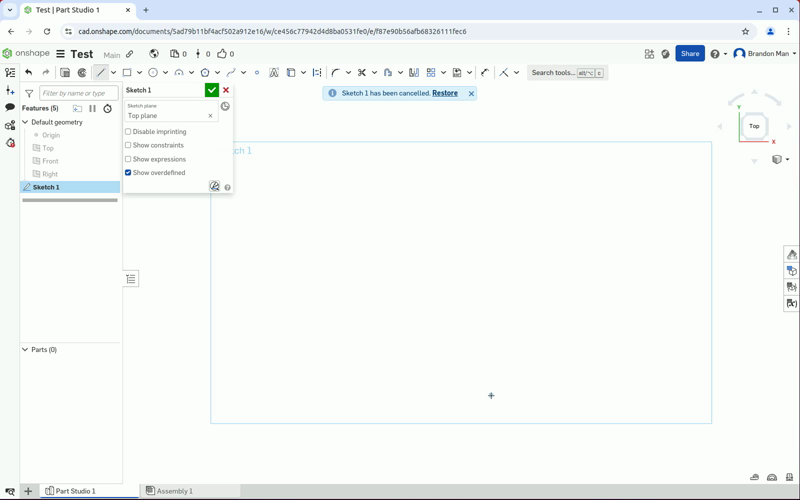
mouse_move(521, 395)
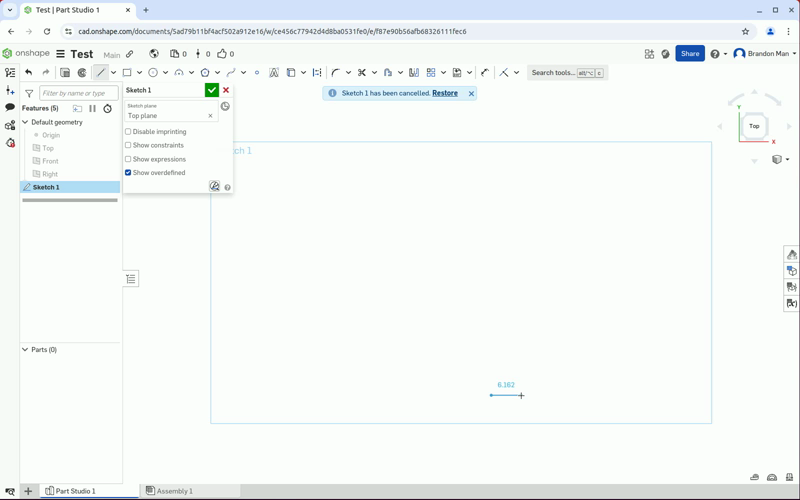
mouse_move(502, 395)
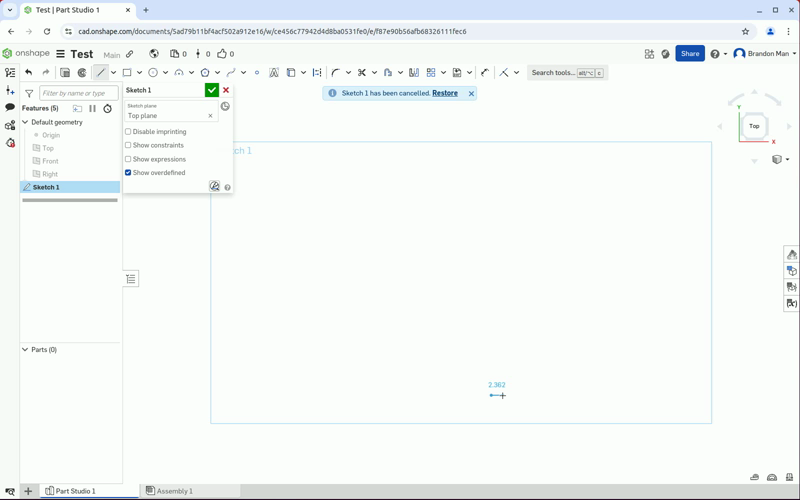
click(502, 395)
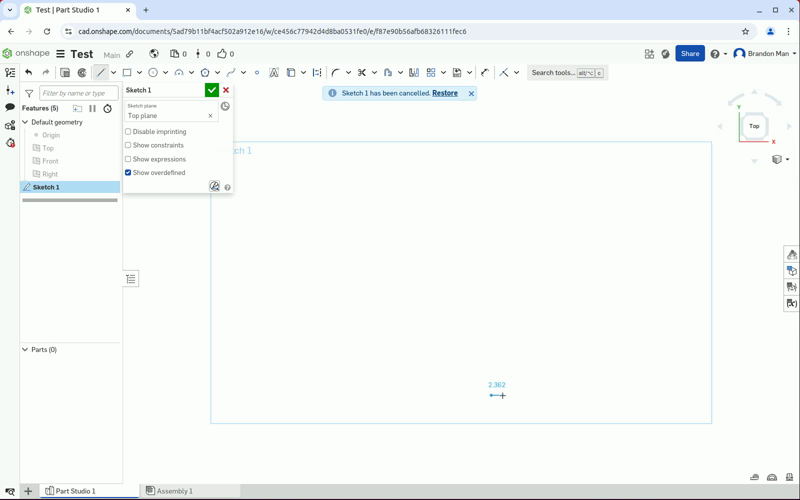
key_up(shift)
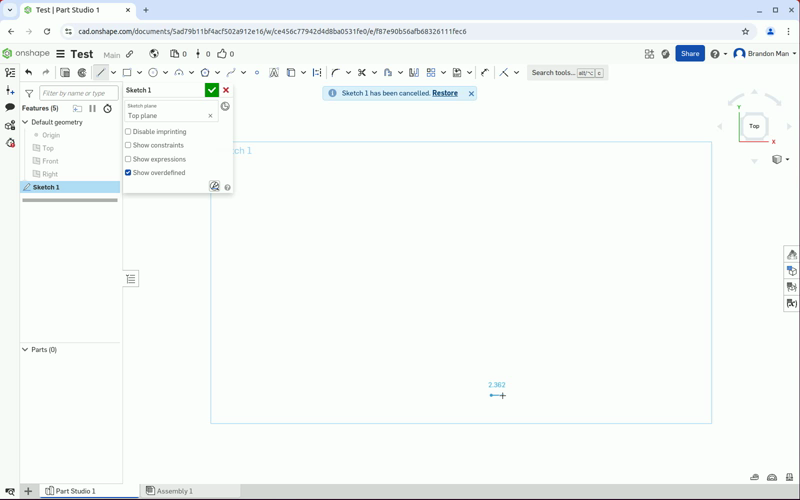
key_down(shift)
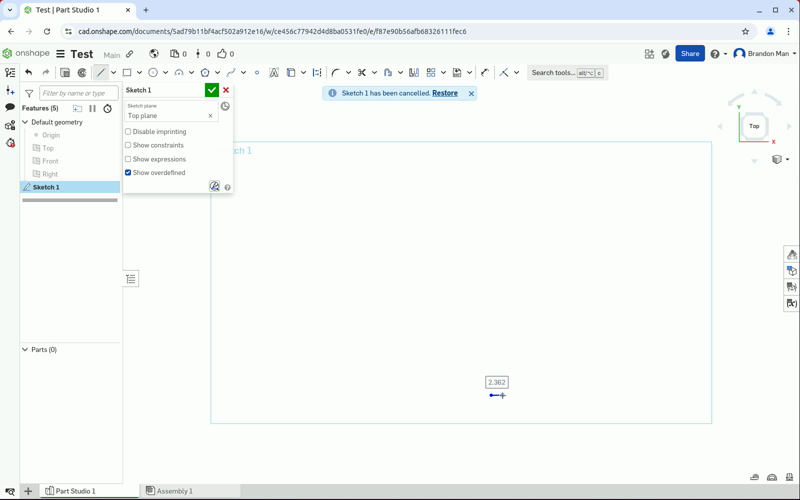
mouse_move(532, 395)
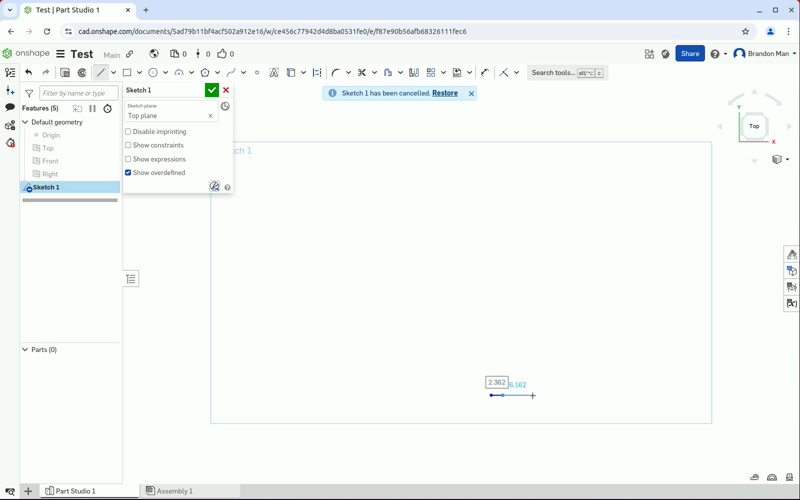
mouse_move(502, 360)
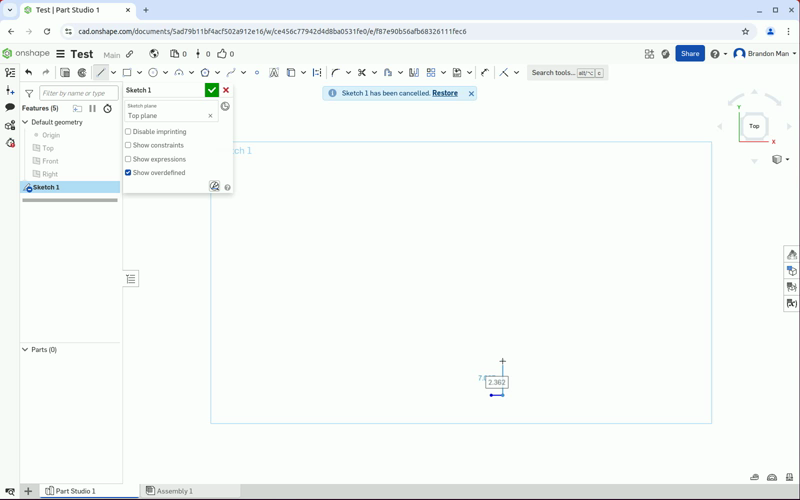
click(502, 360)
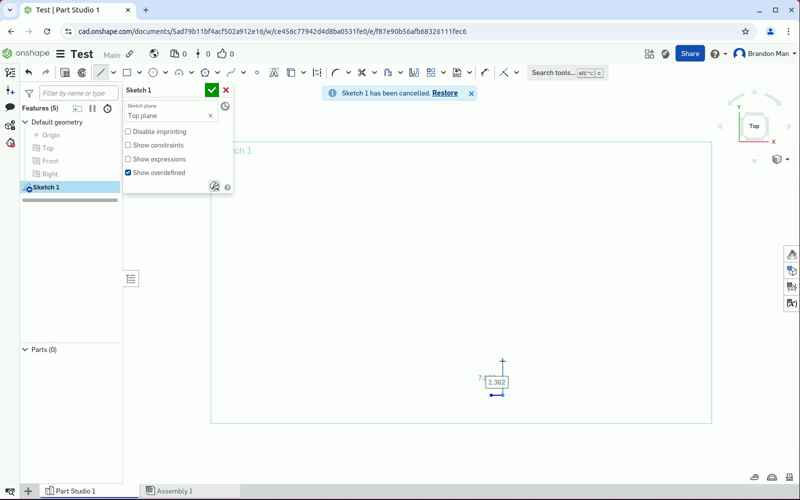
key_up(shift)
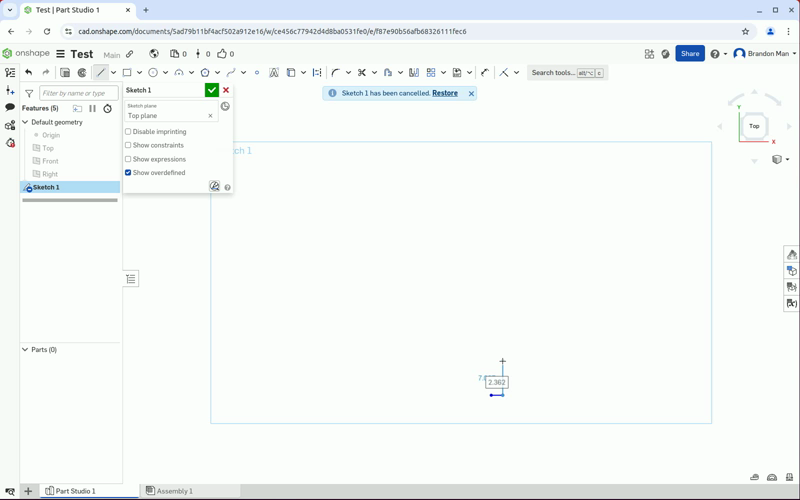
key_down(shift)
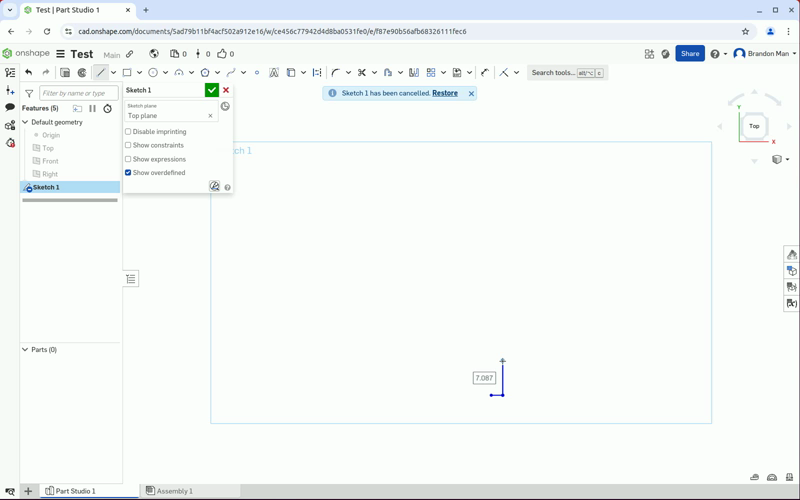
mouse_move(532, 360)
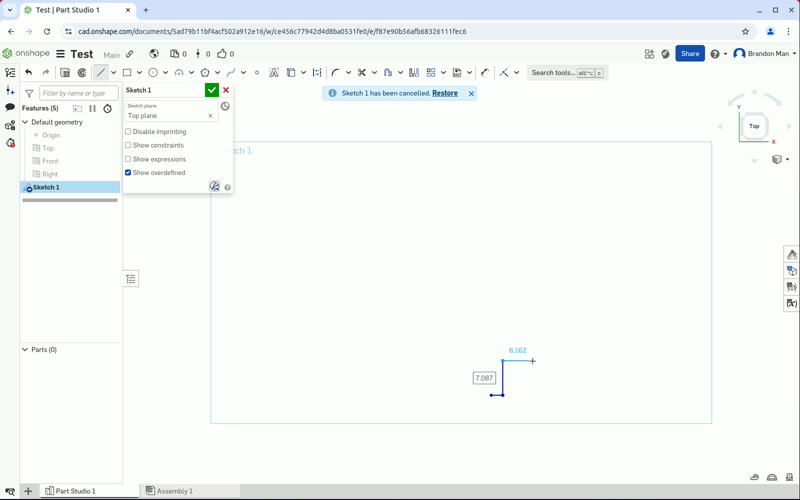
mouse_move(521, 360)
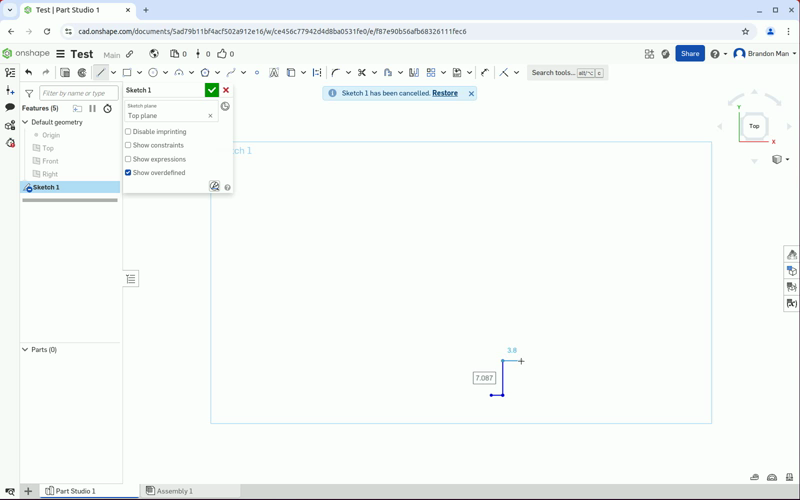
click(521, 360)
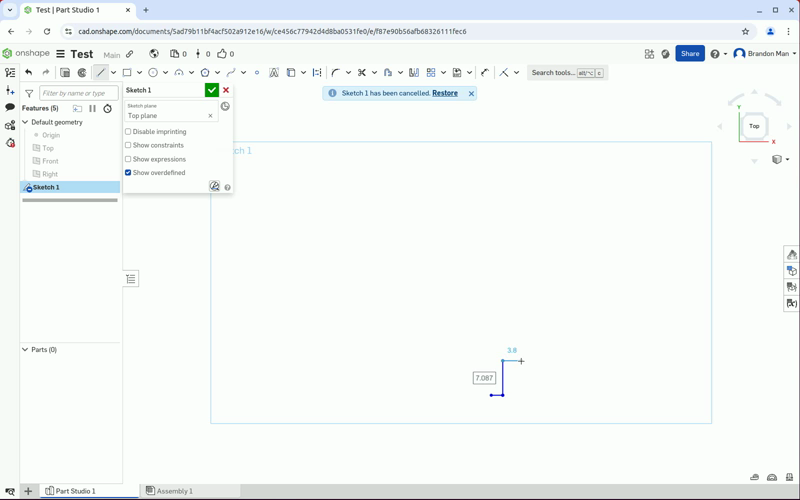
key_up(shift)
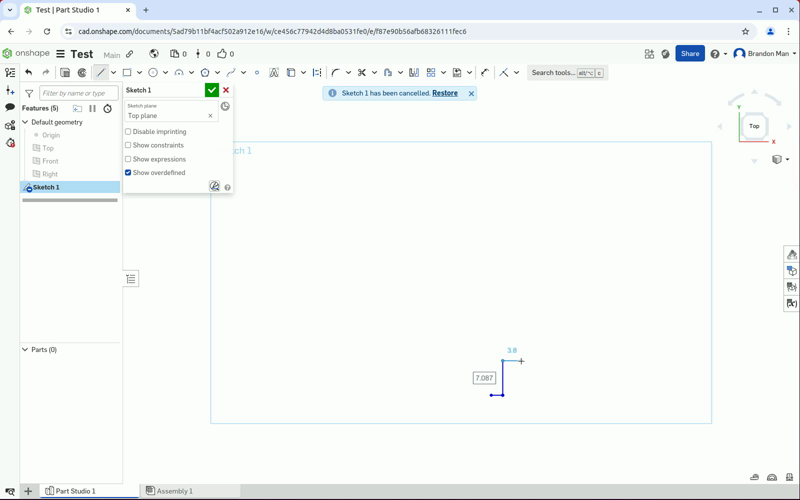
key_down(shift)
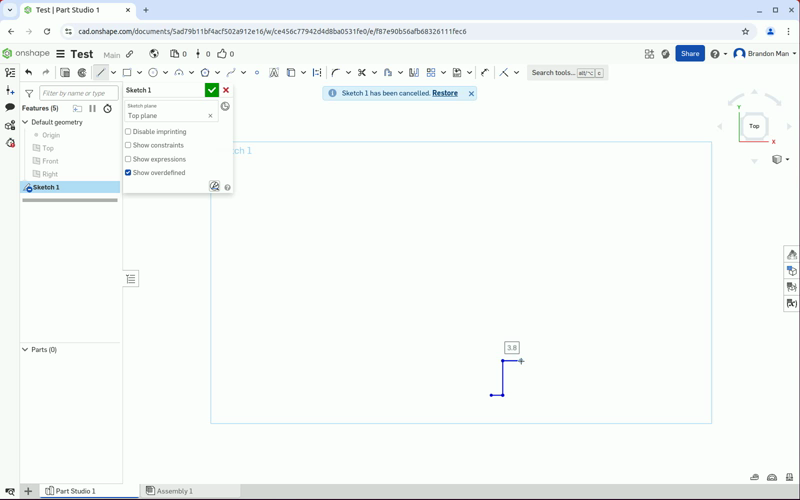
mouse_move(551, 360)
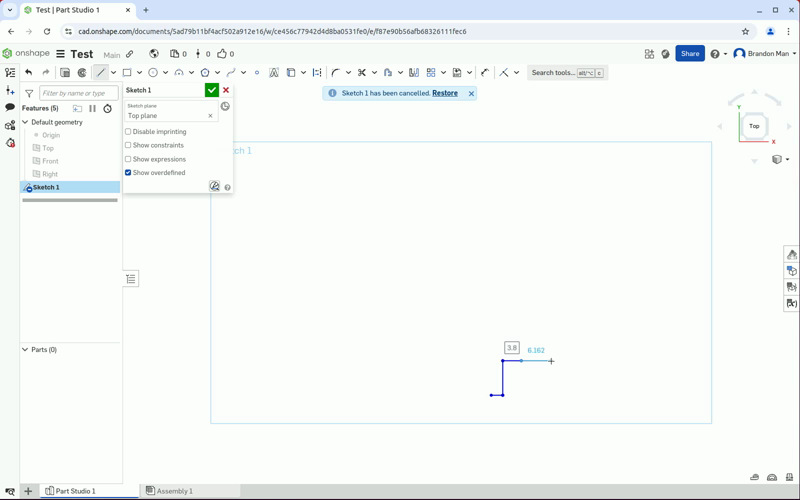
mouse_move(521, 366)
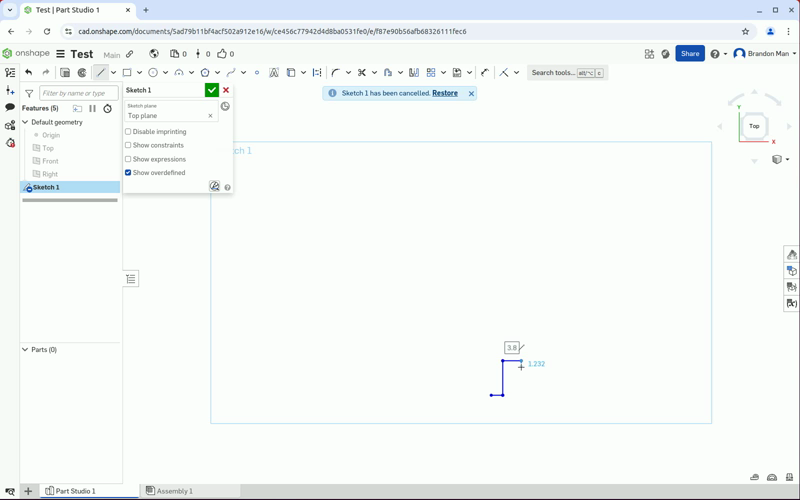
scroll(6)
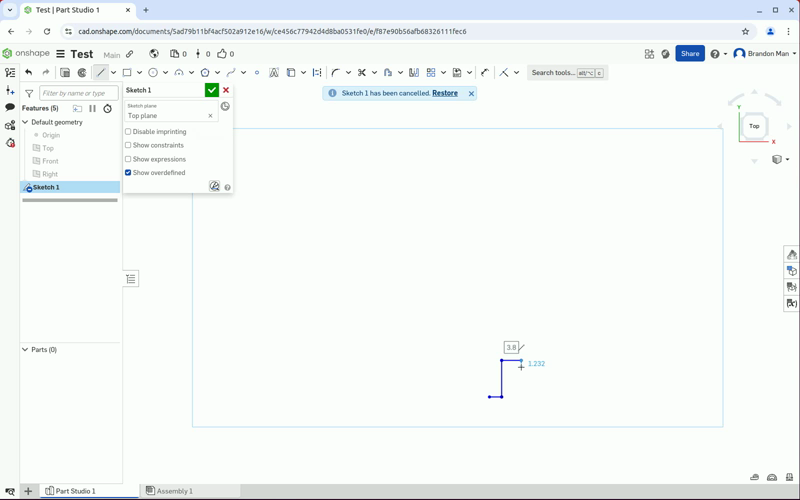
scroll(6)
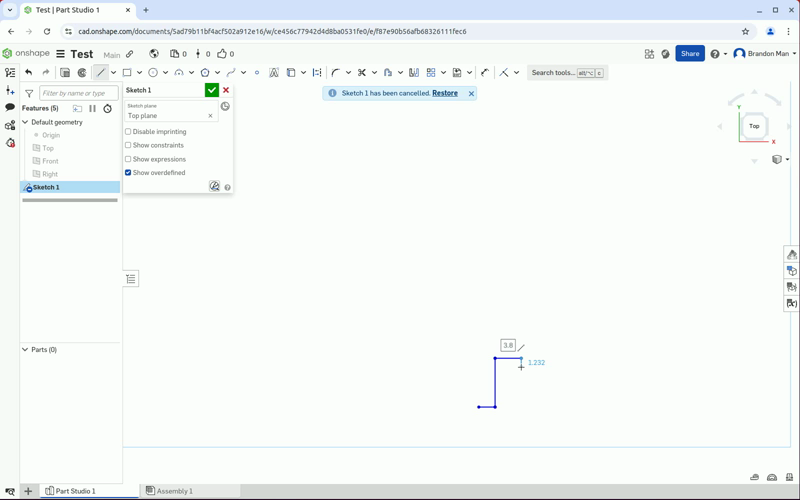
scroll(6)
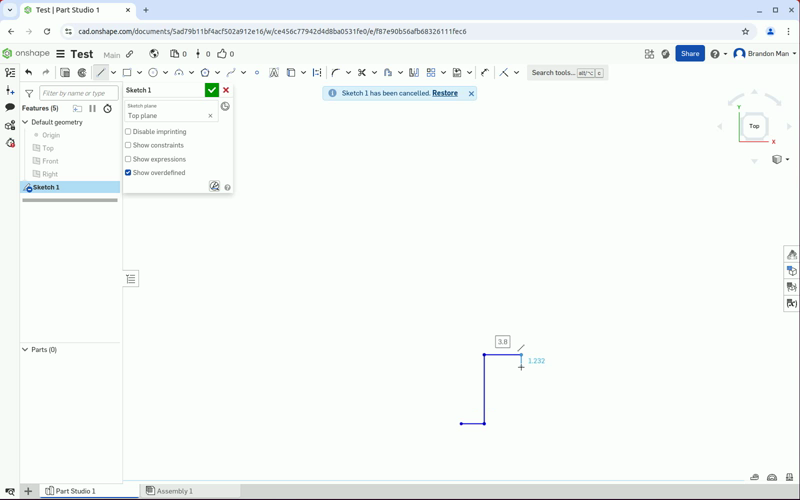
scroll(6)
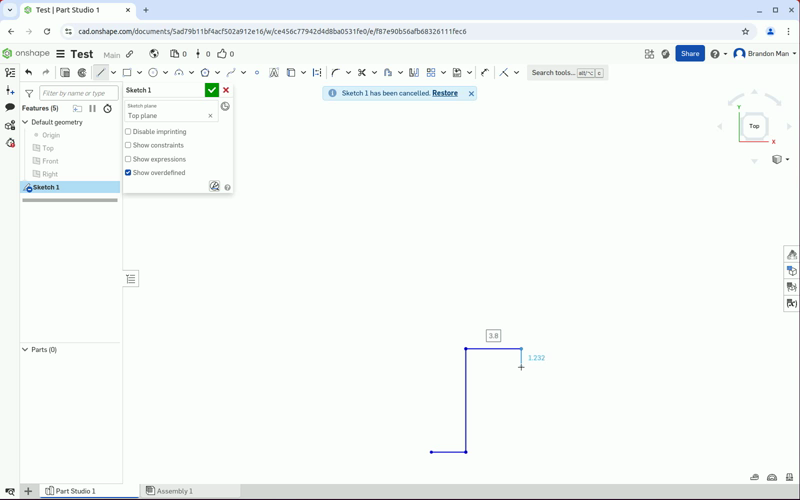
scroll(6)
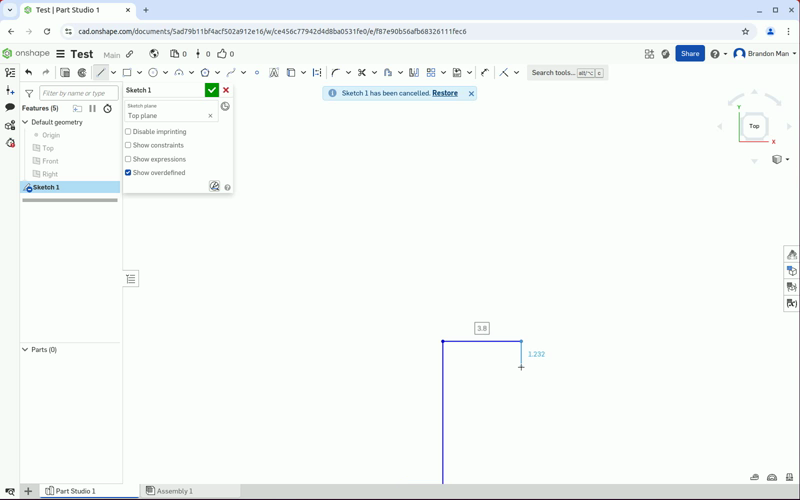
scroll(6)
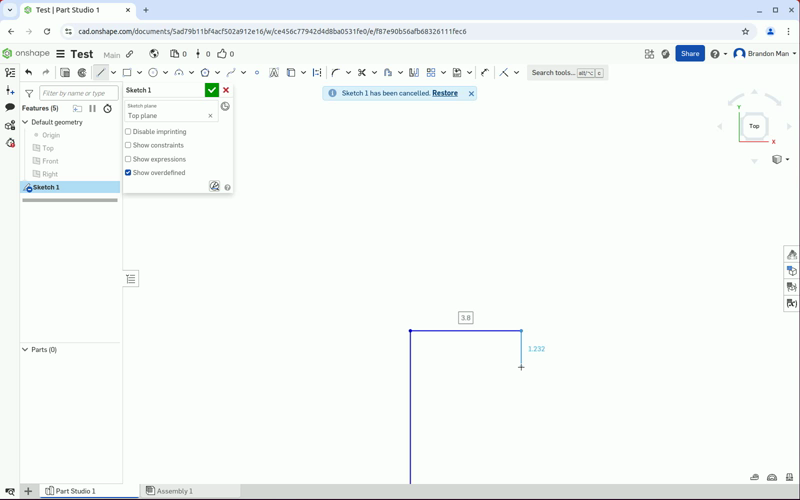
scroll(6)
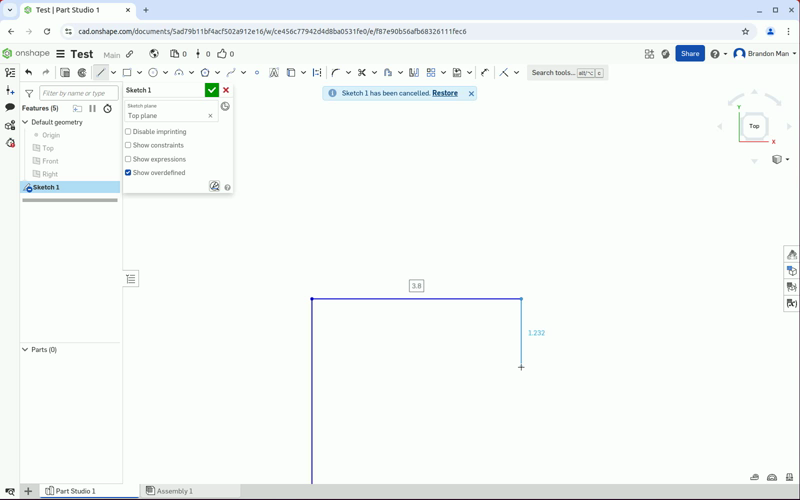
click(521, 366)
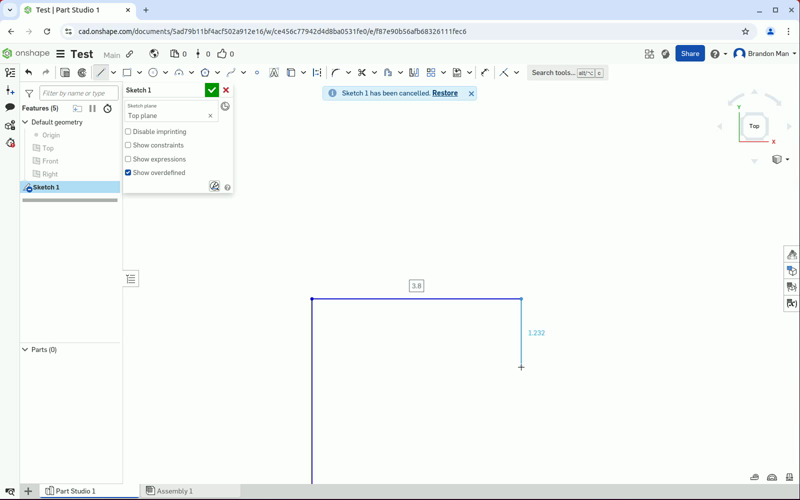
scroll(-6)
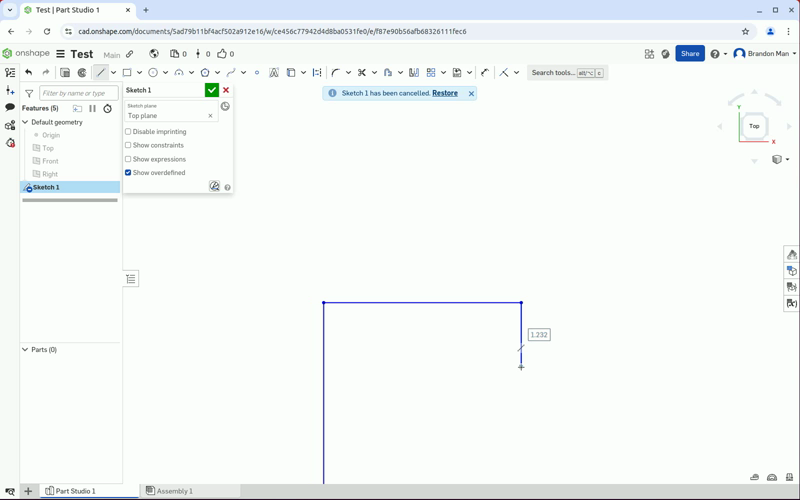
scroll(-6)
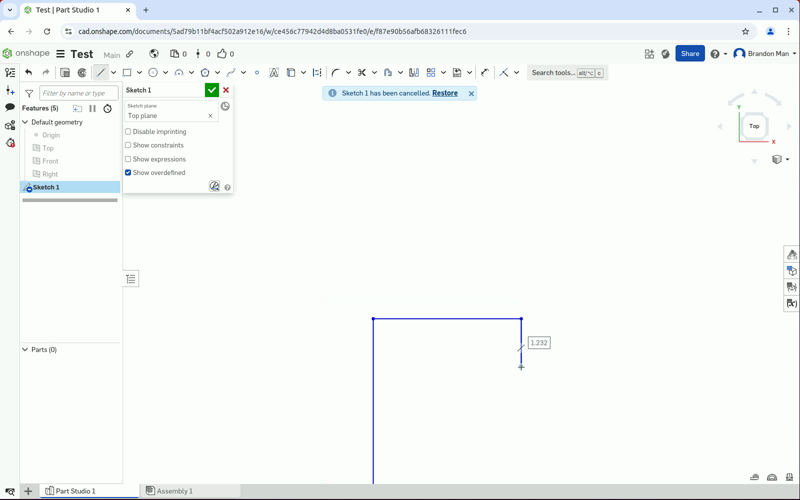
scroll(-6)
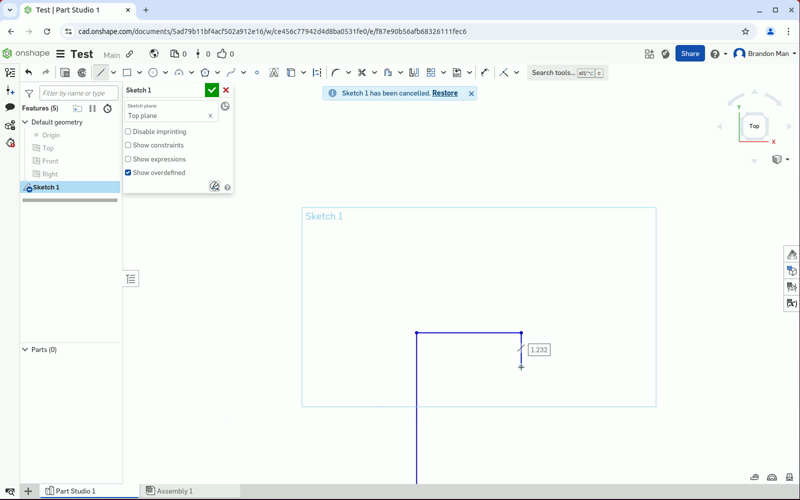
scroll(-6)
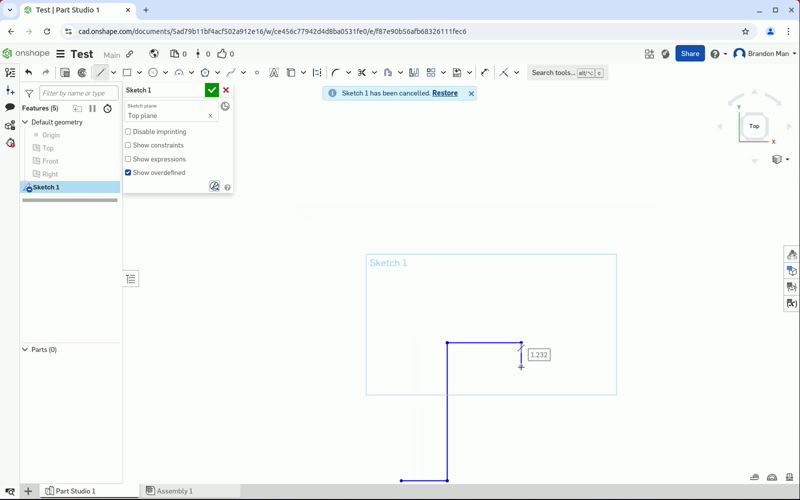
scroll(-6)
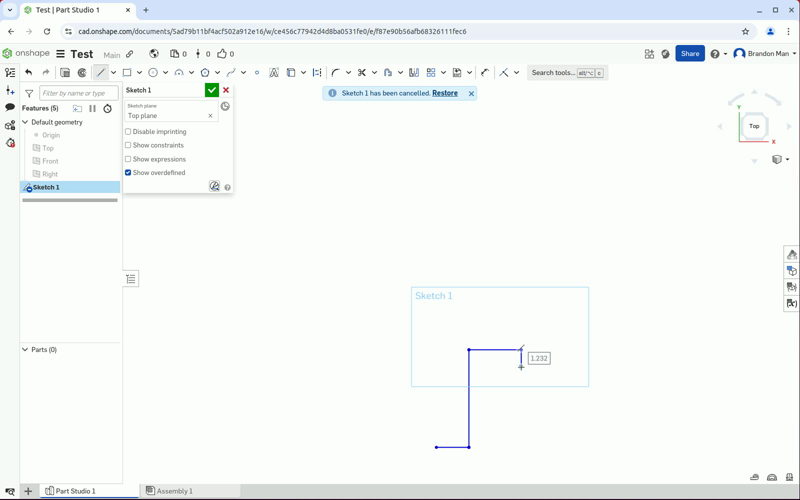
scroll(-6)
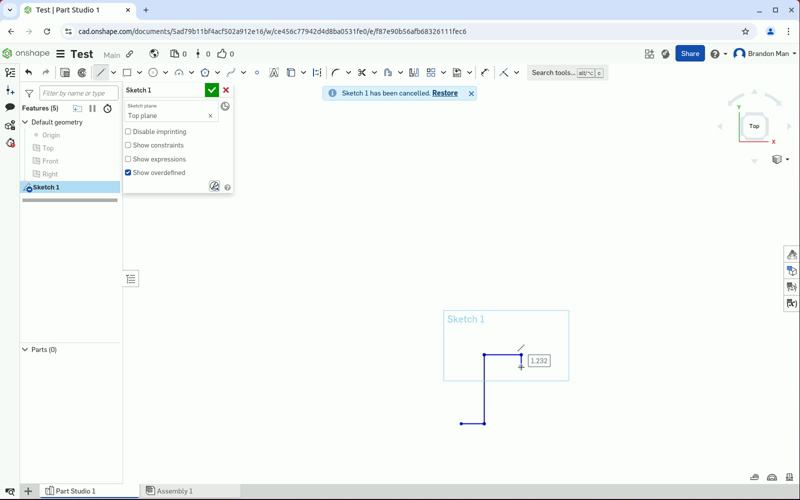
scroll(-6)
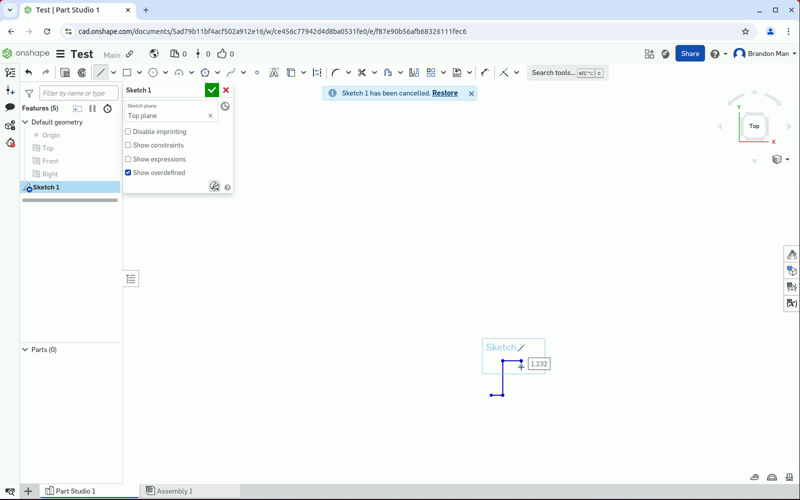
key_up(shift)
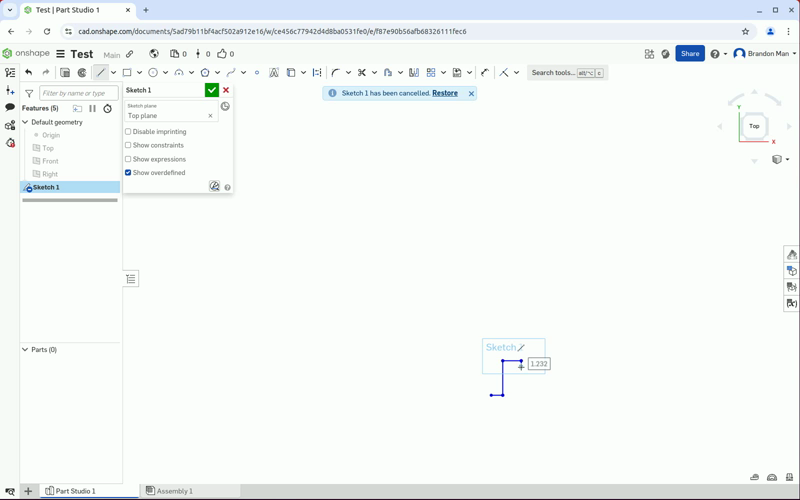
key(esc)
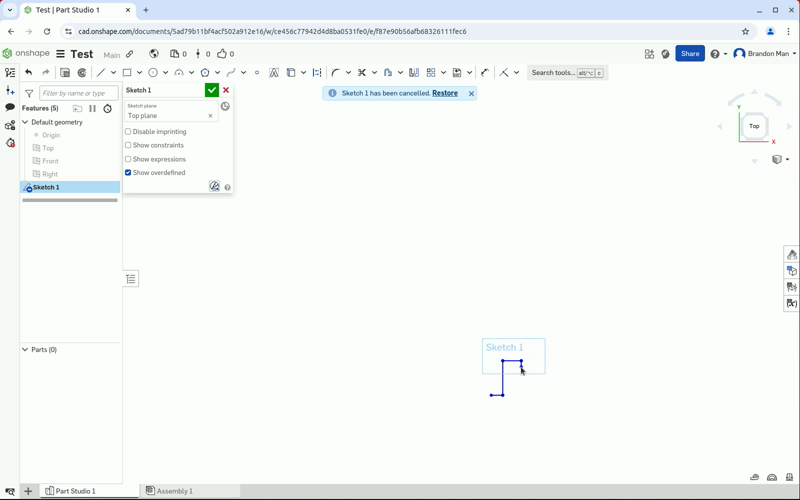
key(a)
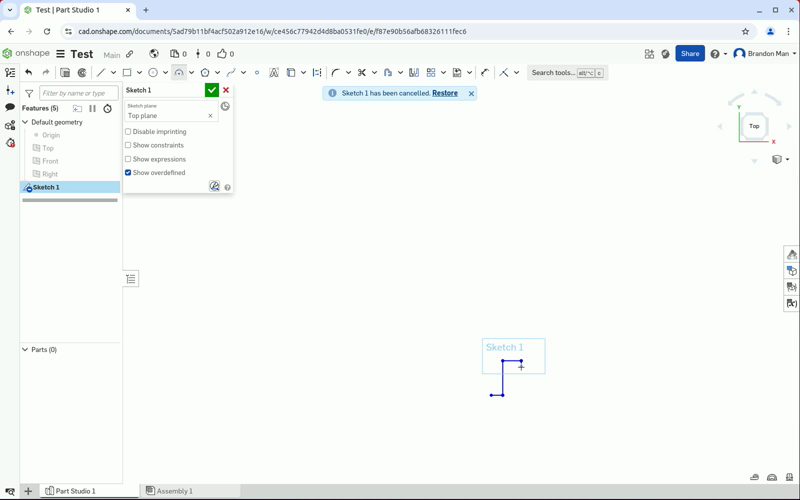
mouse_move(521, 366)
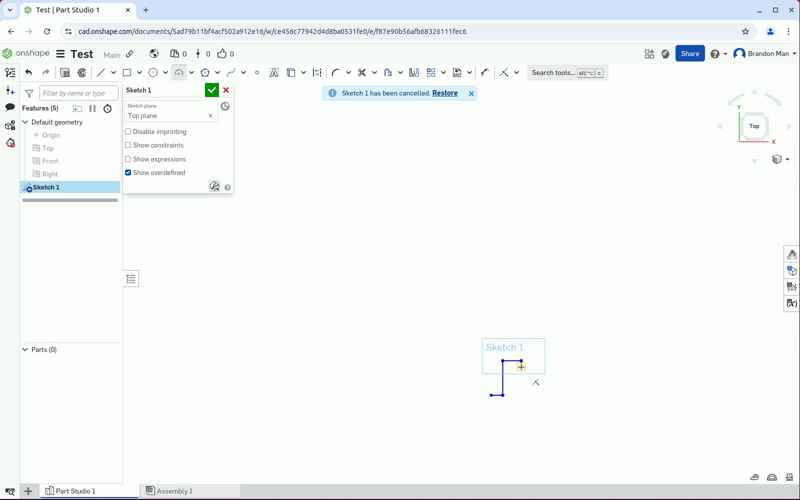
click(521, 366)
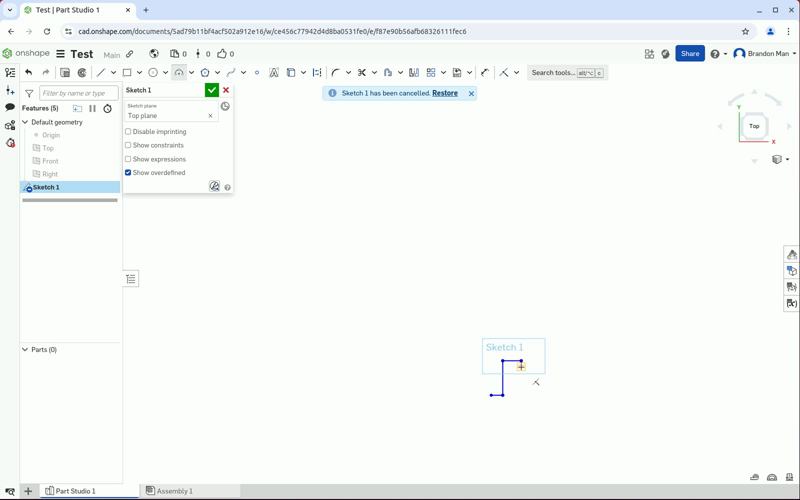
key_down(shift)
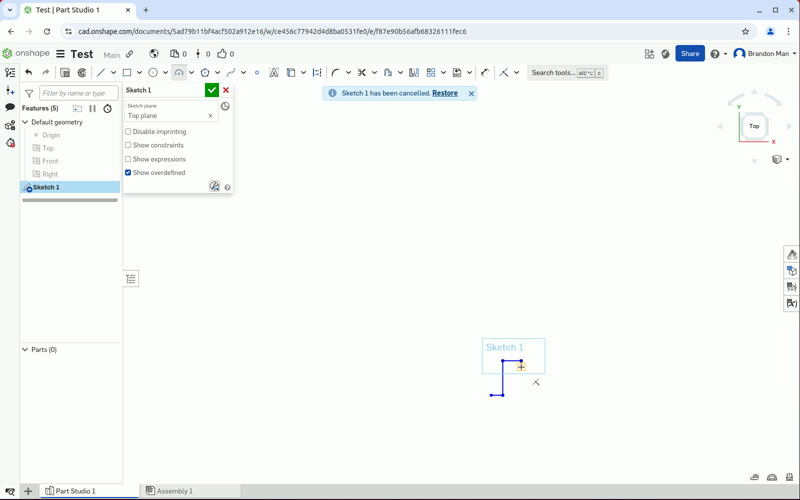
mouse_move(533, 380)
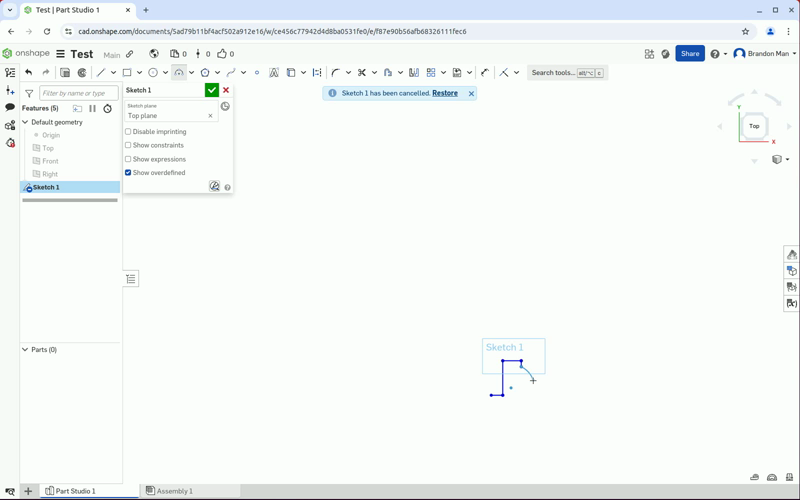
click(533, 380)
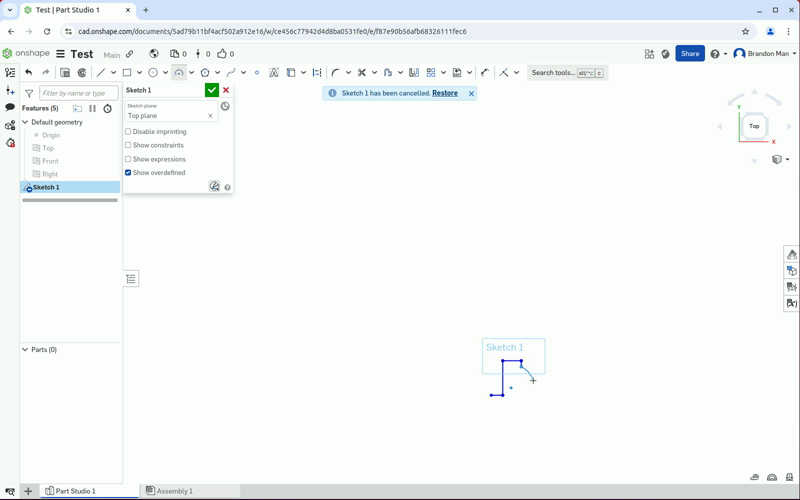
mouse_move(537, 364)
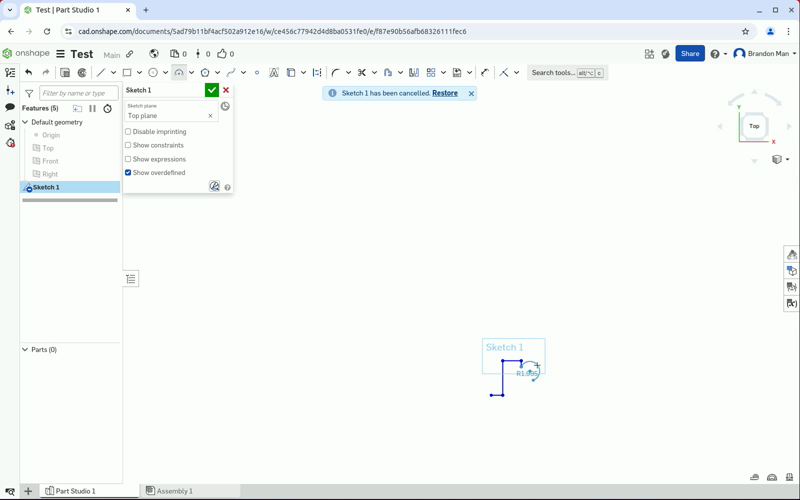
click(537, 364)
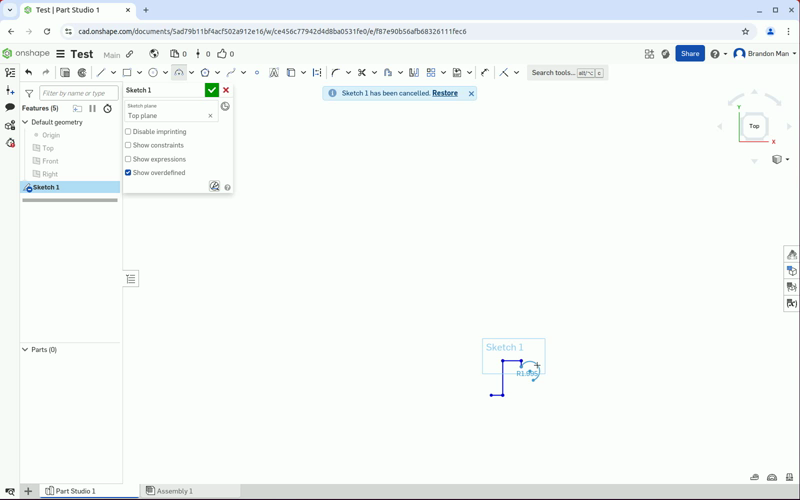
key_up(shift)
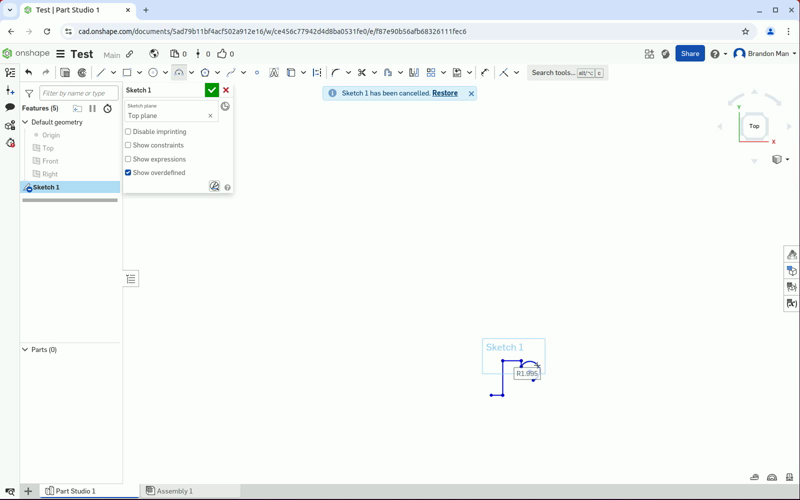
key(esc)
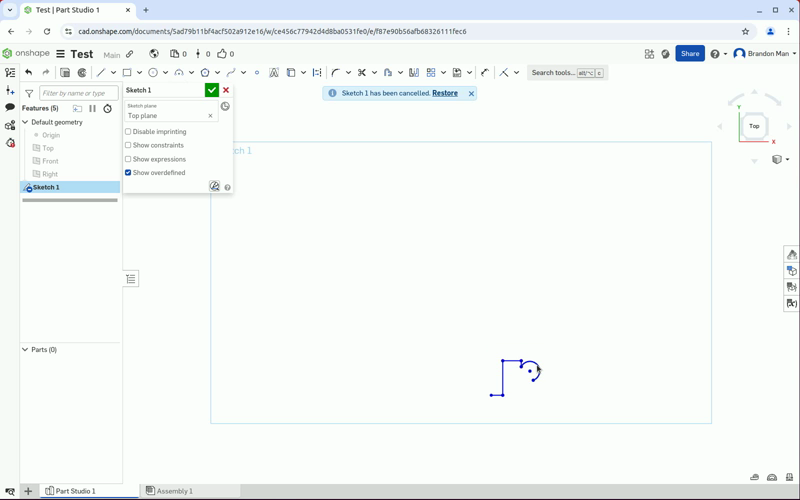
key(l)
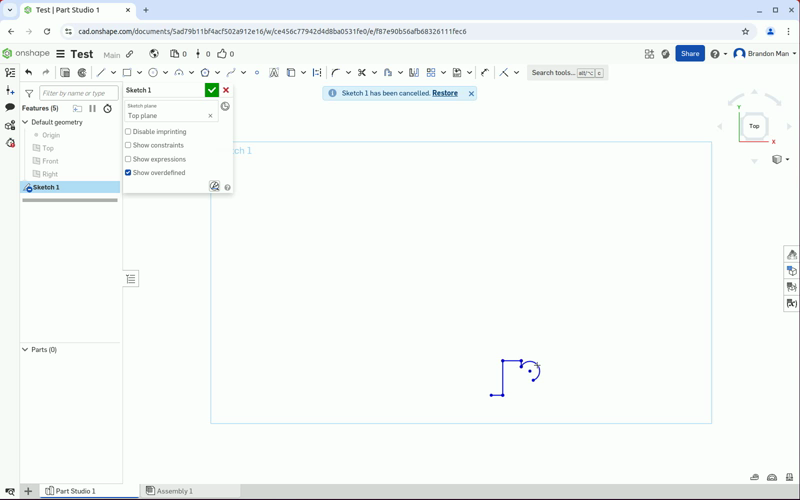
mouse_move(533, 380)
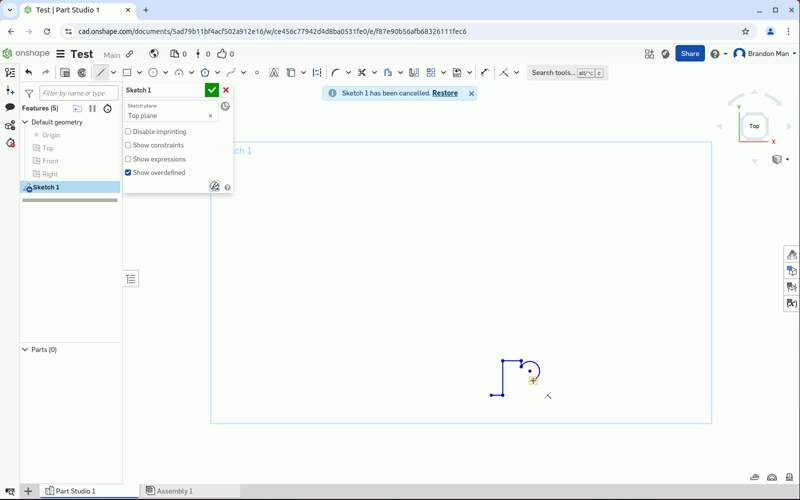
click(533, 380)
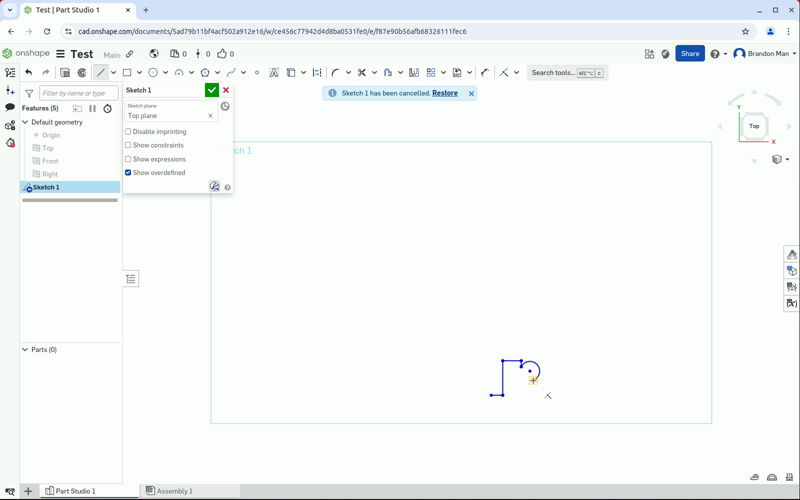
key_down(shift)
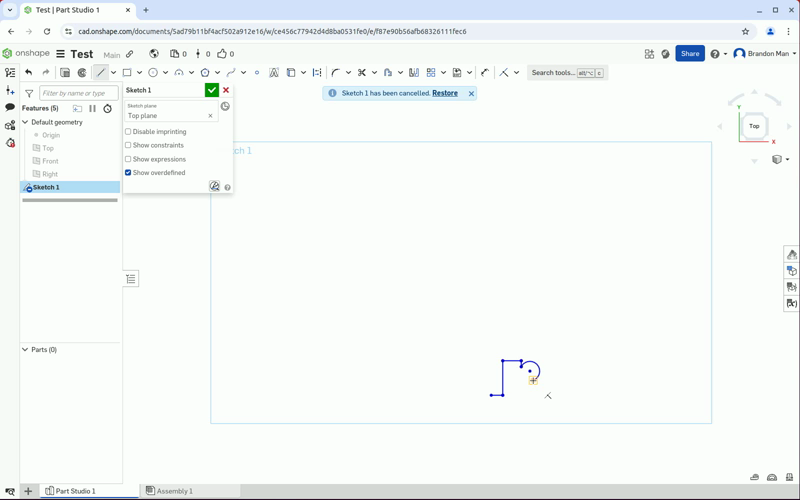
mouse_move(563, 380)
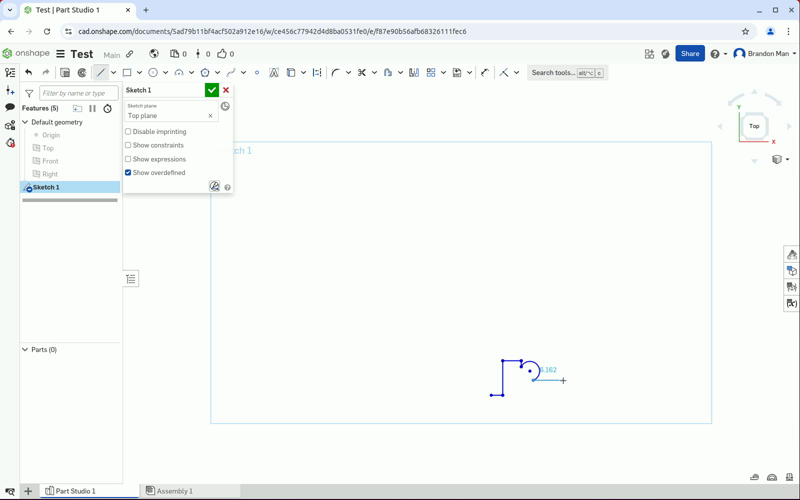
mouse_move(533, 395)
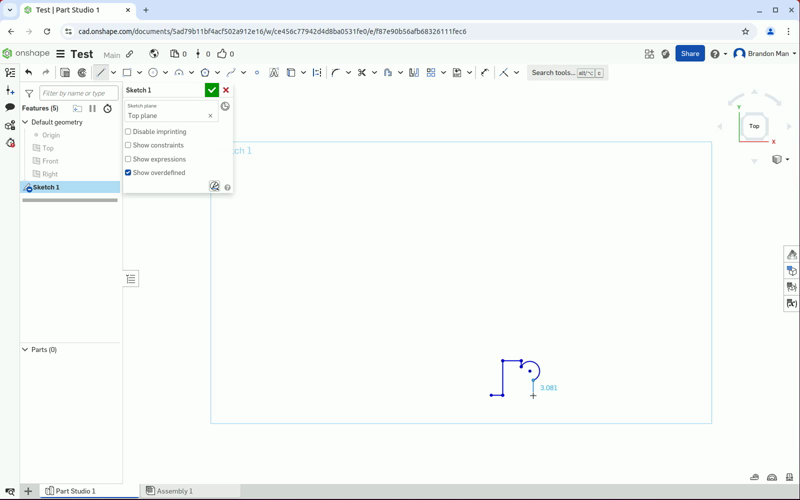
click(533, 395)
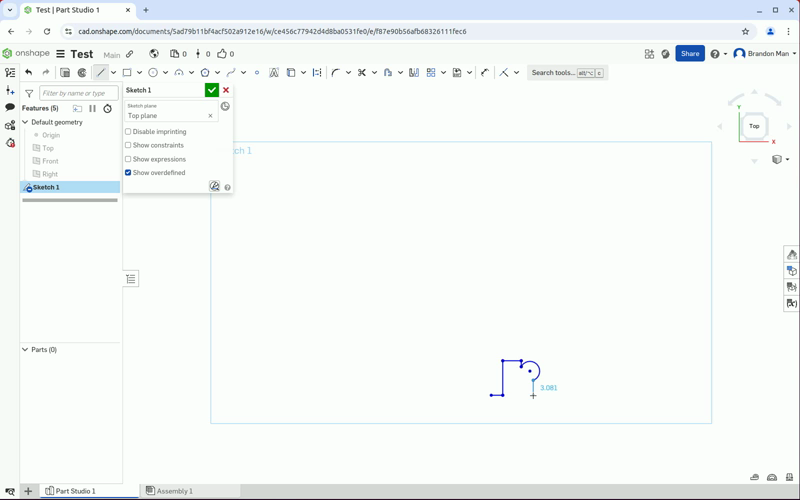
key_up(shift)
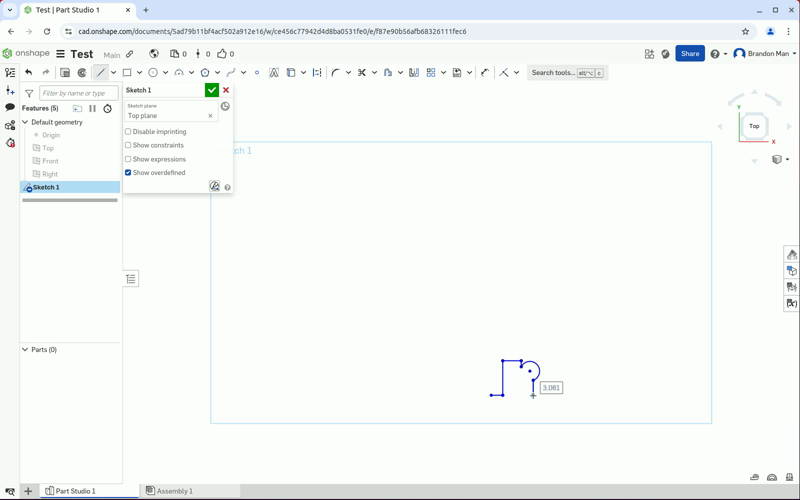
key_down(shift)
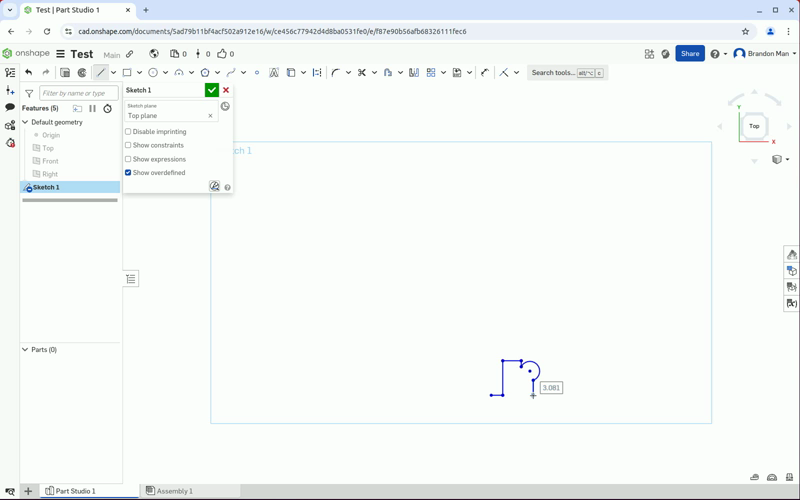
mouse_move(563, 395)
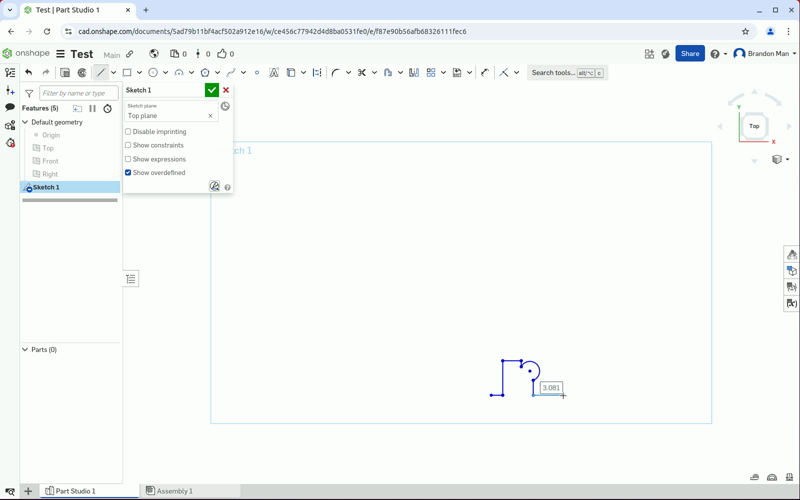
mouse_move(544, 395)
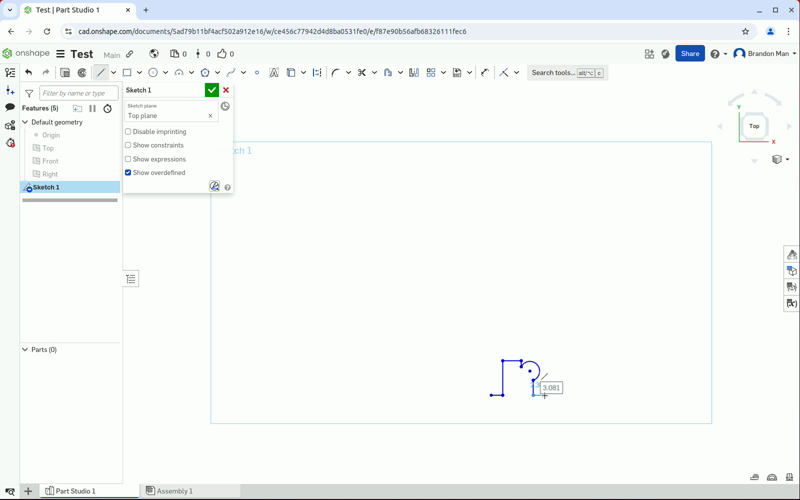
click(544, 395)
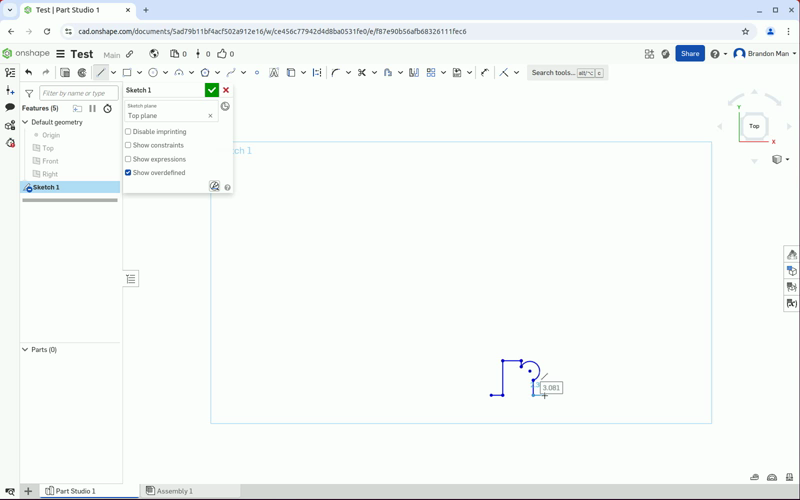
key_up(shift)
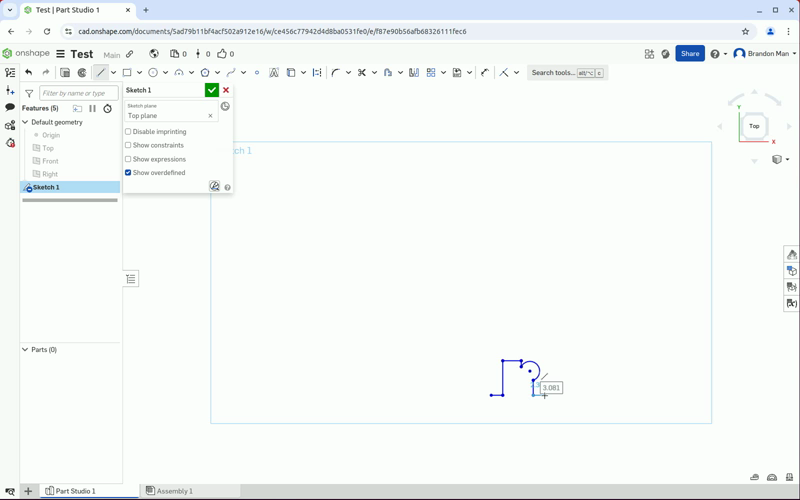
key_down(shift)
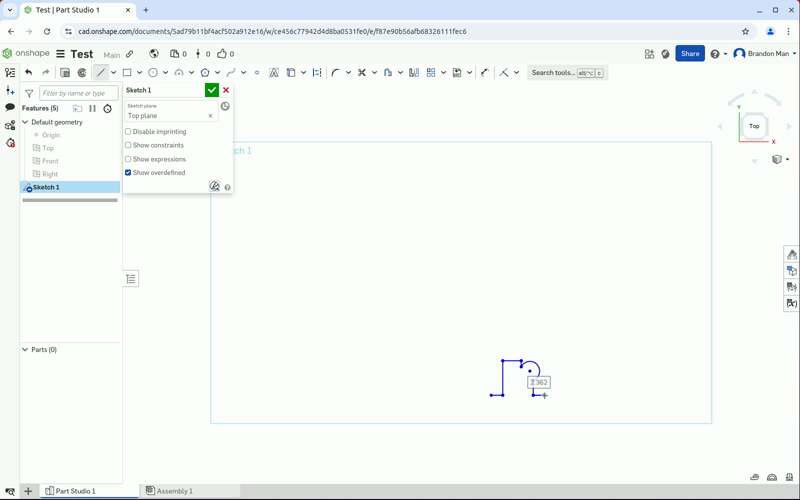
mouse_move(544, 297)
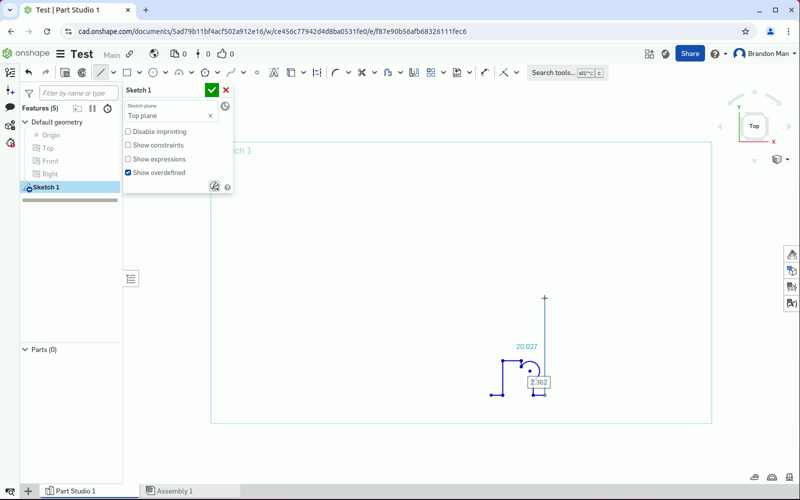
click(544, 297)
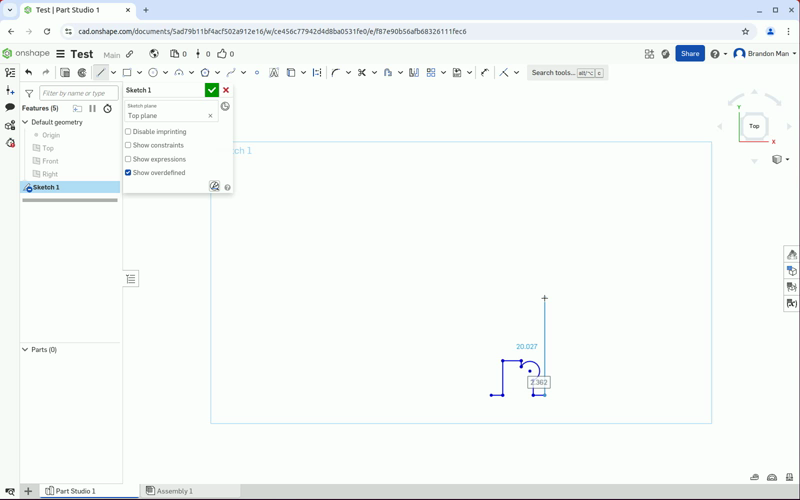
key_up(shift)
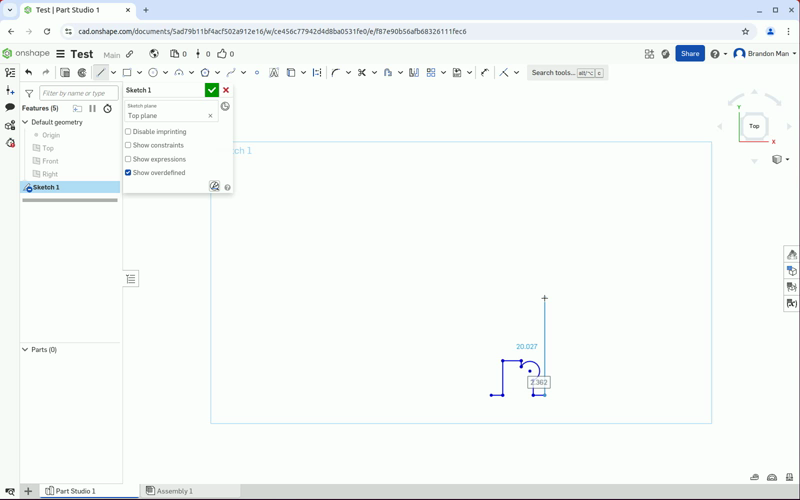
key_down(shift)
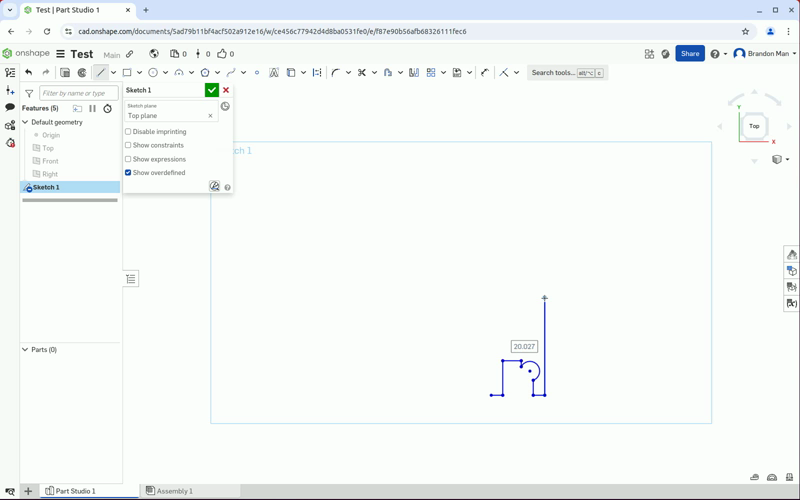
mouse_move(574, 297)
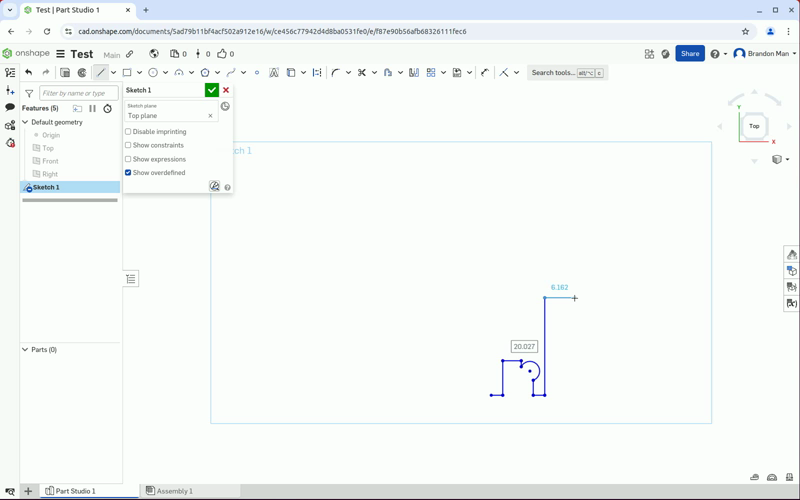
mouse_move(533, 297)
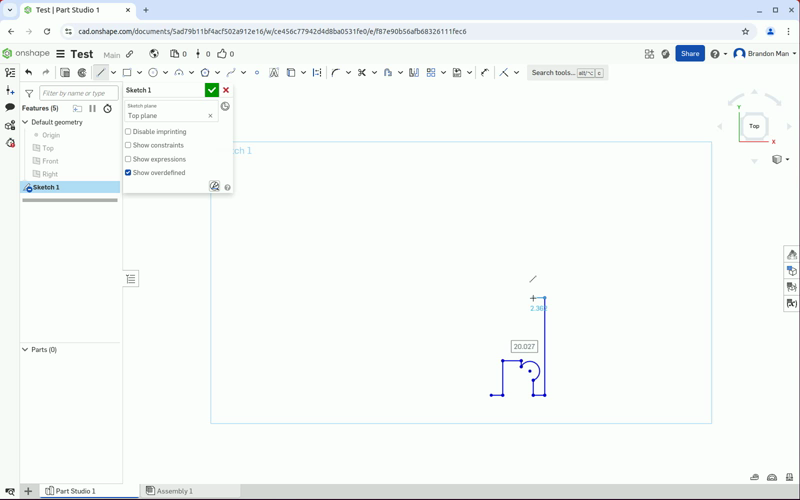
click(533, 297)
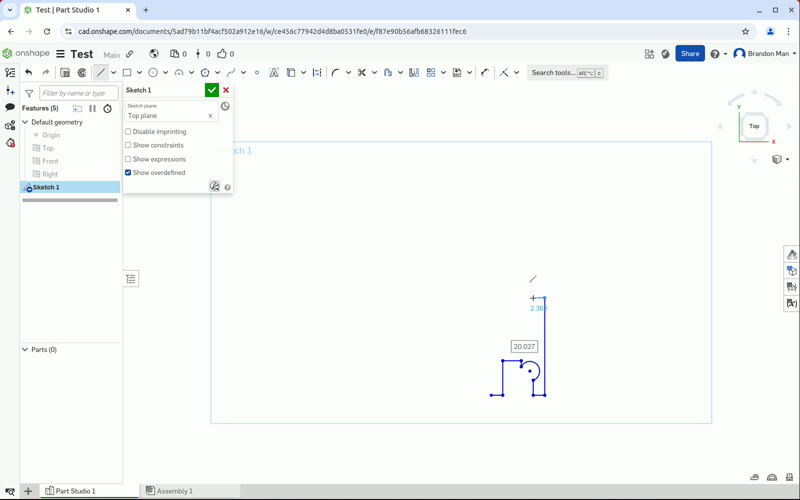
key_up(shift)
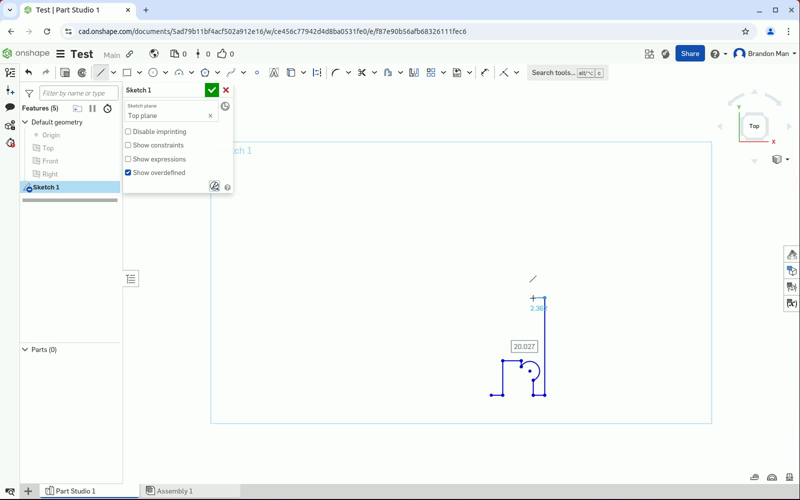
key_down(shift)
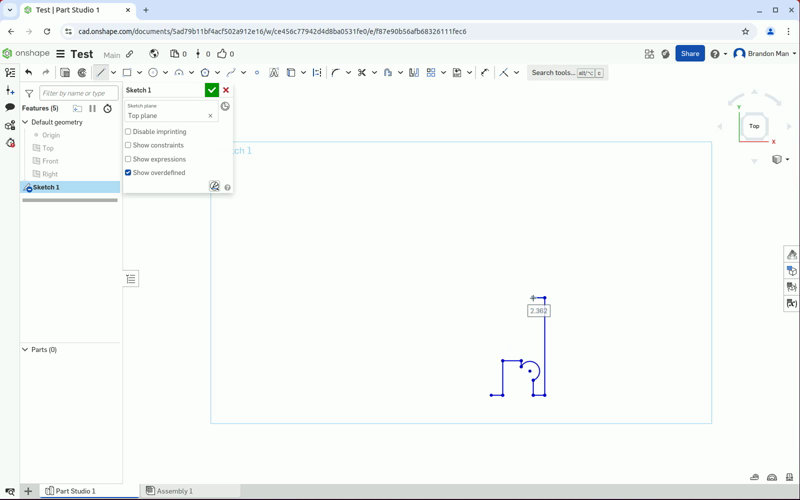
mouse_move(563, 297)
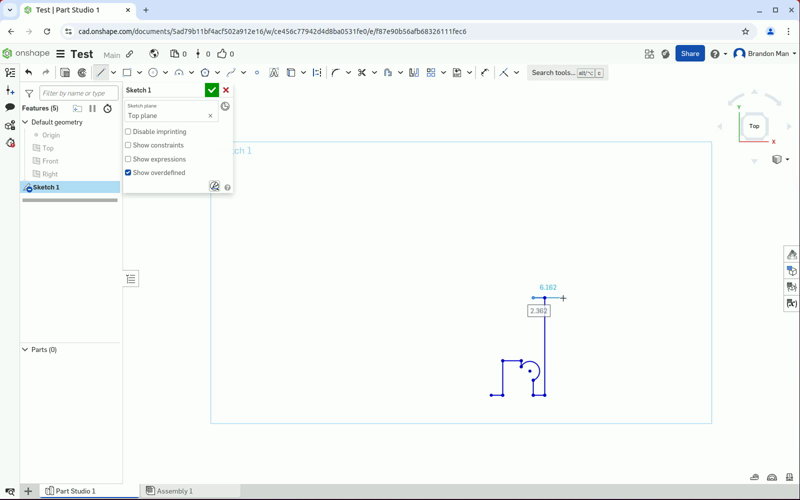
mouse_move(533, 349)
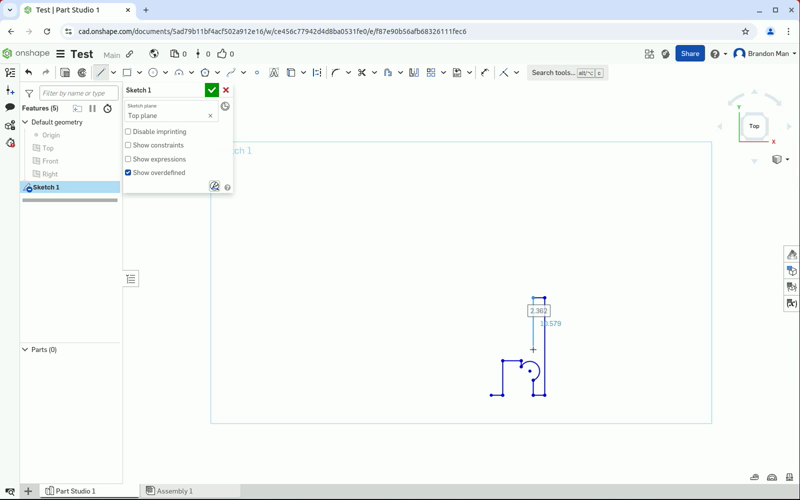
click(533, 349)
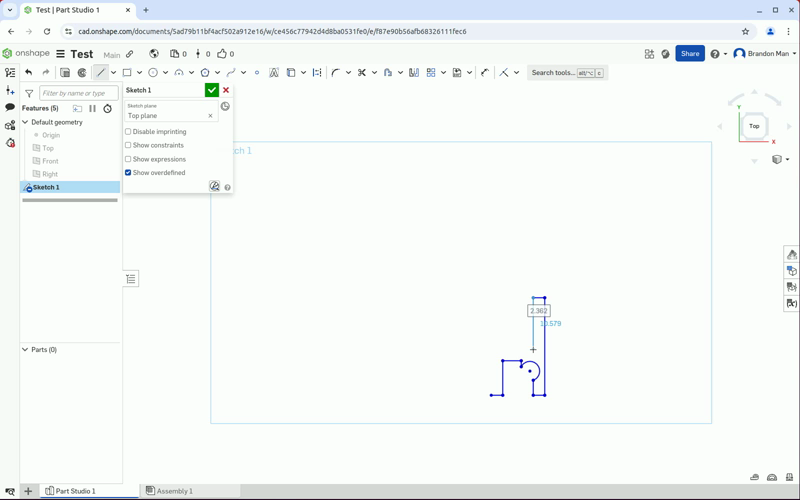
key_up(shift)
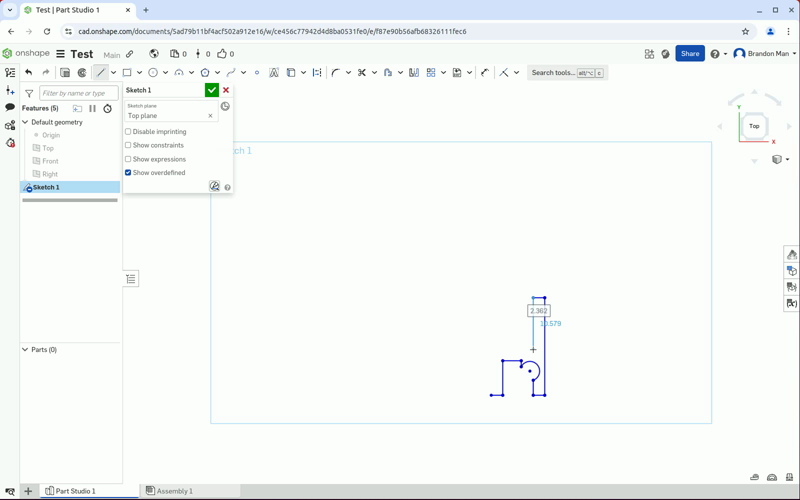
key_down(shift)
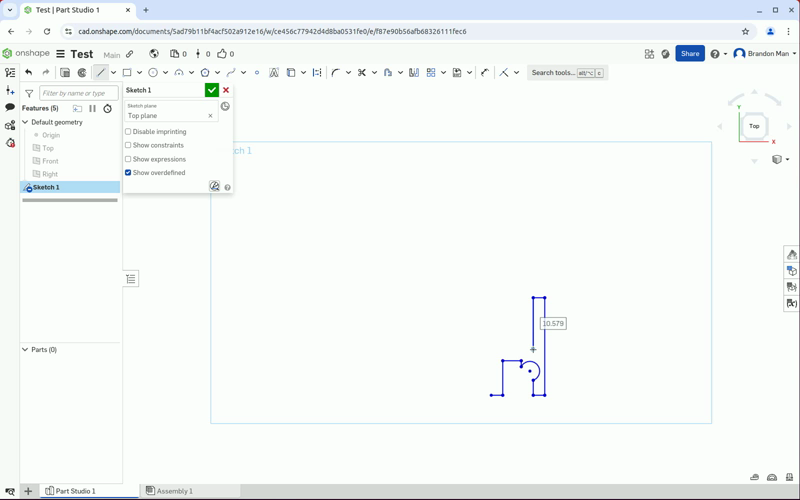
mouse_move(563, 349)
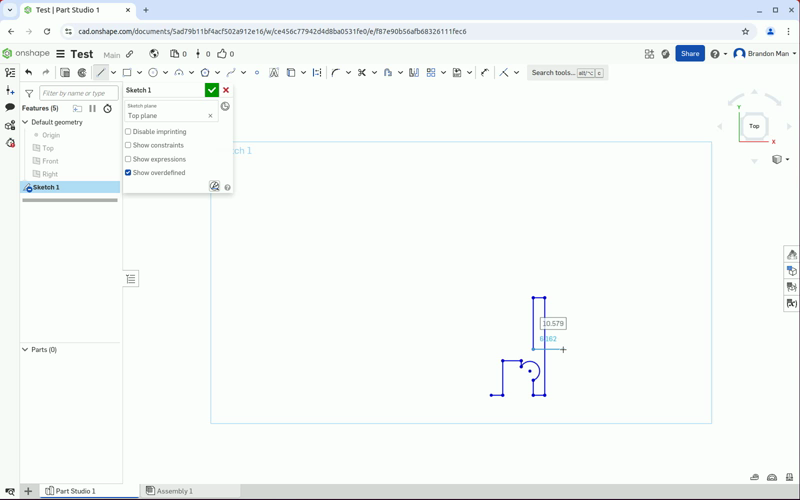
mouse_move(491, 349)
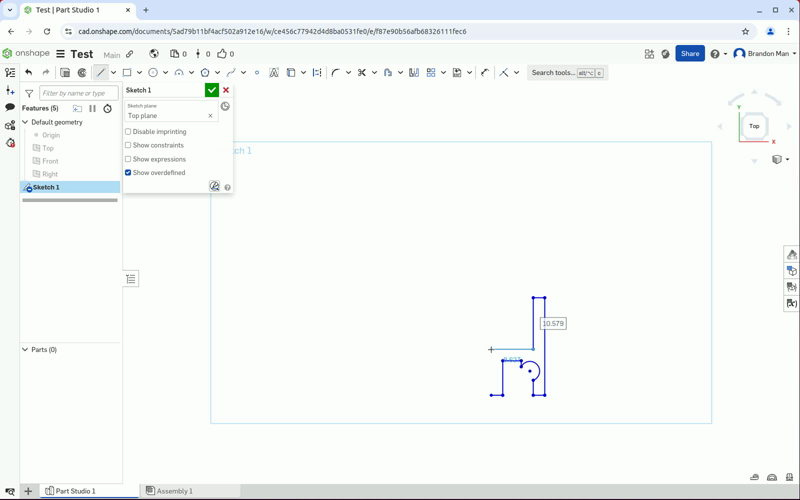
click(491, 349)
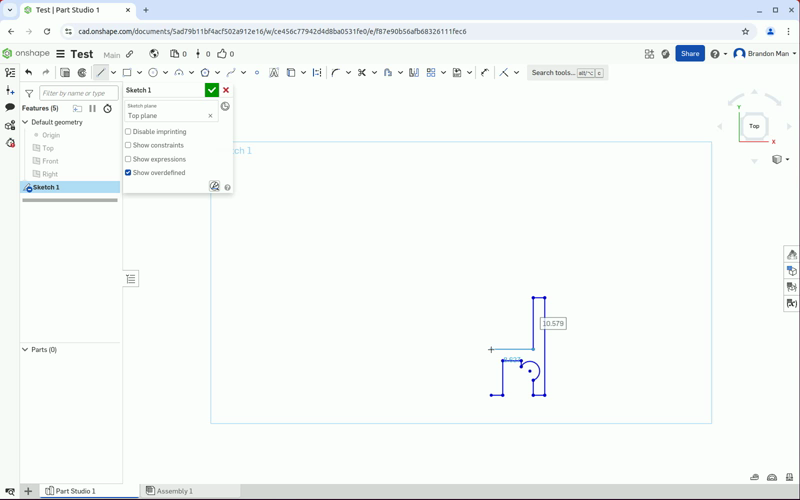
key_up(shift)
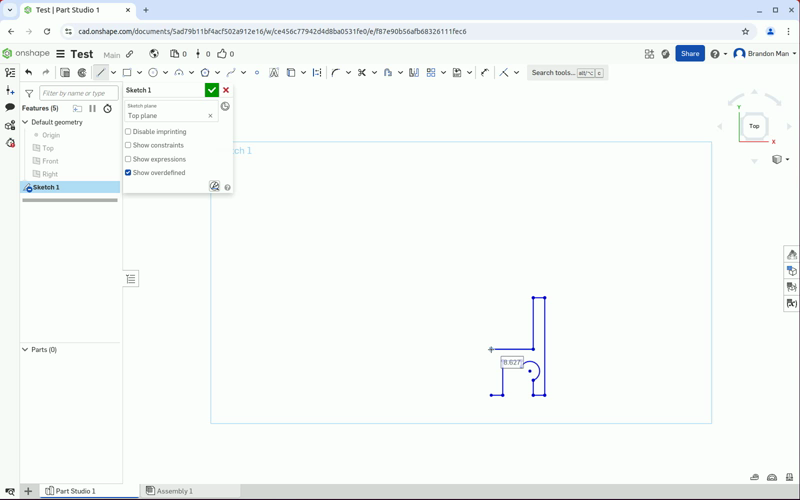
mouse_move(521, 349)
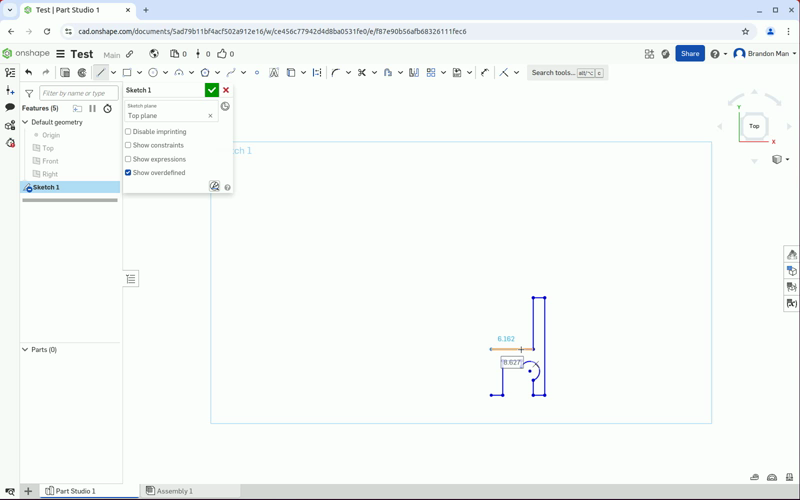
key_down(shift)
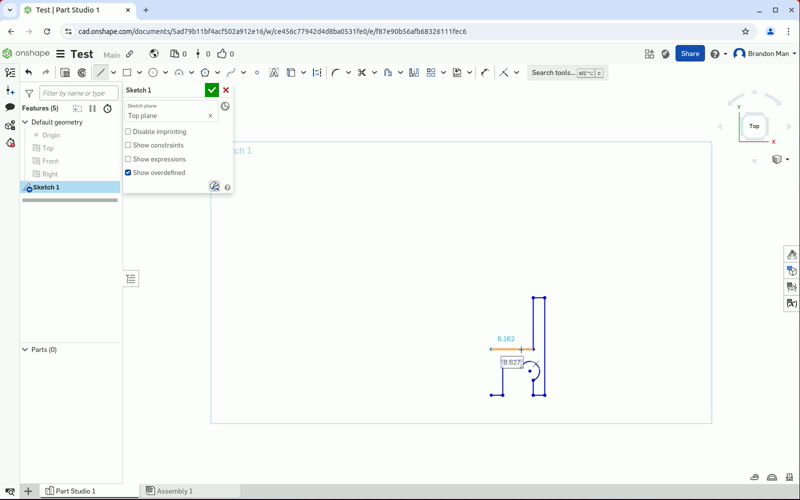
mouse_move(491, 395)
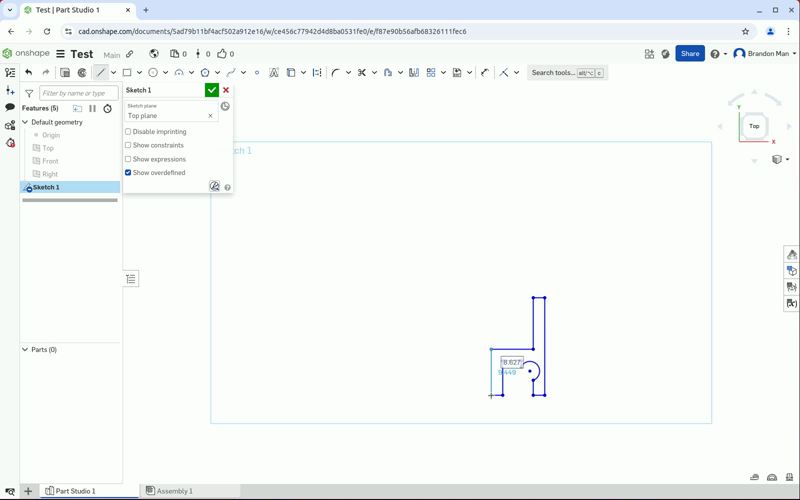
key_up(shift)
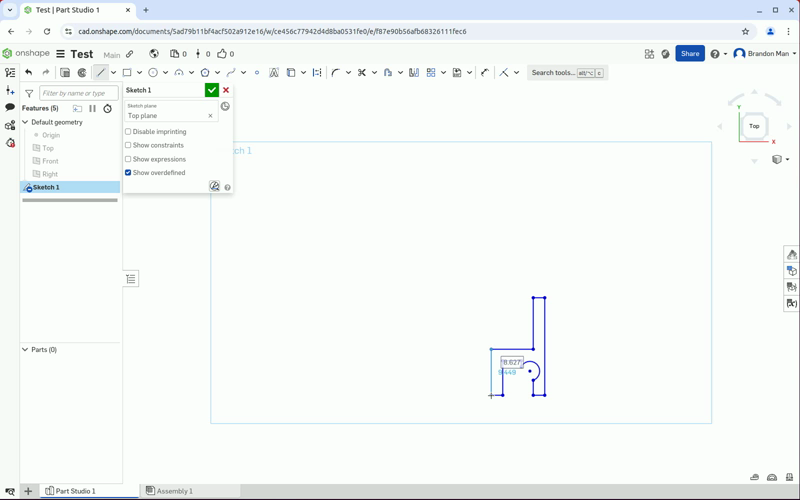
click(491, 395)
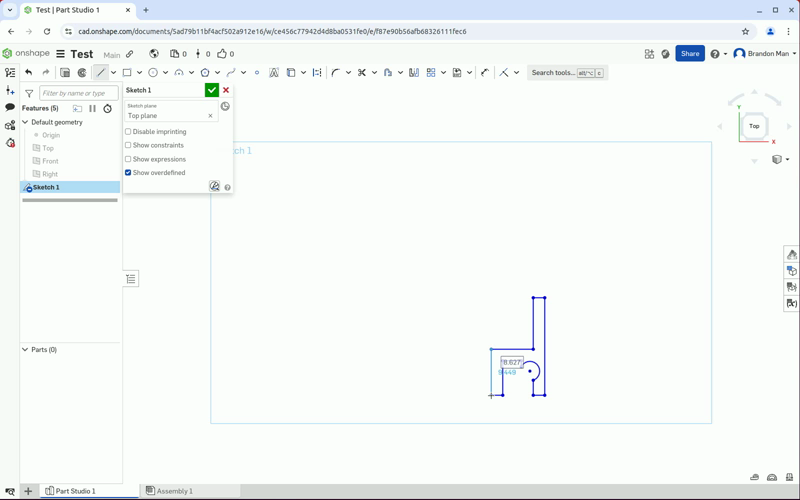
key(esc)
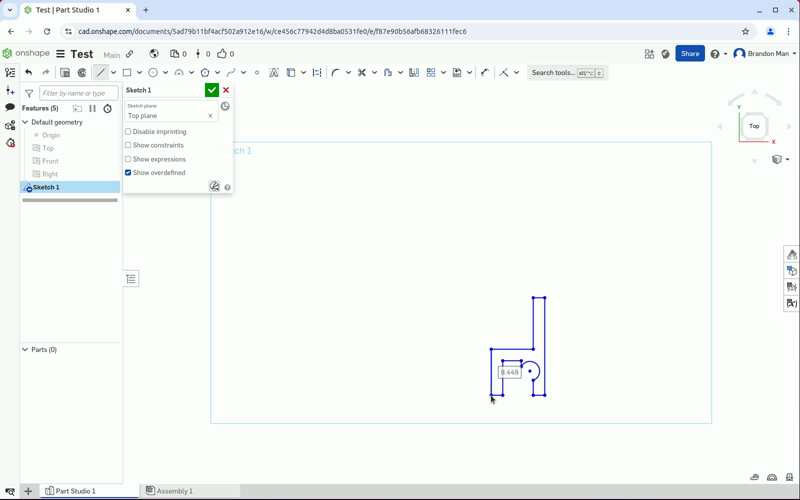
mouse_move(496, 360)
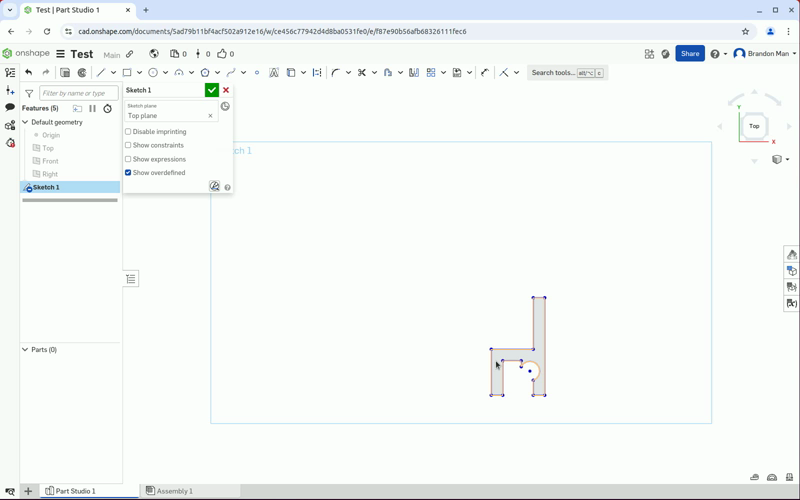
click(496, 360)
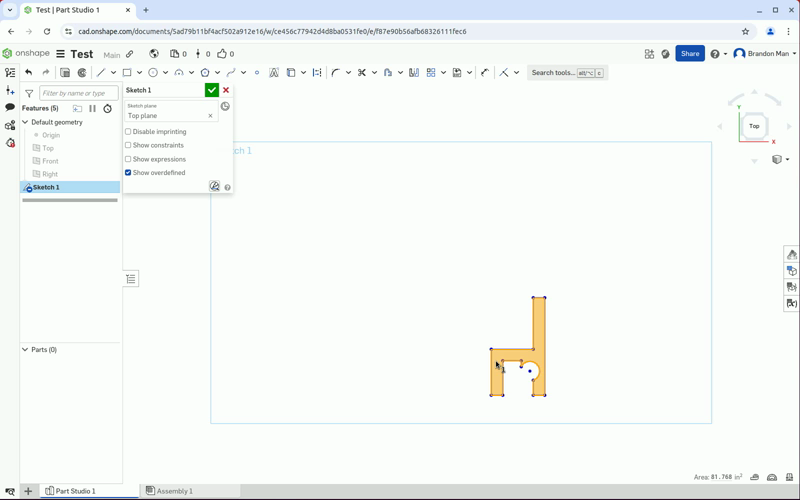
mouse_move(73, 352)
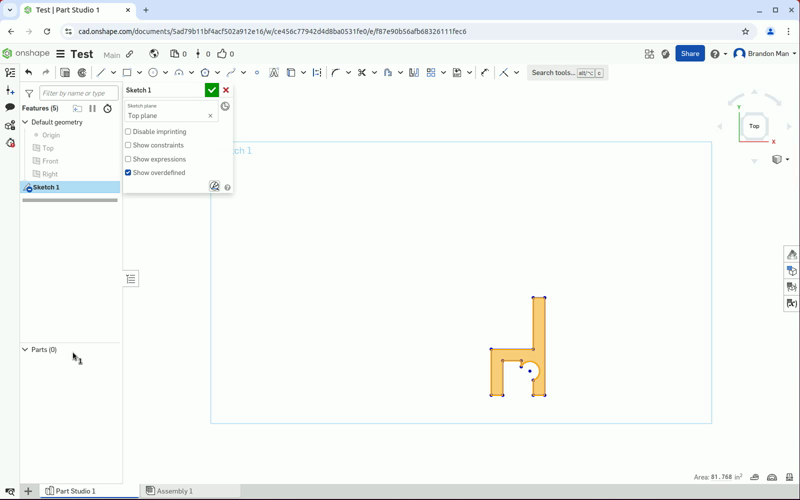
key(shift+y)
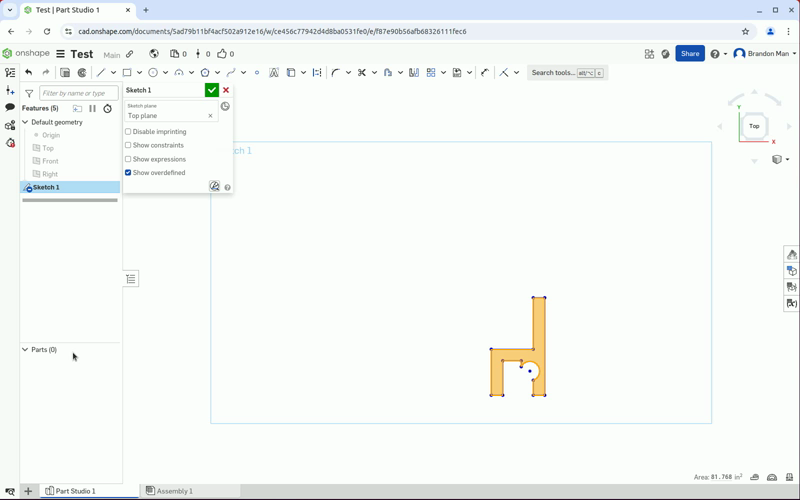
key(shift+e)
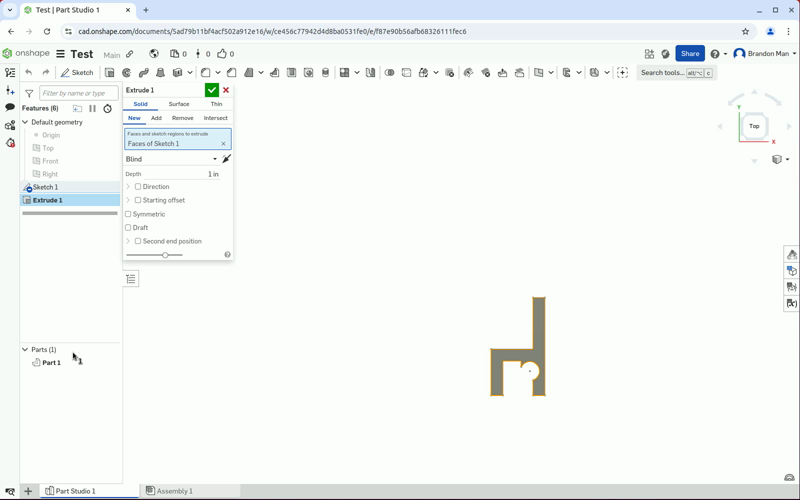
mouse_move(143, 106)
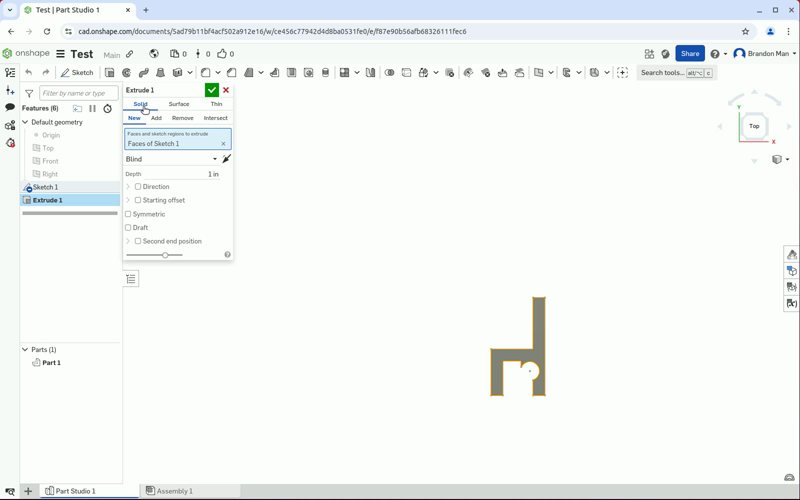
click(143, 106)
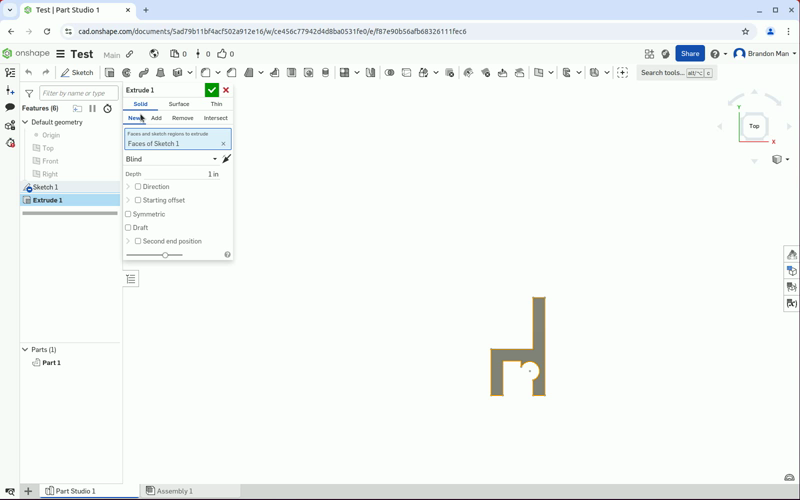
mouse_move(137, 120)
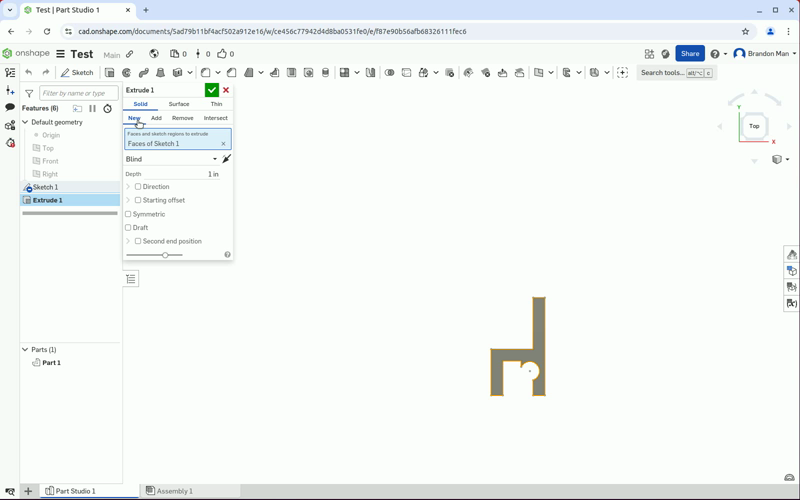
click(137, 120)
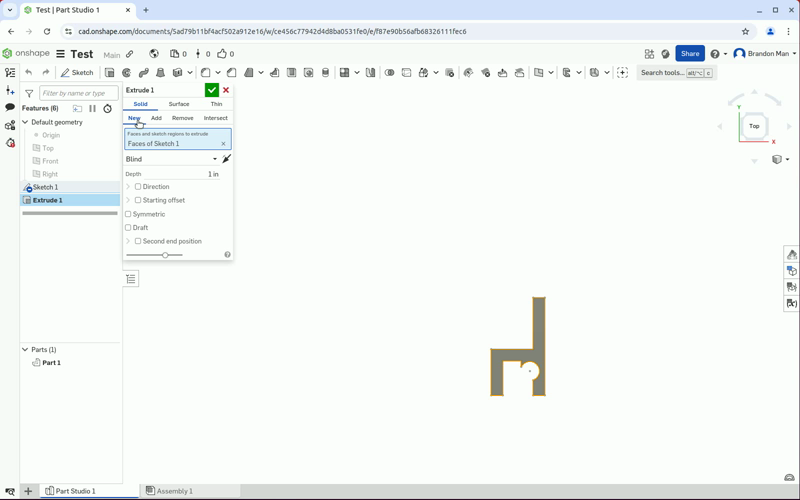
key(tab, 4)
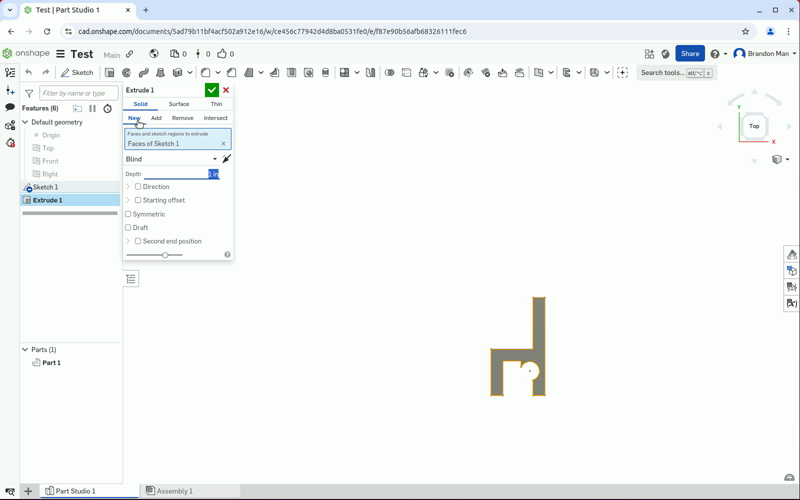
text(1.685)
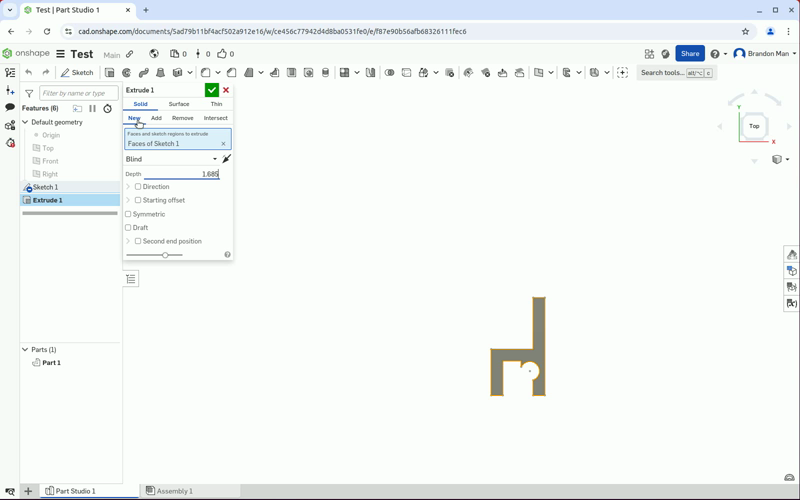
key(enter)
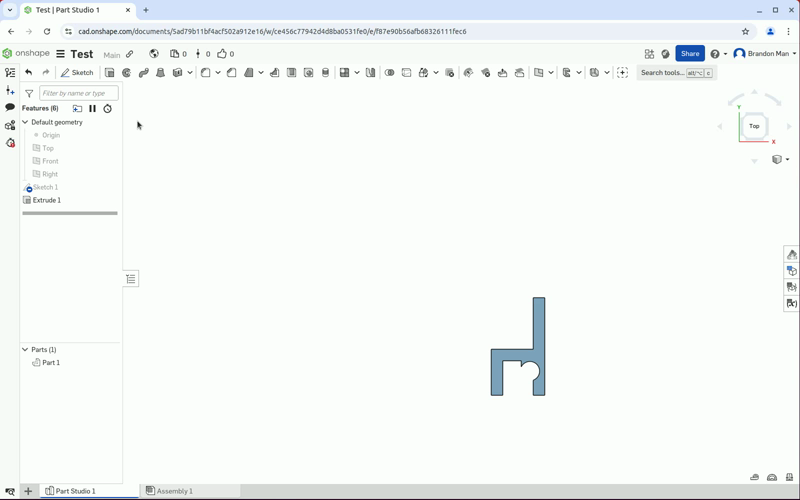
key(shift+h)
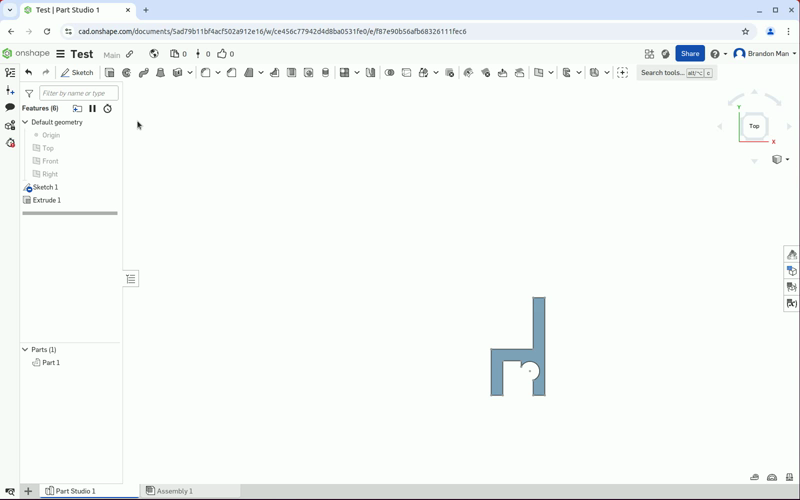
key(shift+h)
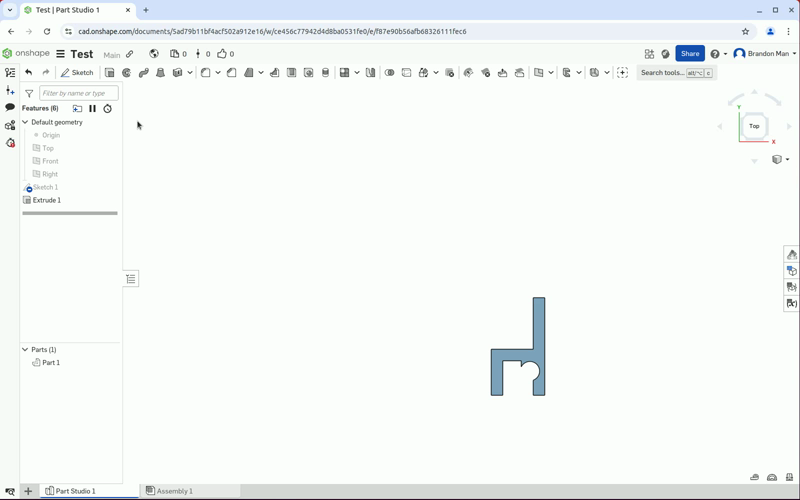
mouse_move(73, 189)
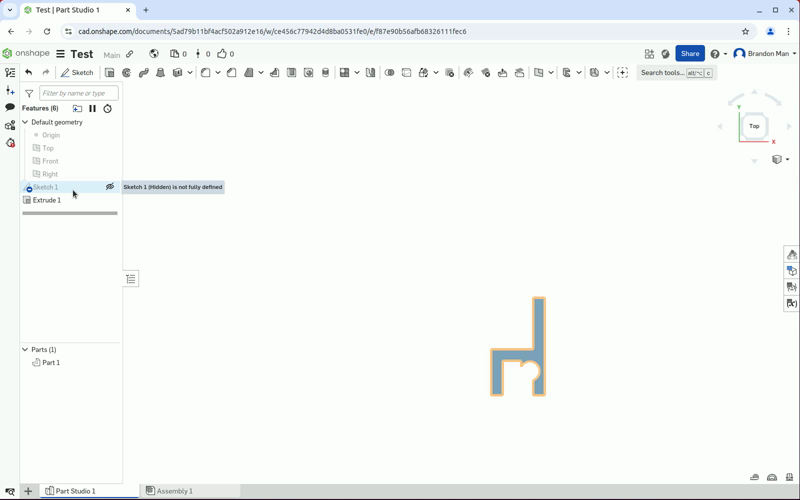
click(73, 189)
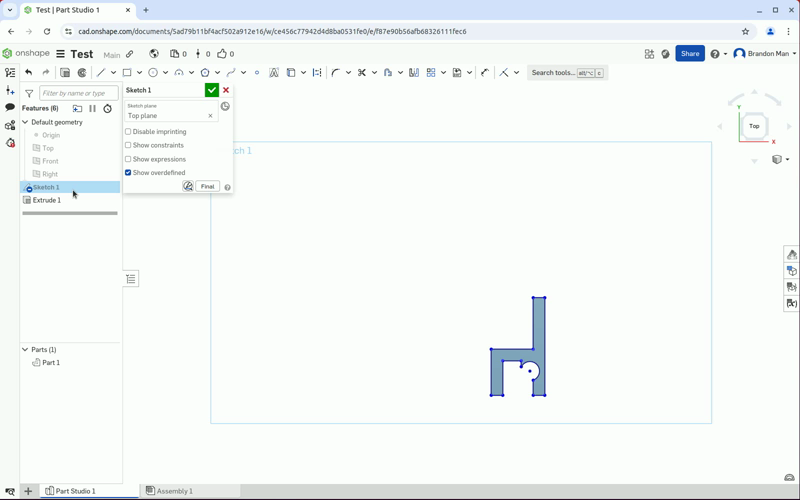
mouse_move(229, 92)
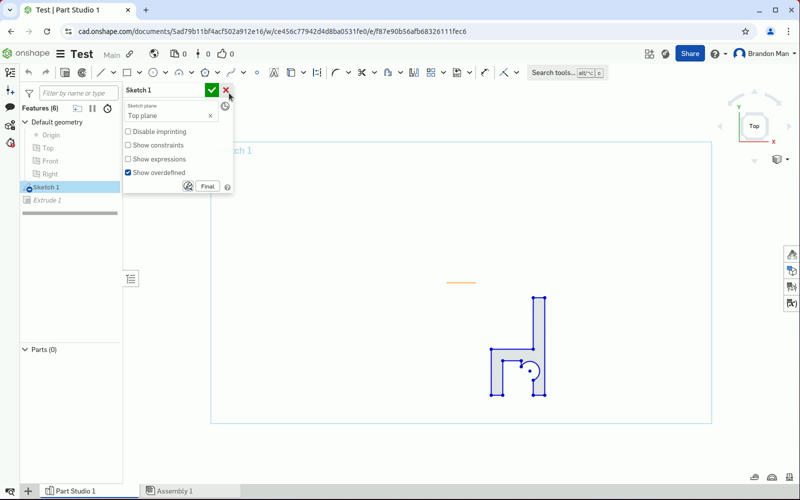
click(229, 92)
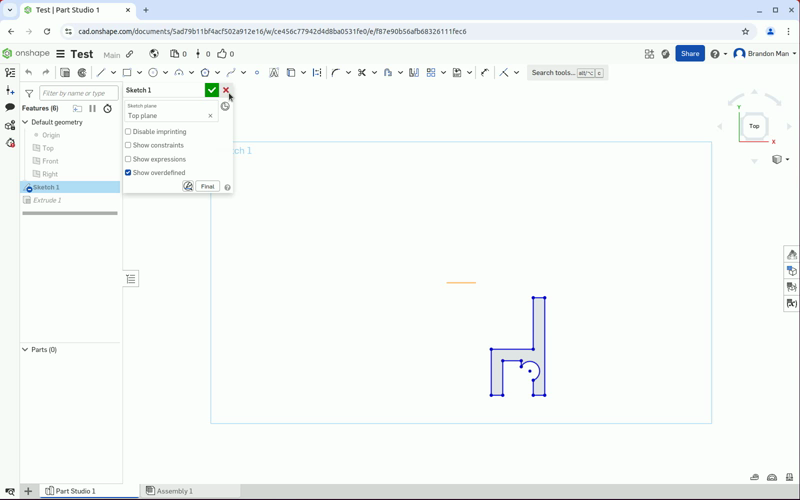
key(shift+s)
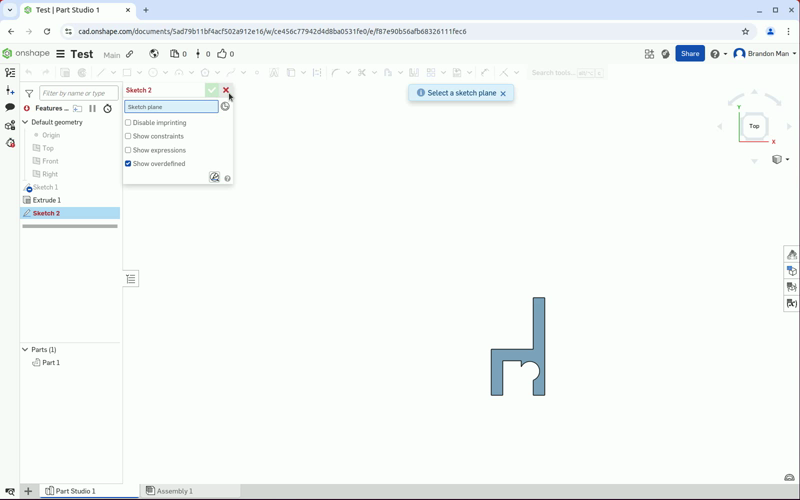
mouse_move(73, 150)
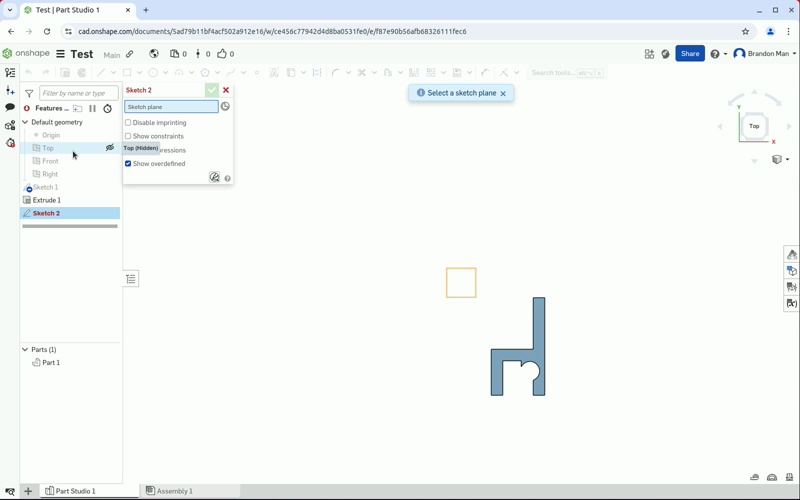
click(73, 150)
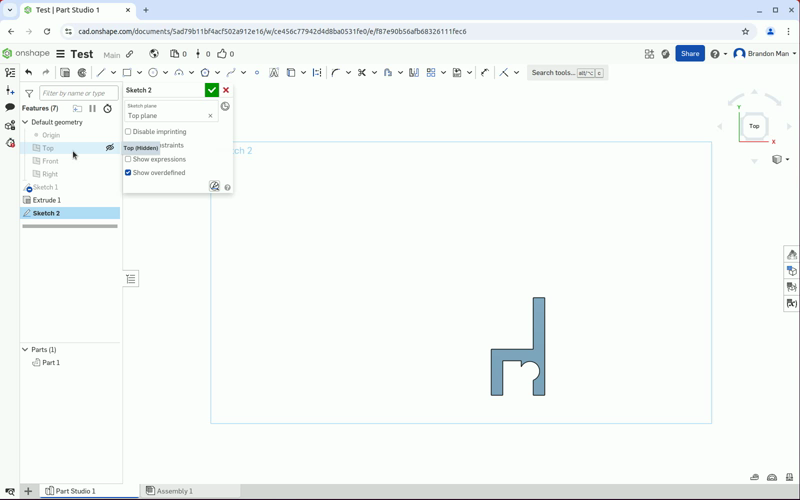
mouse_move(73, 352)
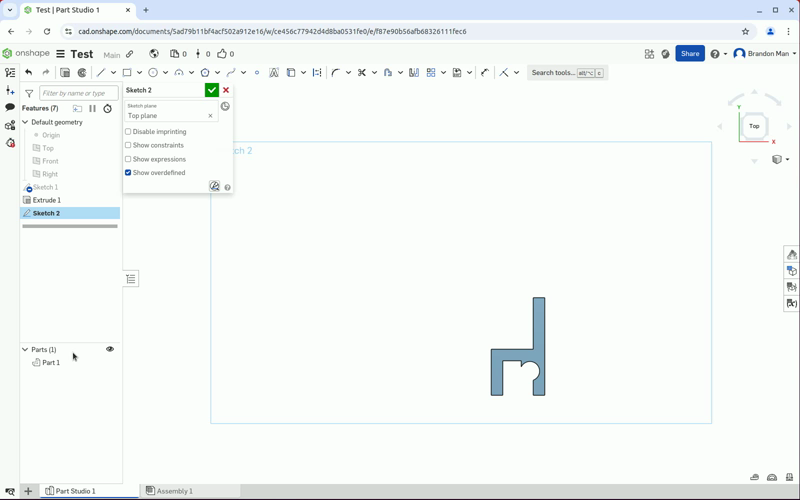
key(y)
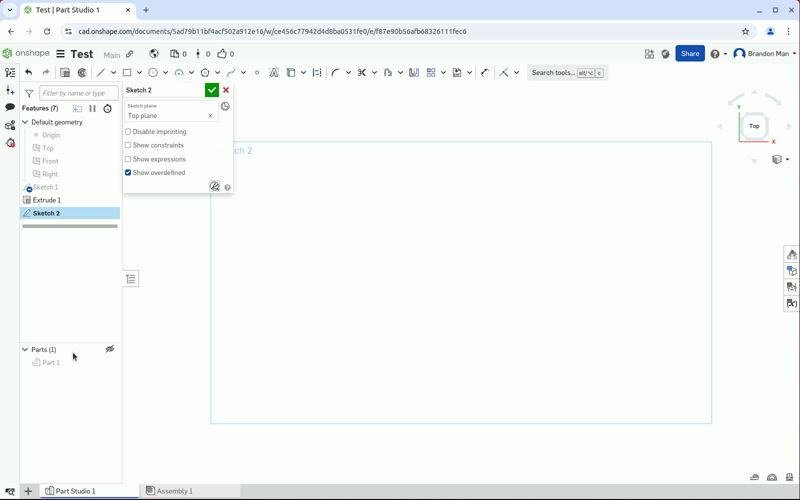
key(c)
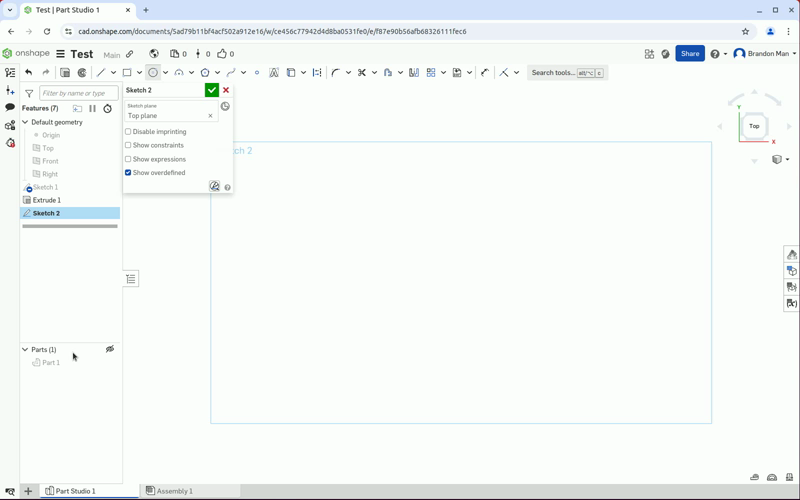
key_down(shift)
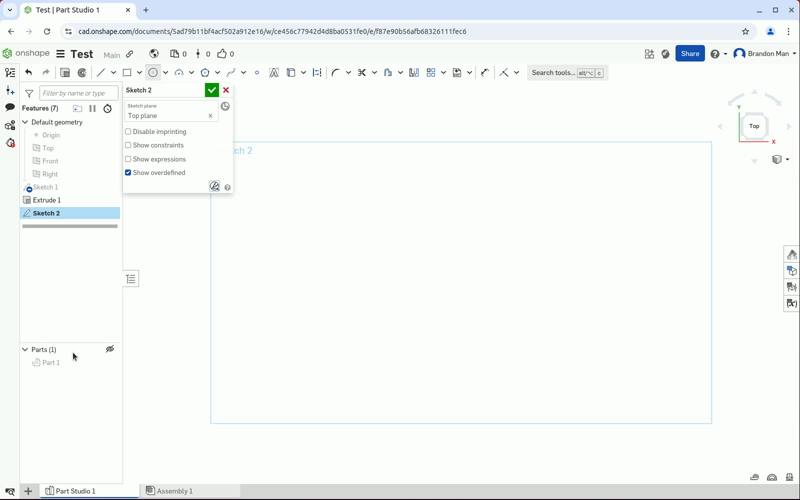
mouse_move(529, 370)
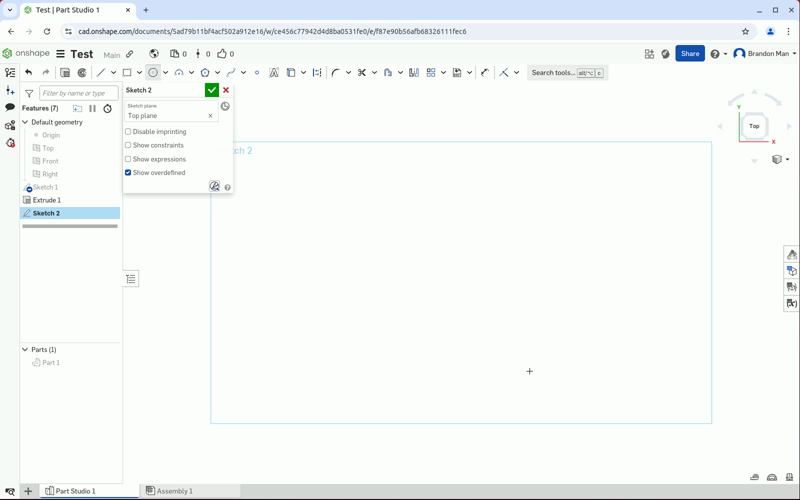
click(529, 370)
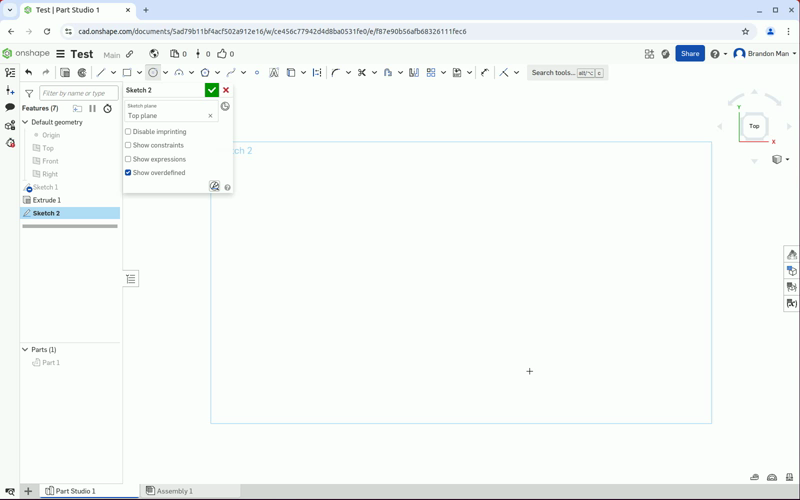
key_up(shift)
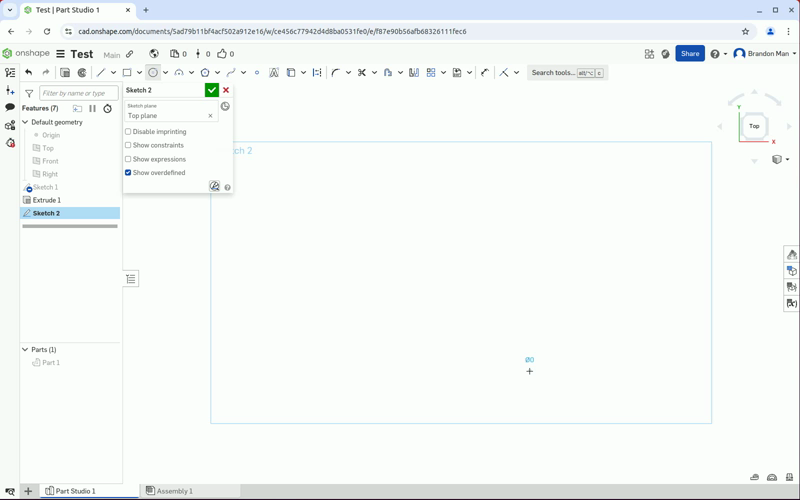
mouse_move(539, 370)
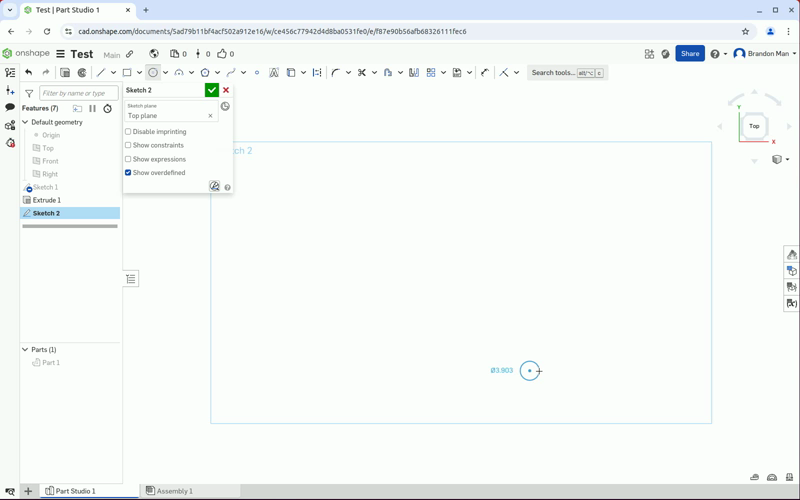
click(539, 370)
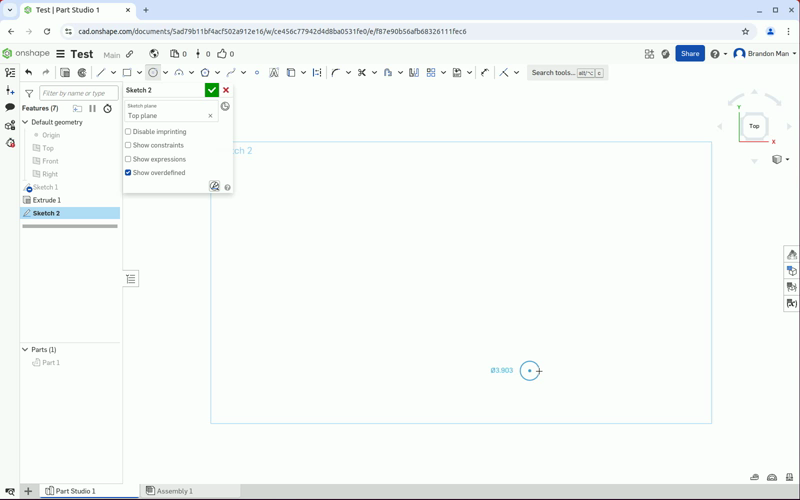
key(esc)
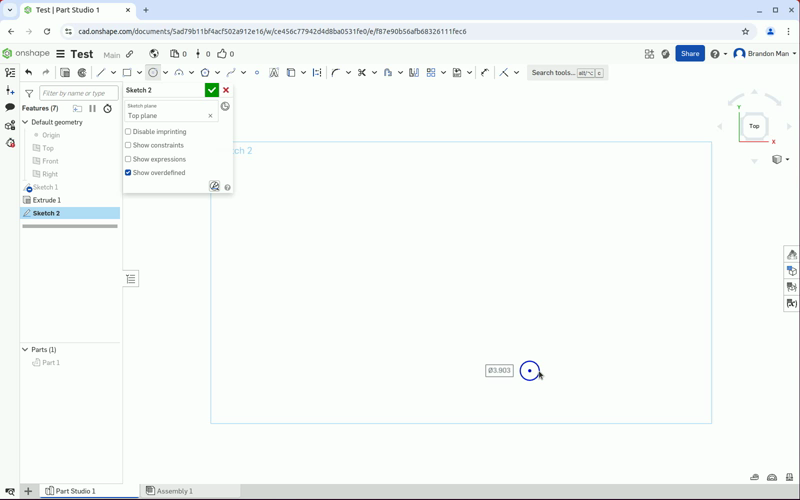
mouse_move(534, 369)
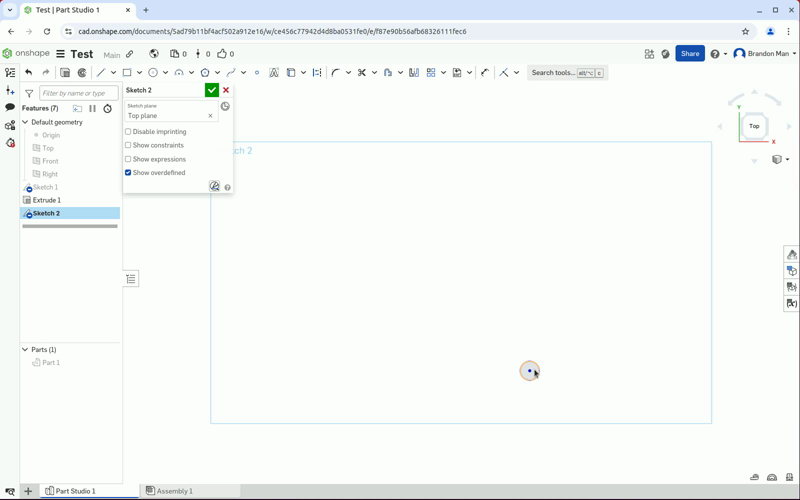
scroll(6)
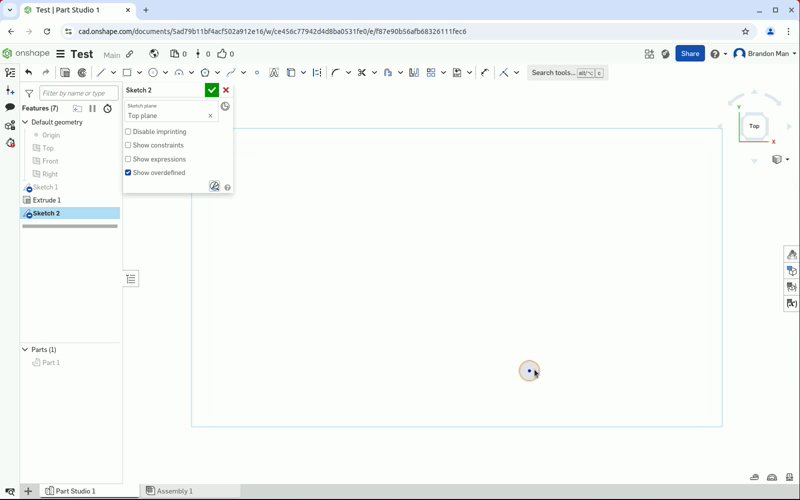
scroll(6)
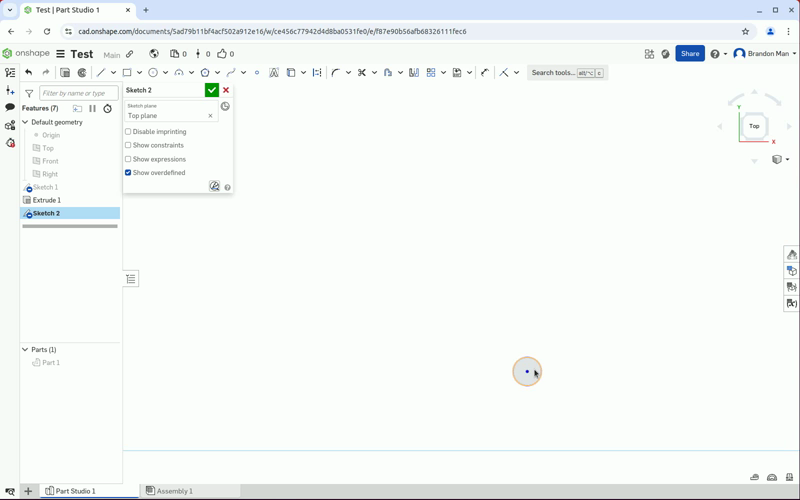
scroll(6)
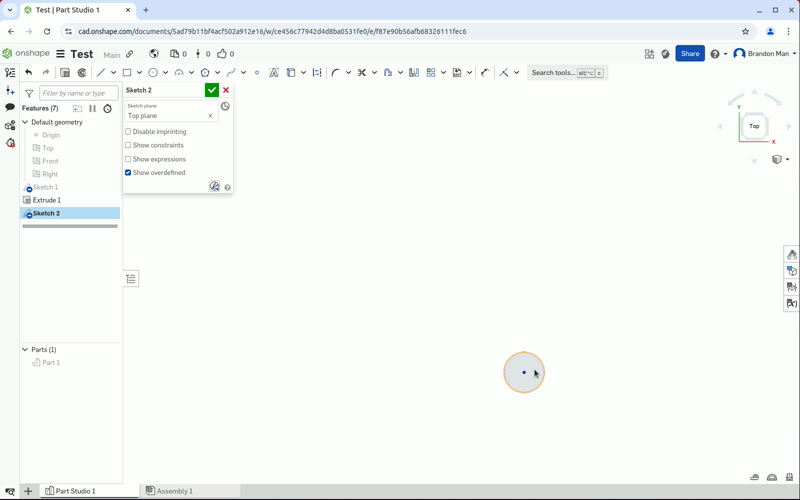
scroll(6)
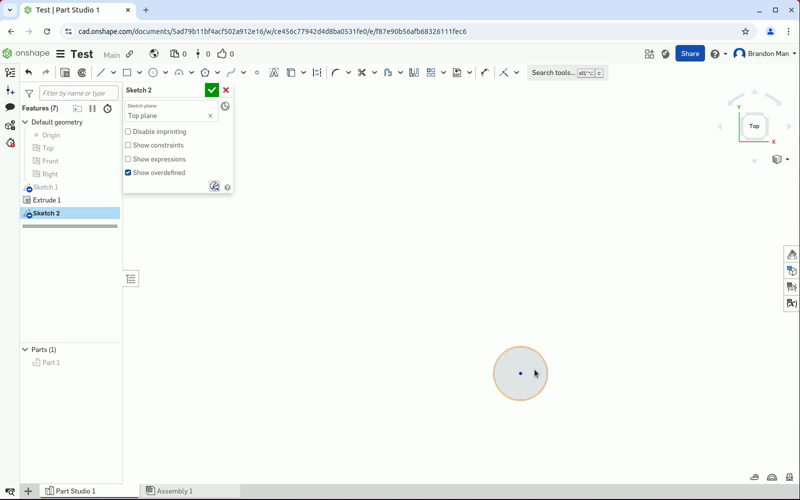
scroll(6)
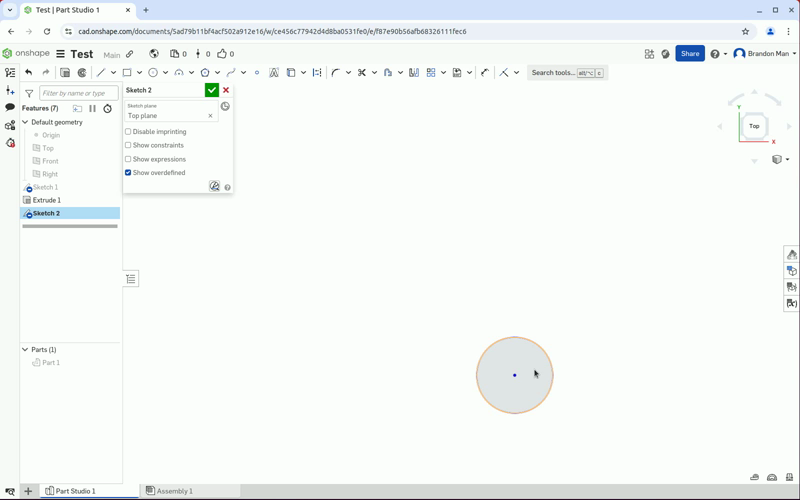
scroll(6)
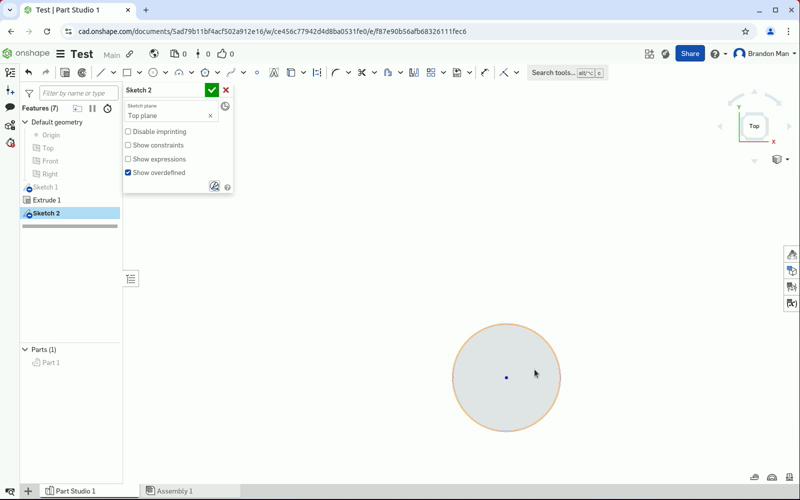
scroll(6)
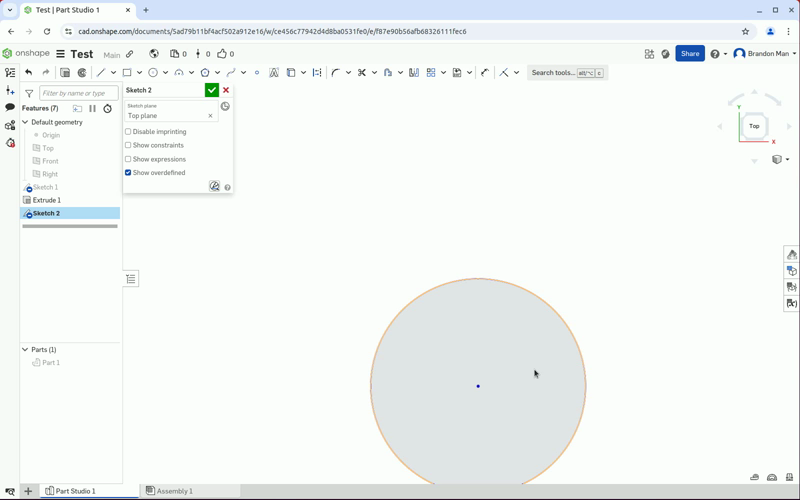
click(534, 369)
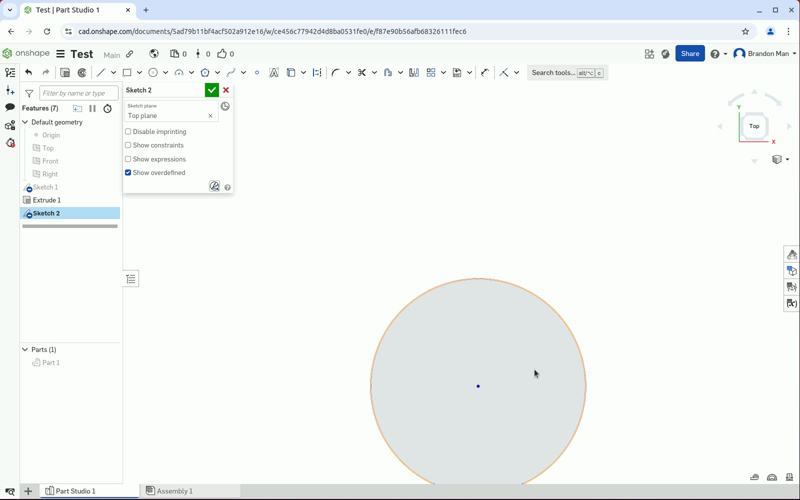
scroll(-6)
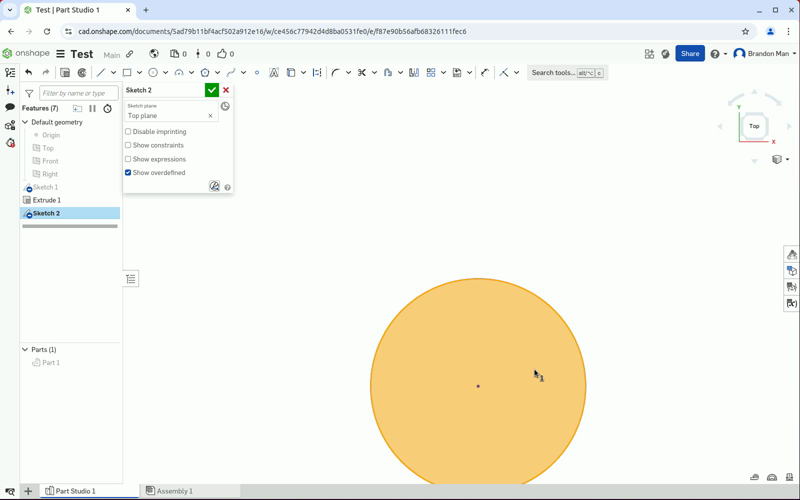
scroll(-6)
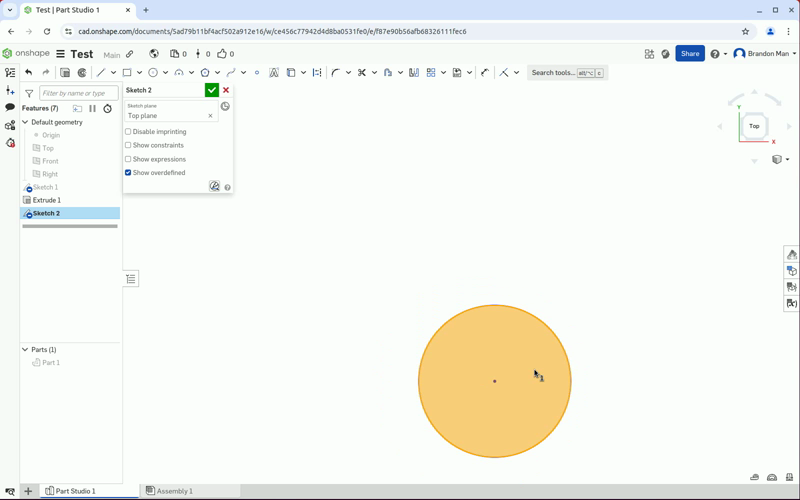
scroll(-6)
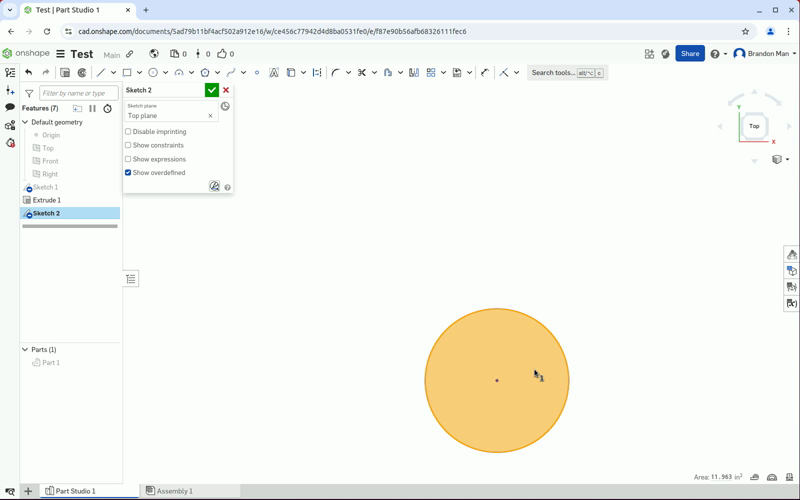
scroll(-6)
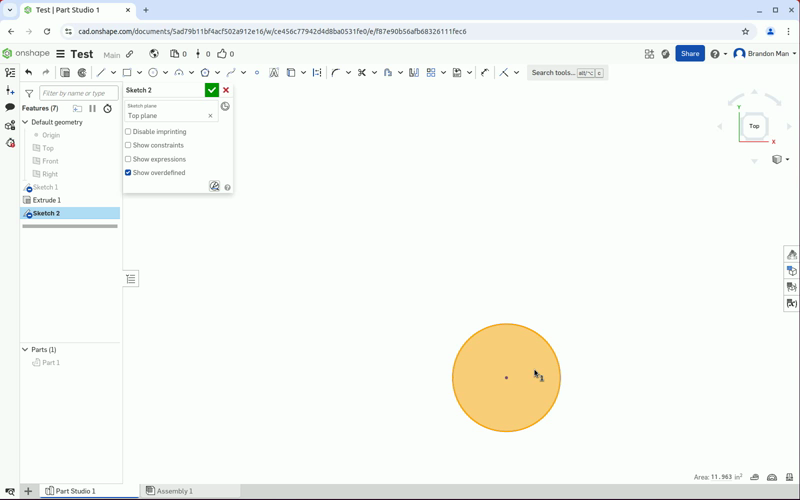
scroll(-6)
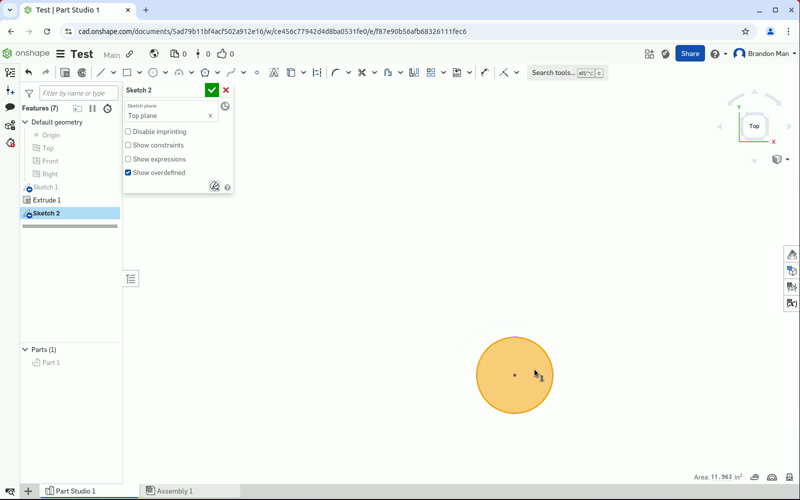
scroll(-6)
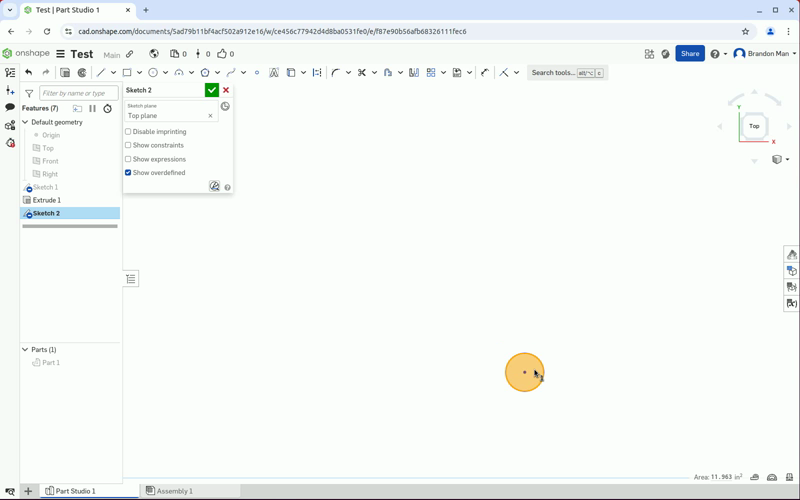
scroll(-6)
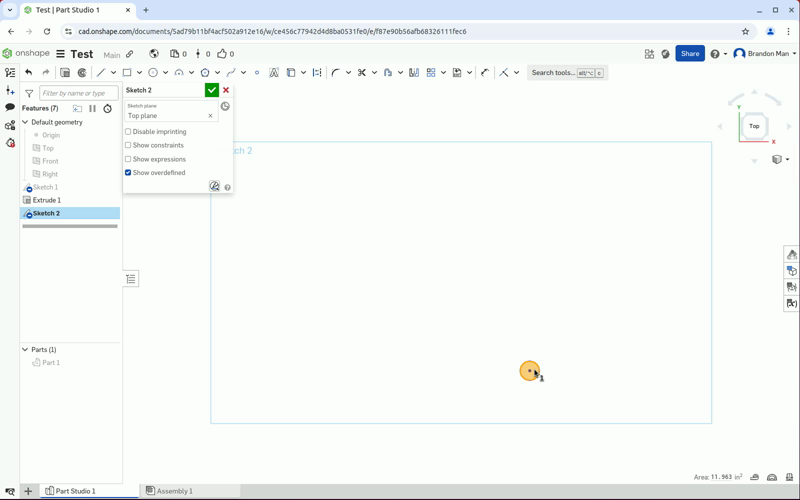
mouse_move(73, 352)
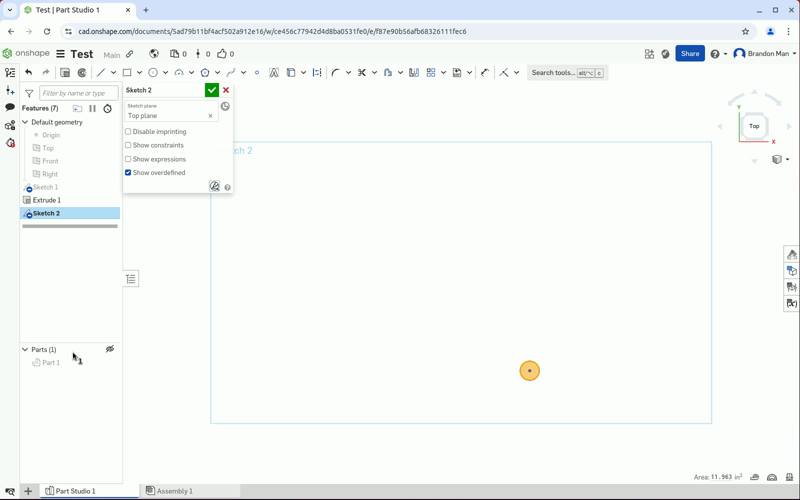
key(shift+y)
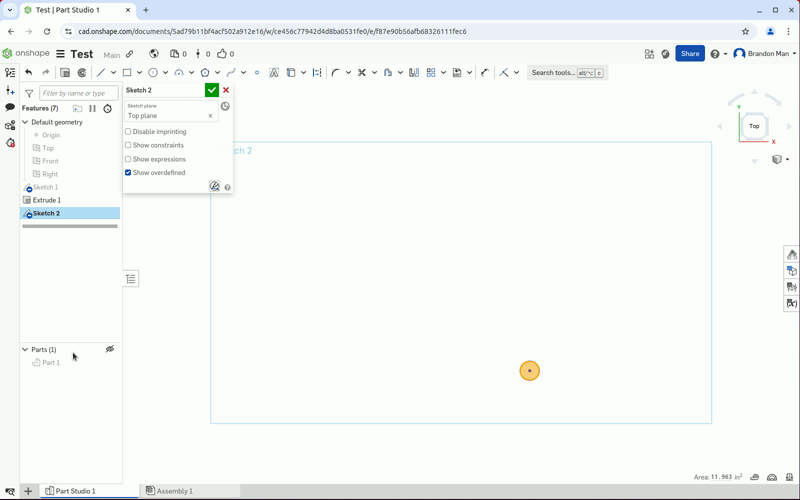
key(shift+e)
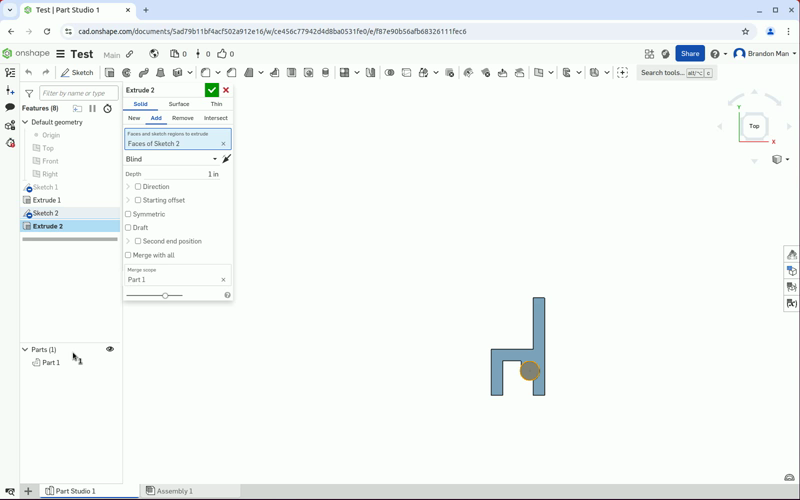
mouse_move(143, 106)
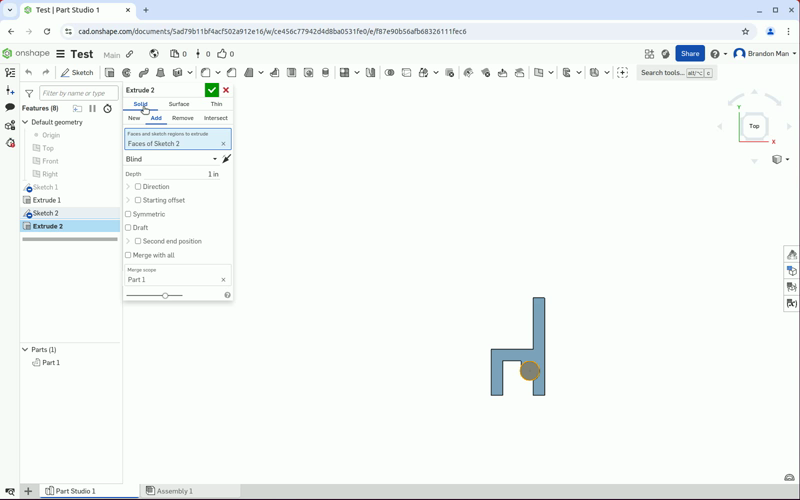
click(143, 106)
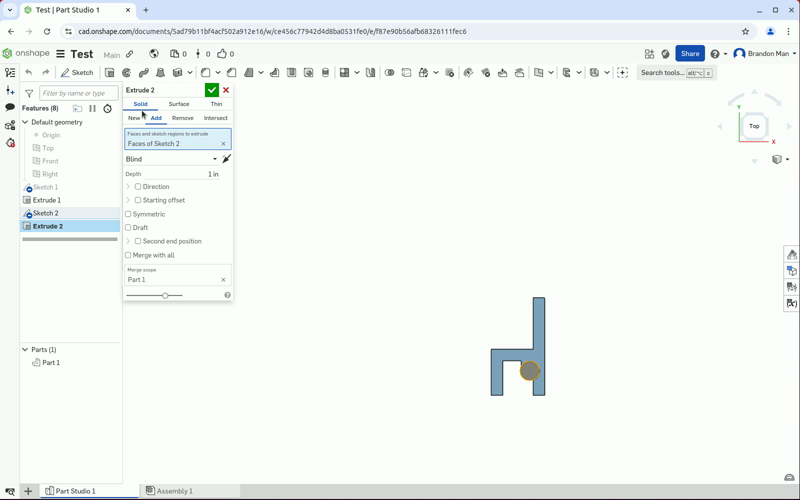
mouse_move(137, 120)
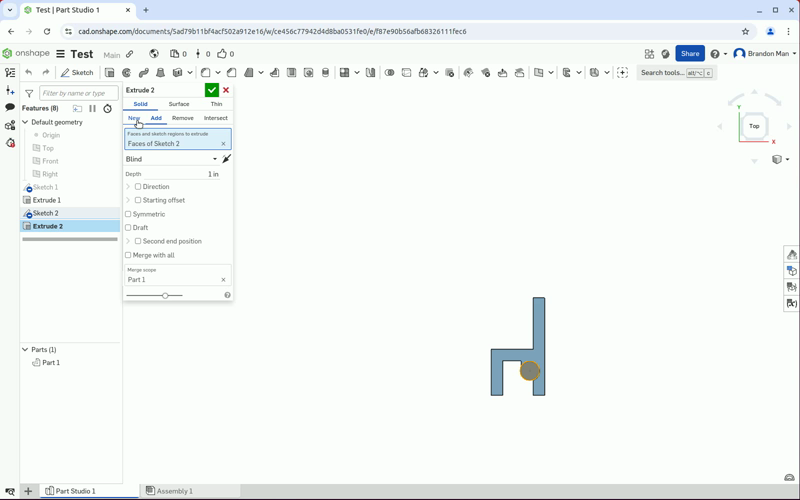
click(137, 120)
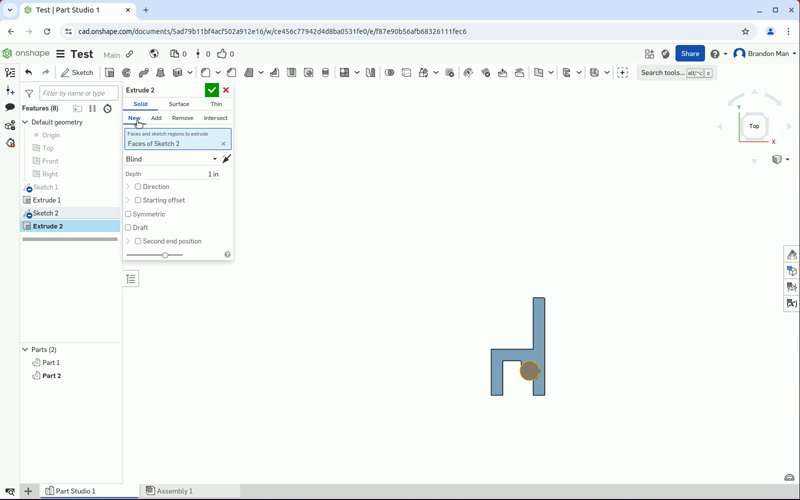
key(tab, 4)
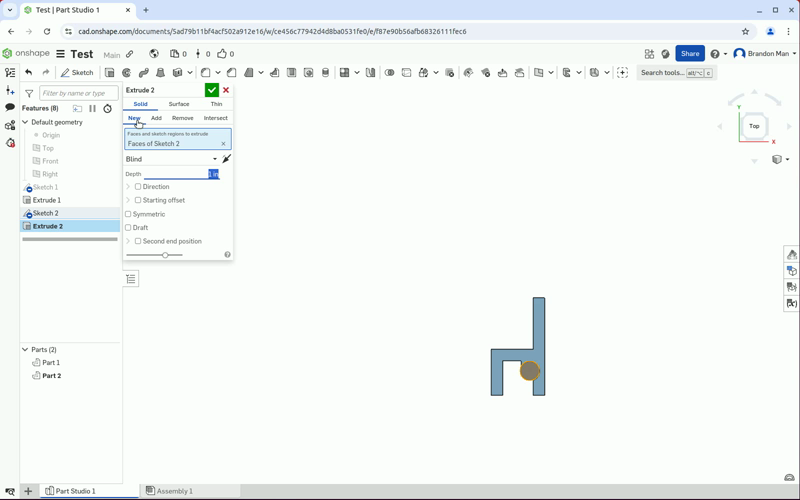
text(1.685)
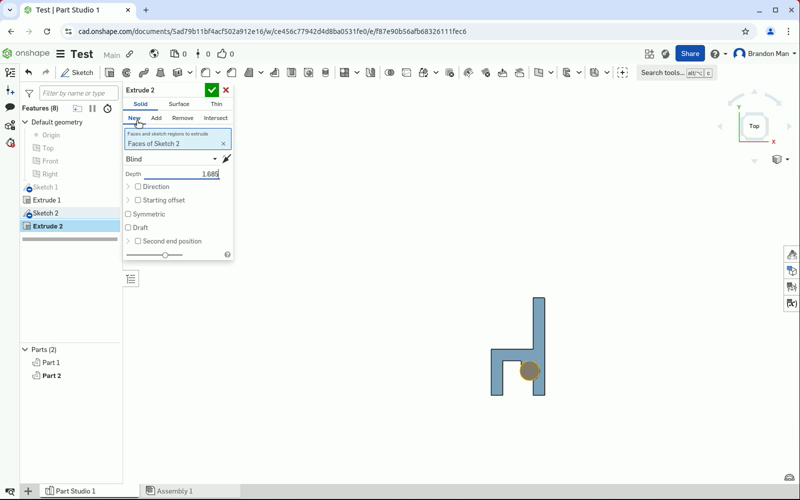
key(enter)
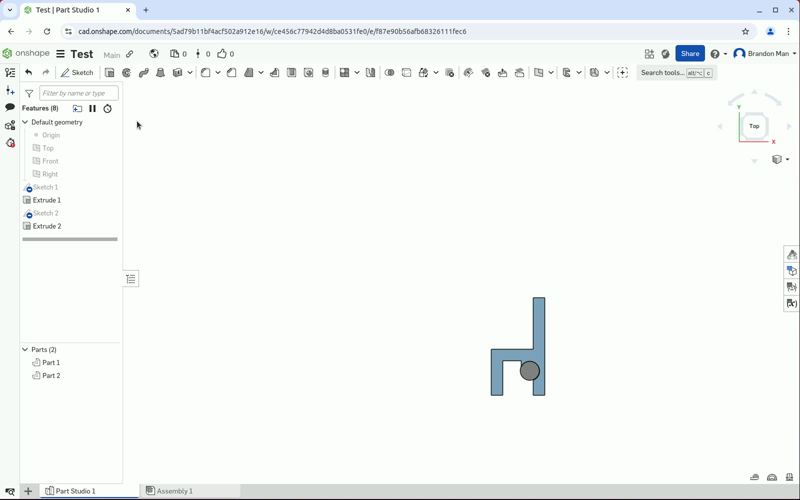
key(shift+h)
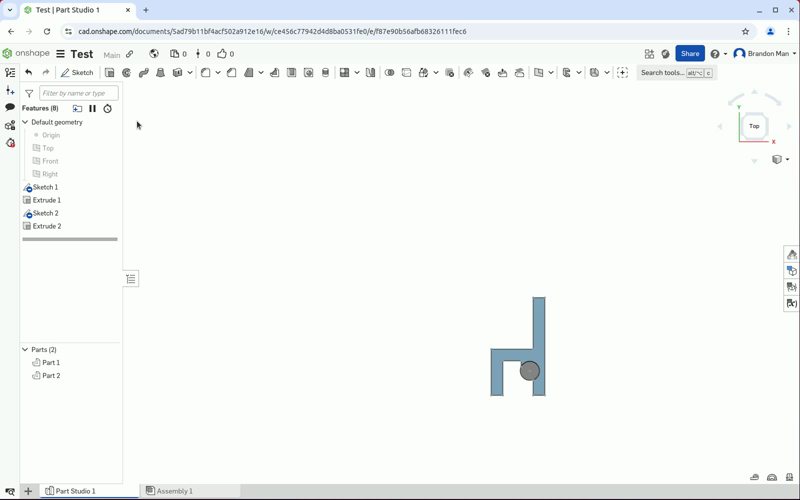
key(shift+h)
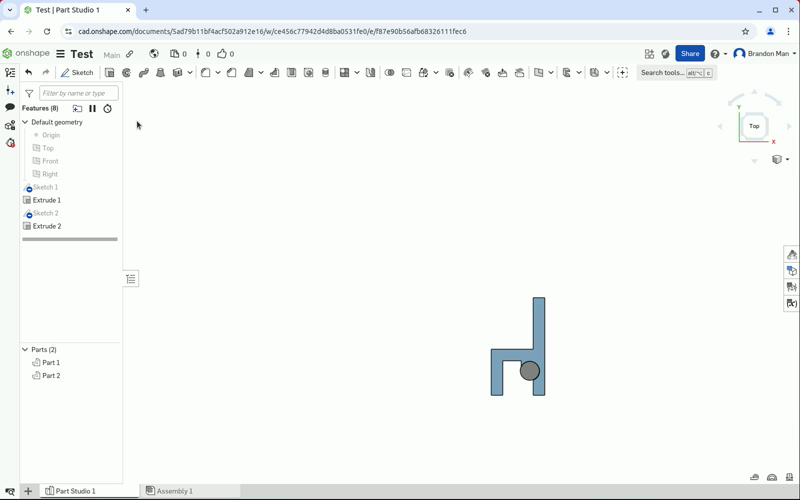
mouse_move(73, 189)
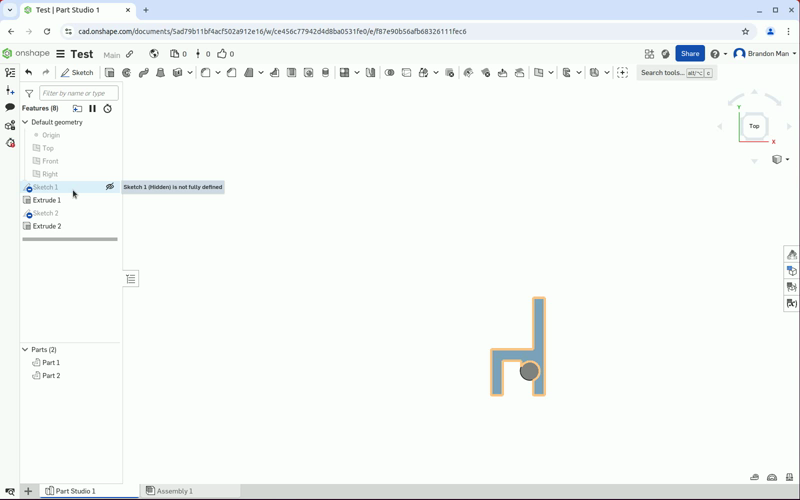
click(73, 189)
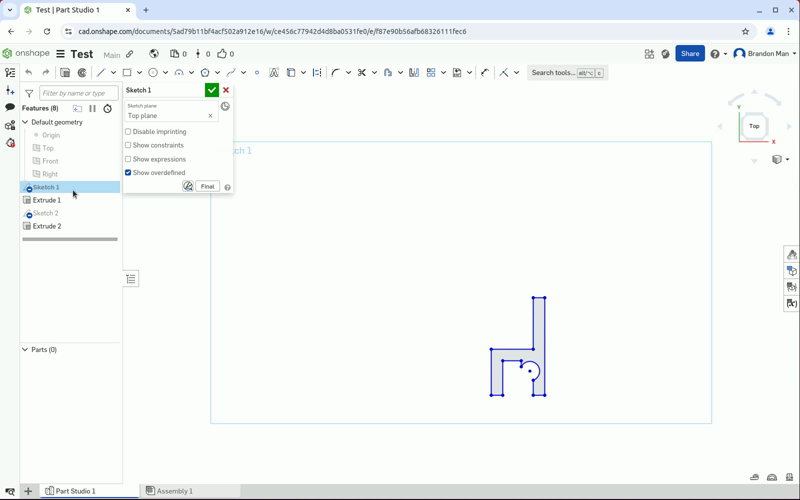
mouse_move(229, 92)
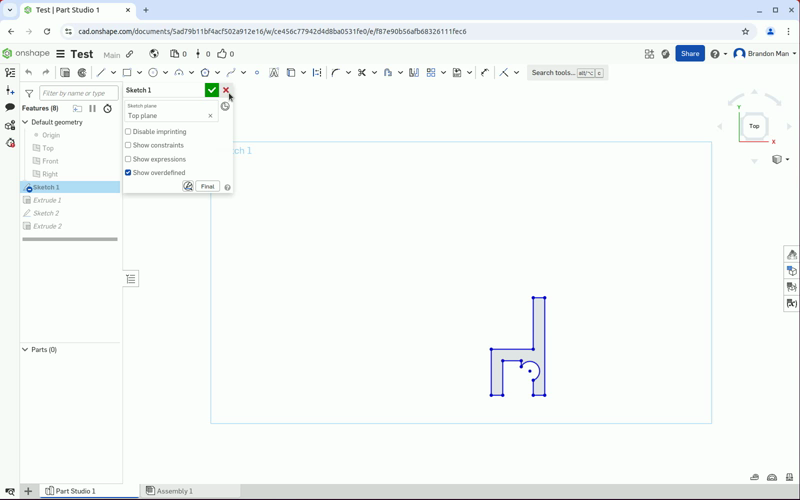
click(229, 92)
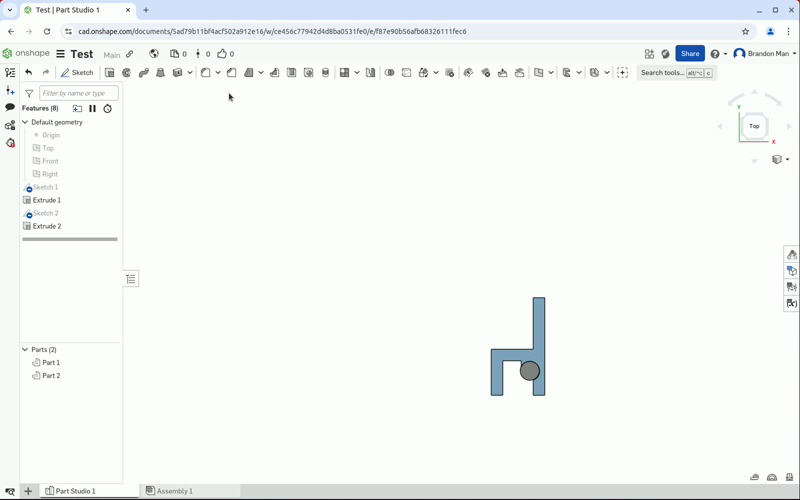
mouse_move(541, 75)
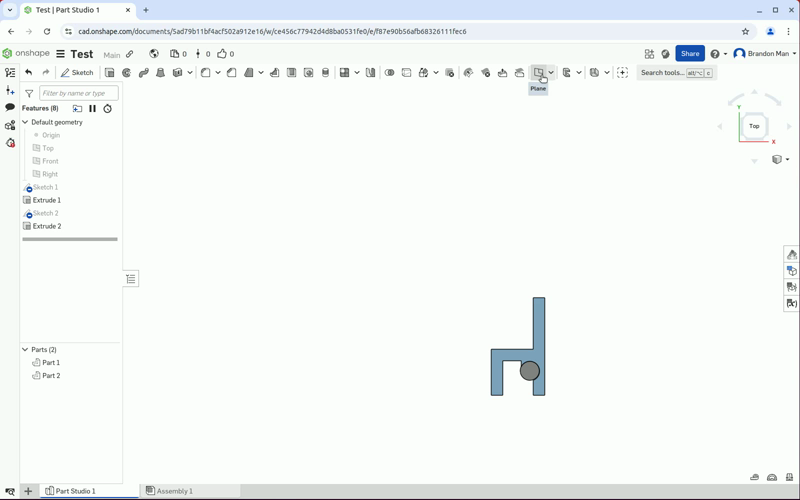
click(541, 75)
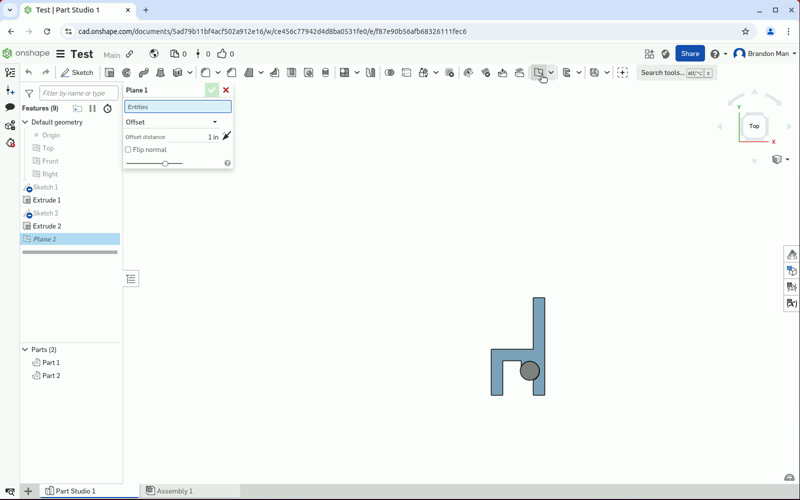
mouse_move(73, 150)
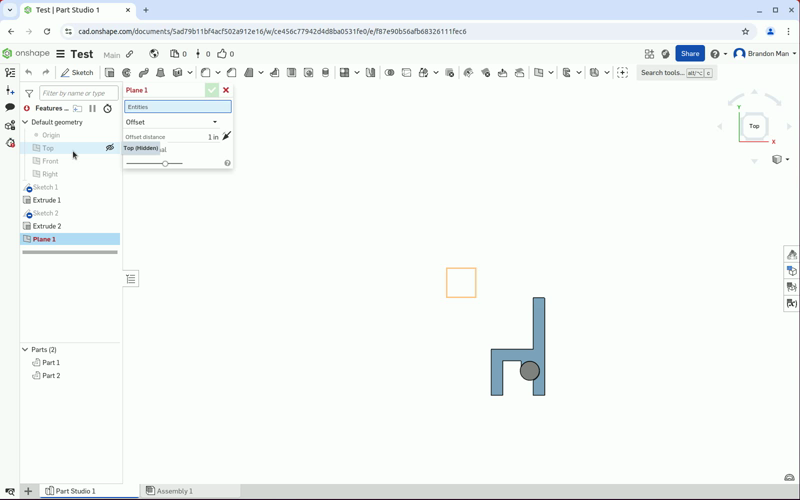
click(73, 150)
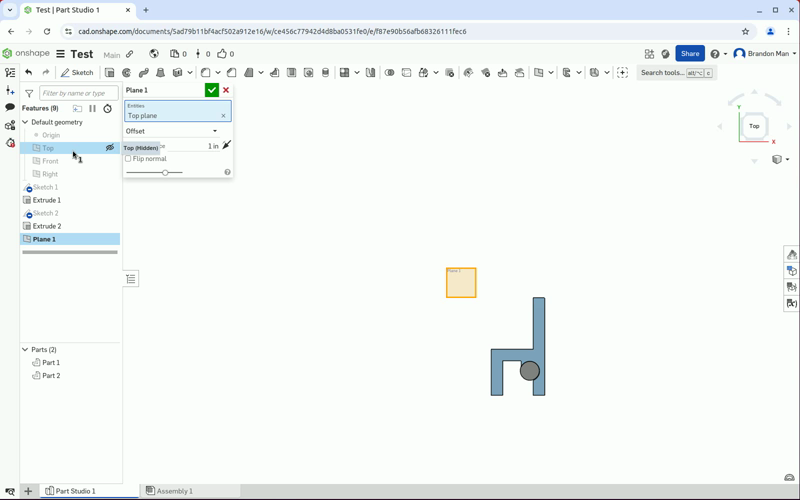
key(tab, 2)
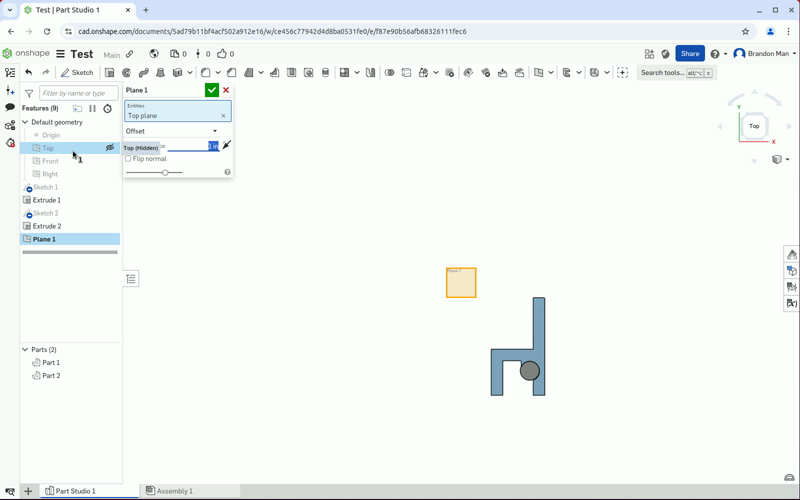
text(1.695)
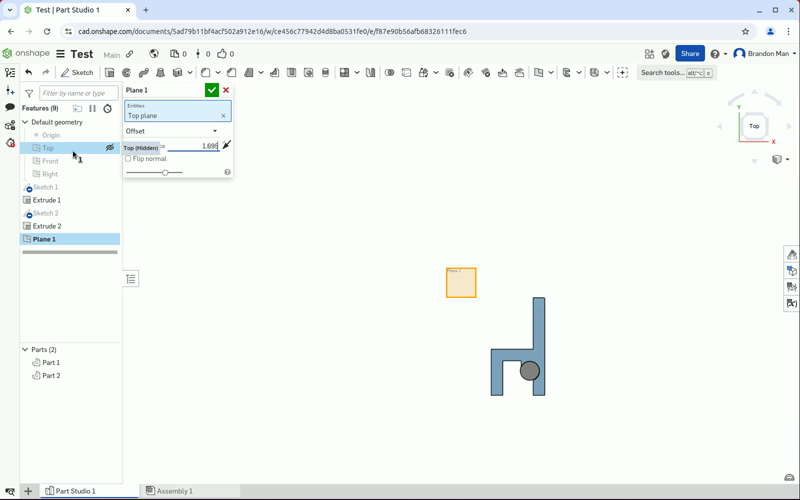
key(enter, 2)
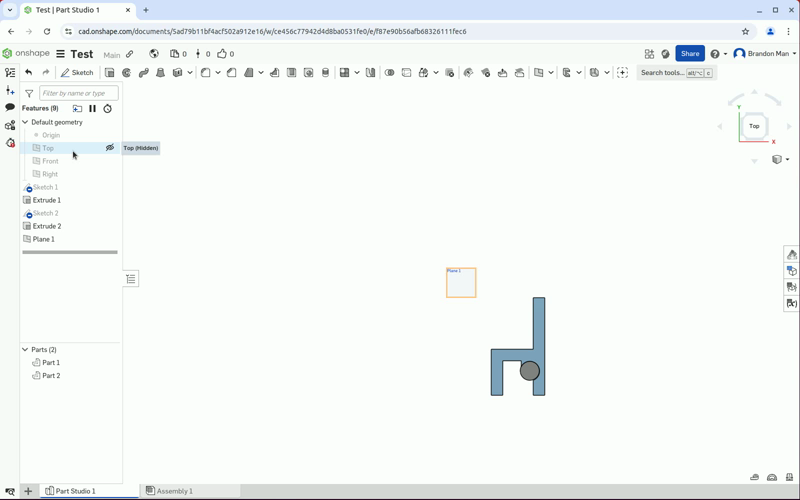
key(shift+s)
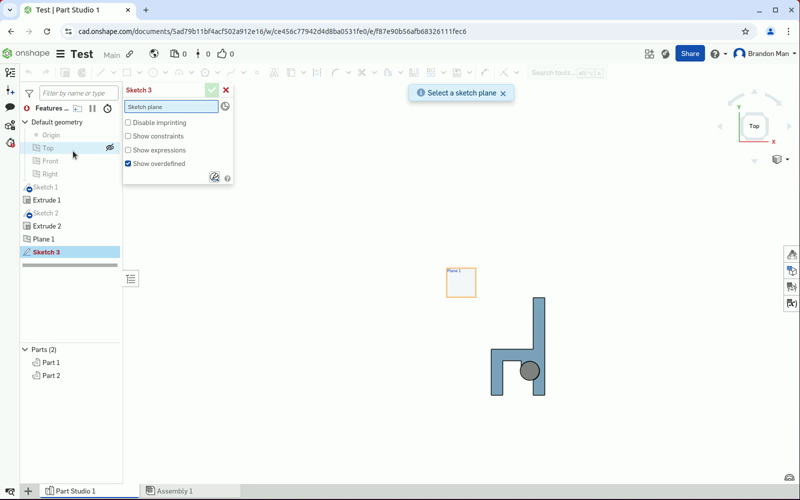
mouse_move(73, 241)
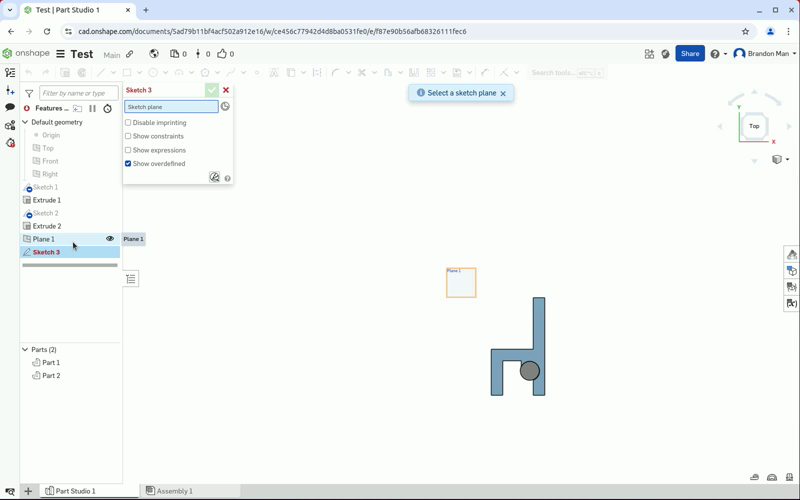
click(73, 241)
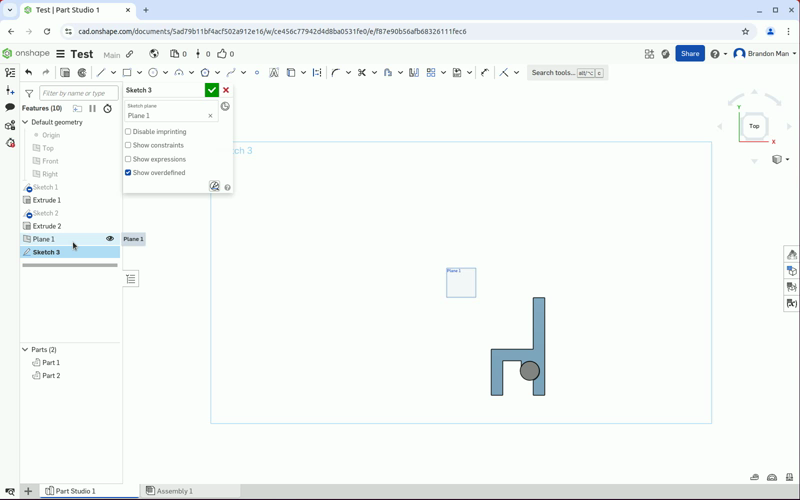
mouse_move(73, 352)
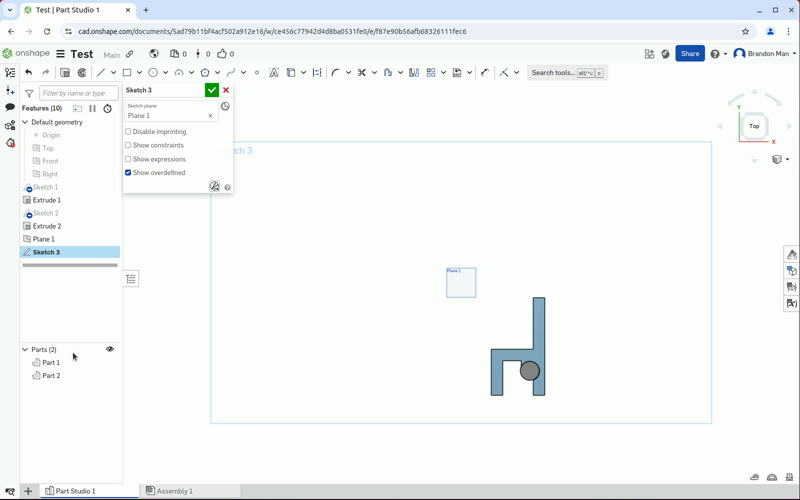
key(y)
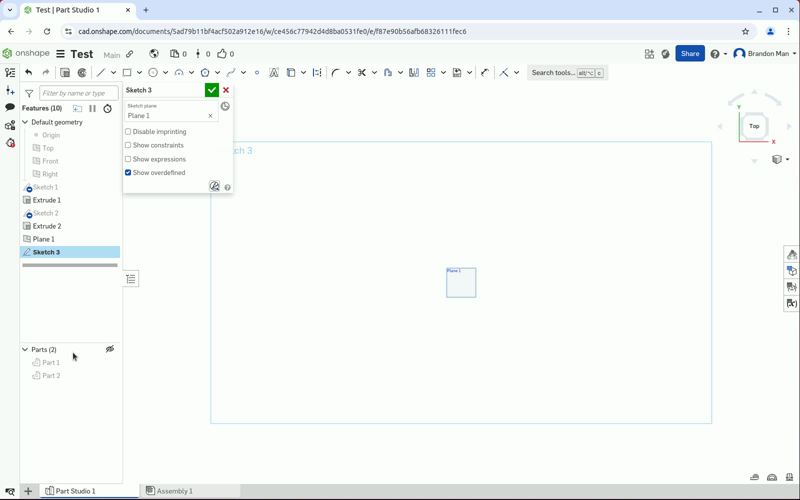
key(l)
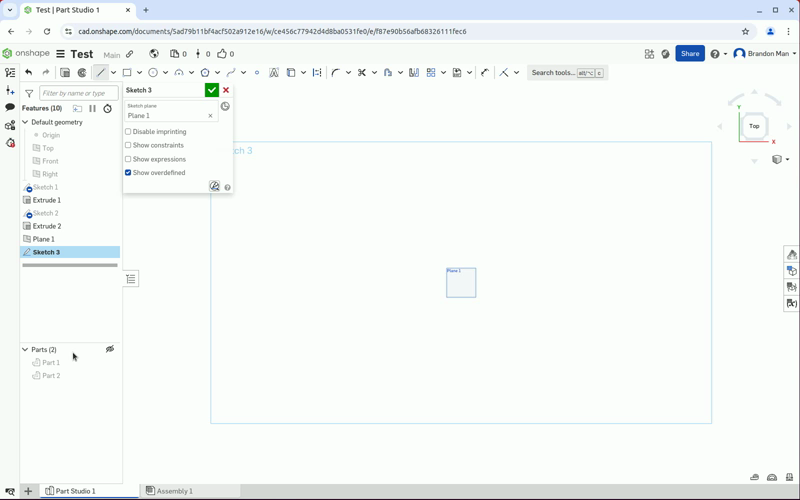
key_down(shift)
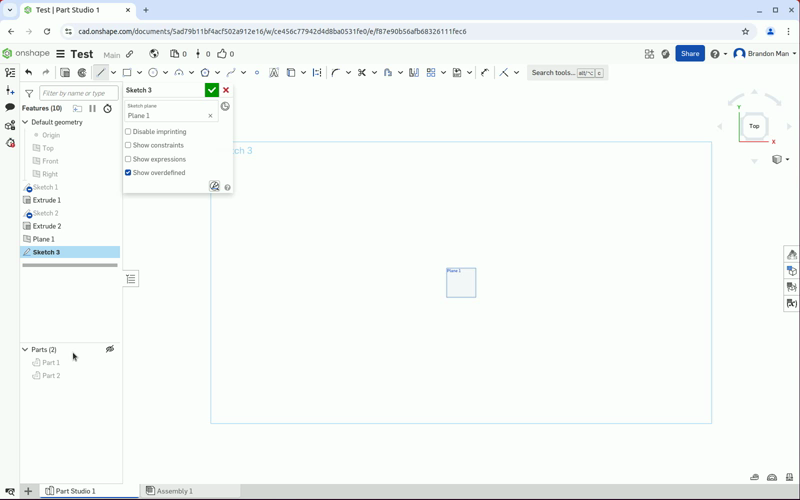
mouse_move(504, 361)
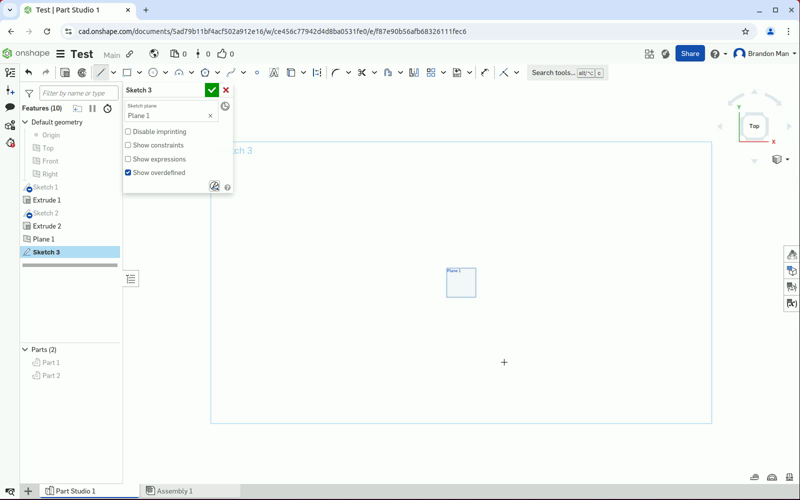
click(504, 361)
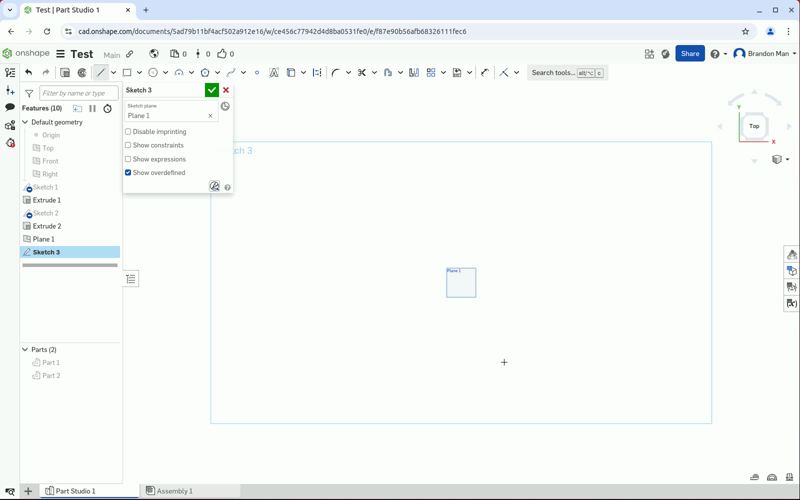
key_up(shift)
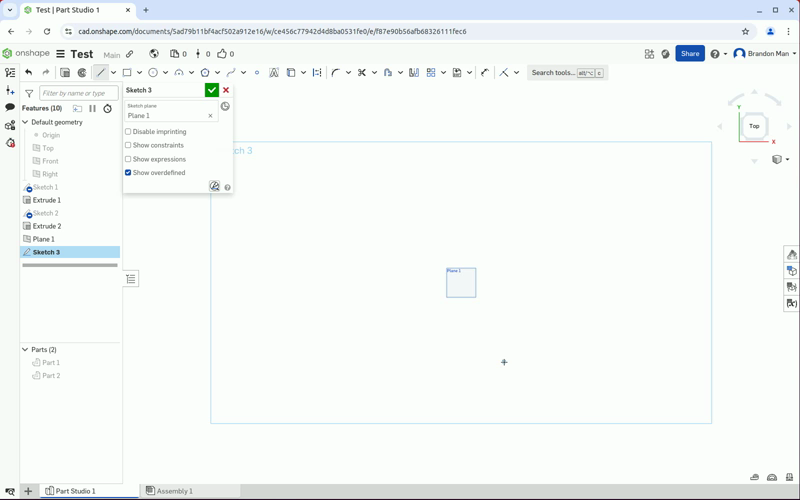
key_down(shift)
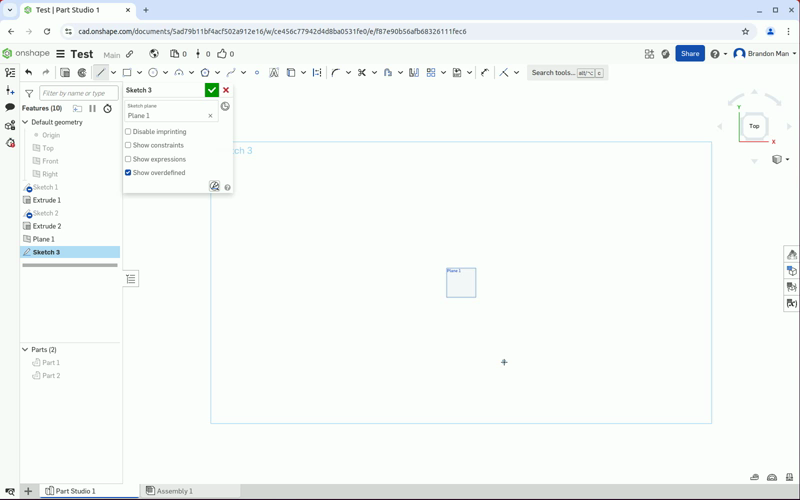
mouse_move(534, 361)
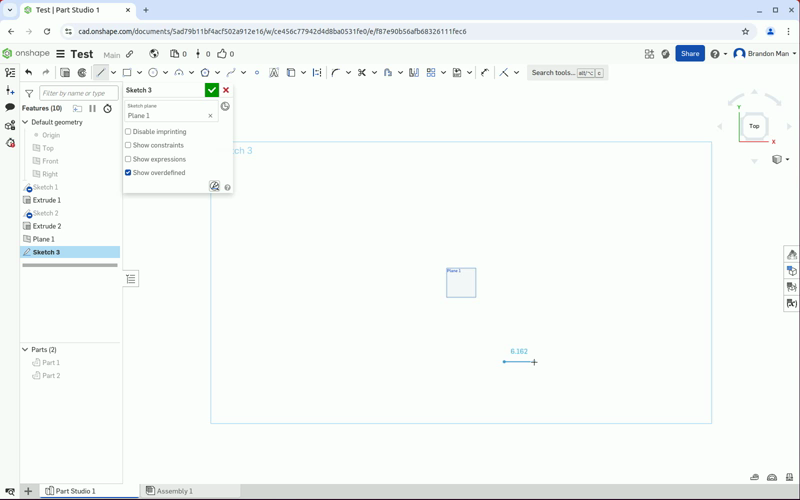
mouse_move(518, 361)
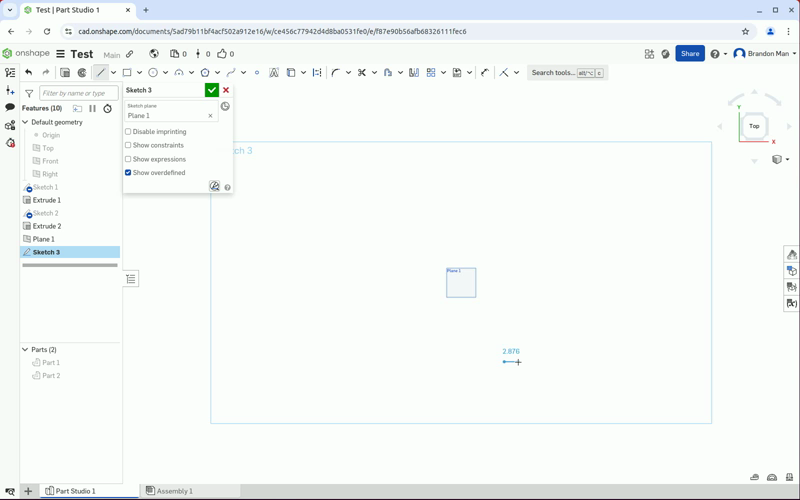
click(518, 361)
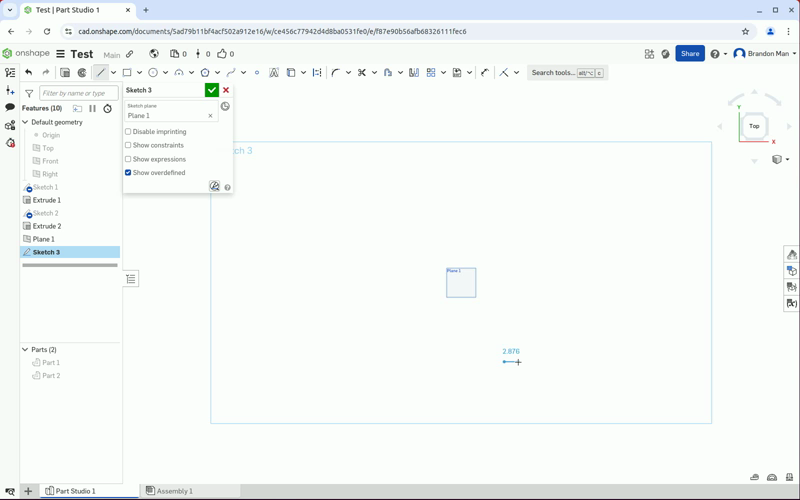
key_up(shift)
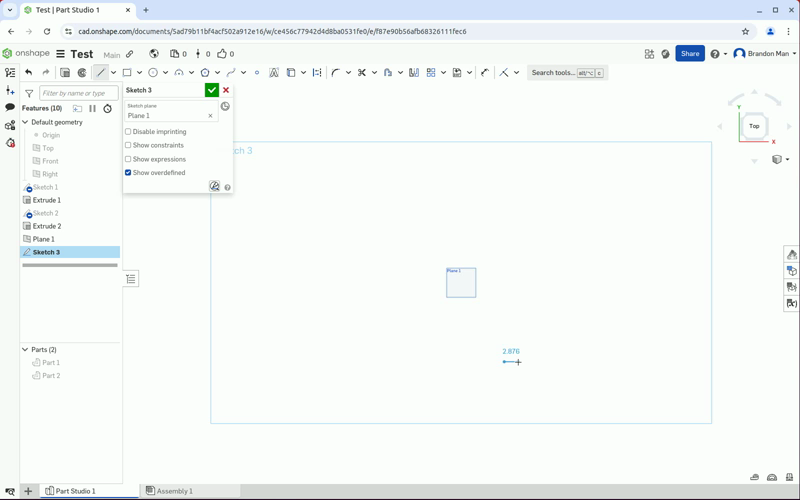
key_down(shift)
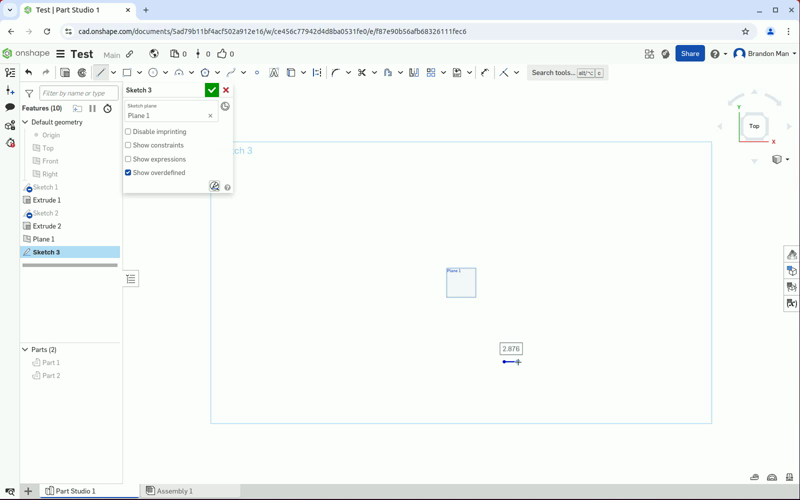
mouse_move(548, 361)
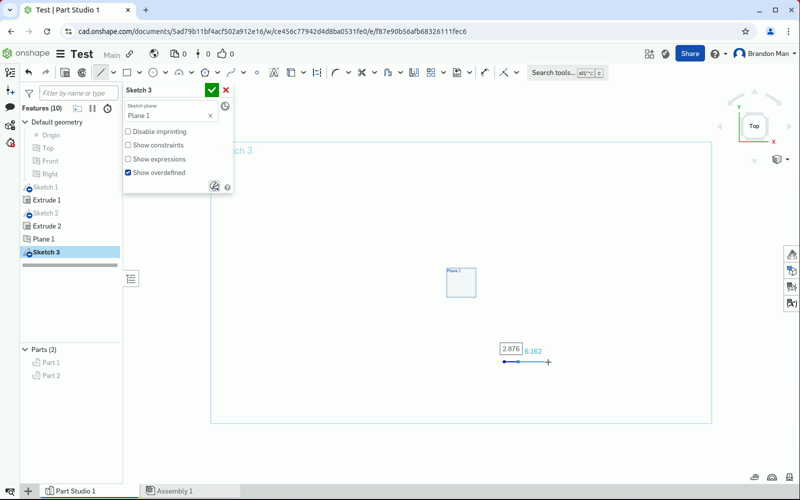
mouse_move(518, 348)
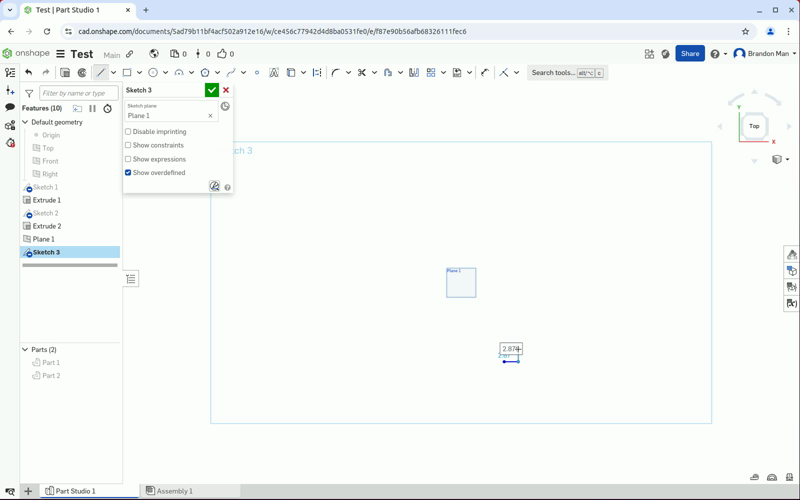
click(518, 348)
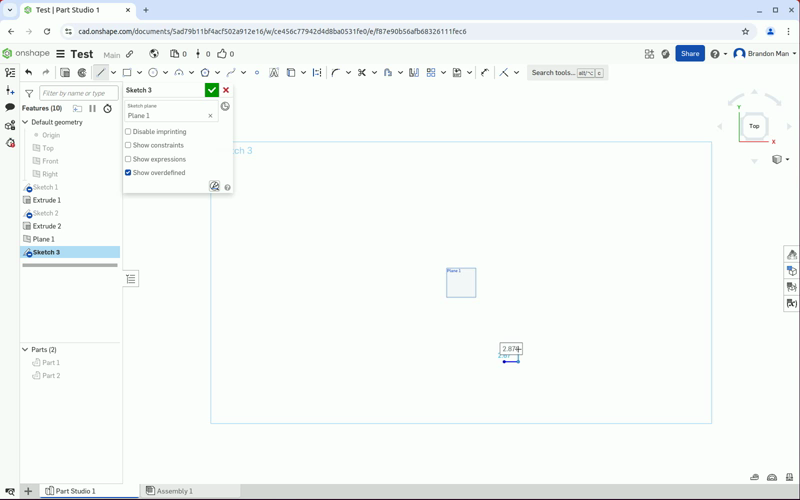
key_up(shift)
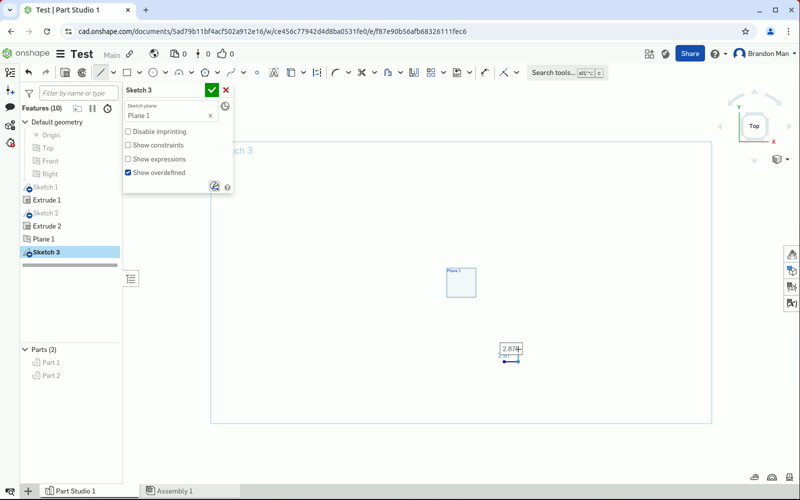
key_down(shift)
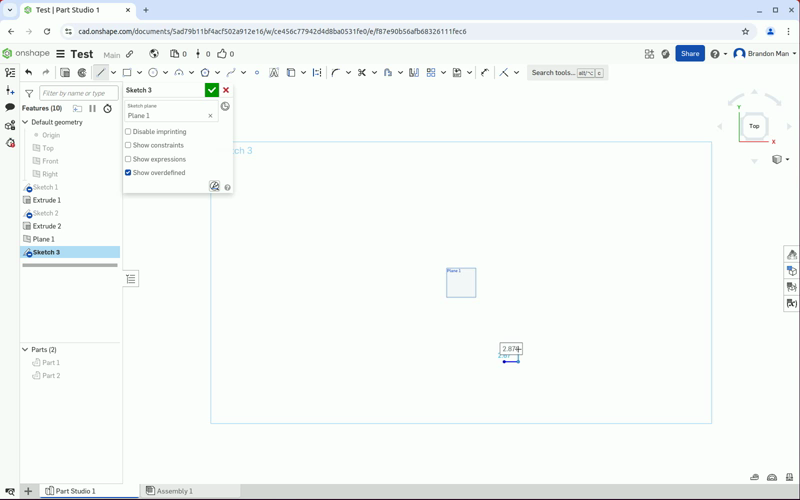
mouse_move(548, 348)
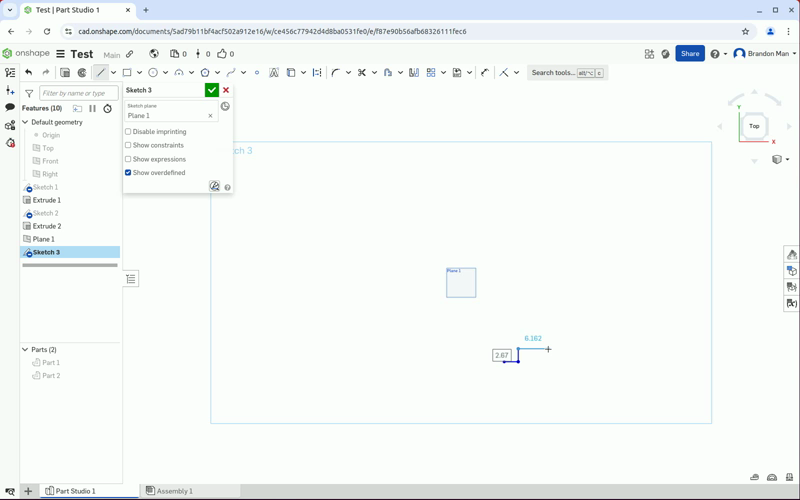
mouse_move(504, 348)
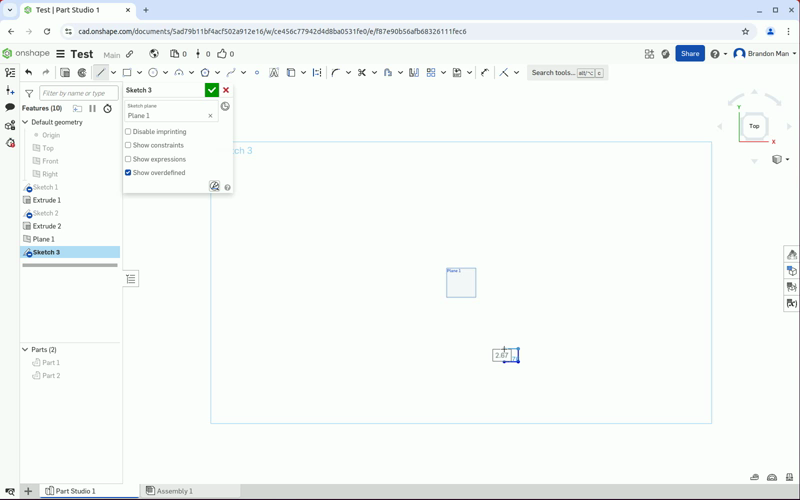
click(504, 348)
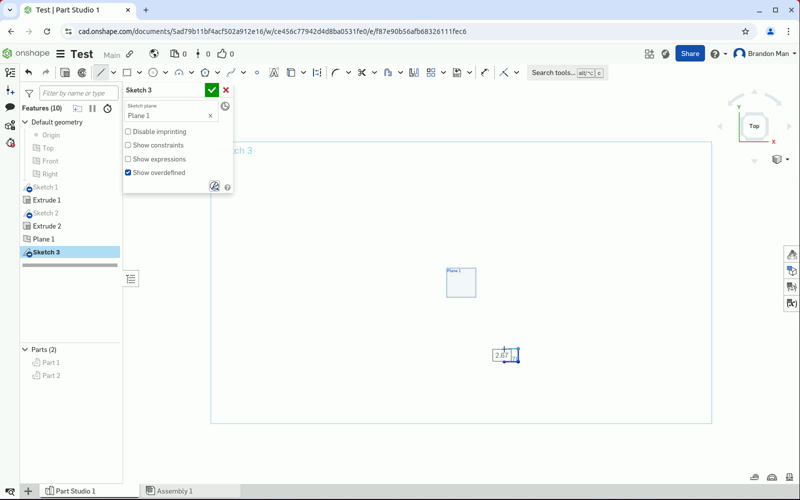
key_up(shift)
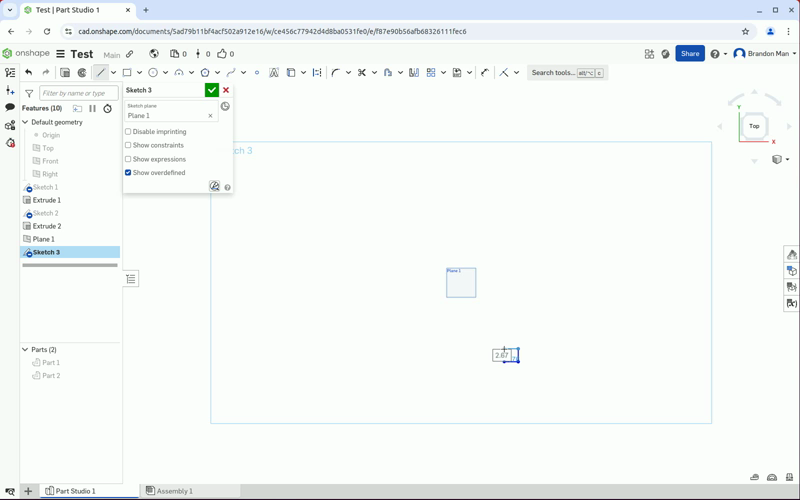
mouse_move(534, 348)
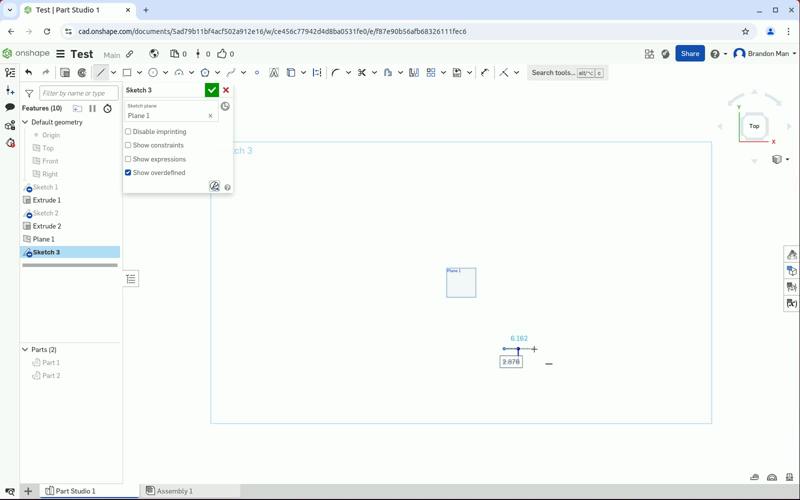
key_down(shift)
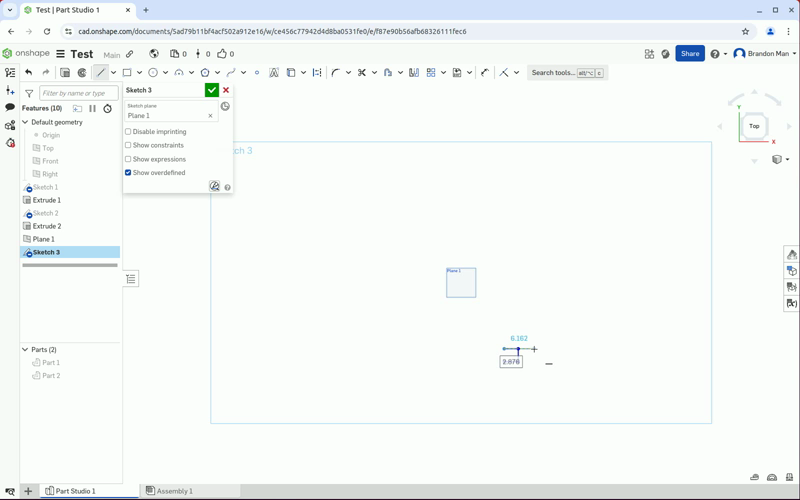
mouse_move(504, 361)
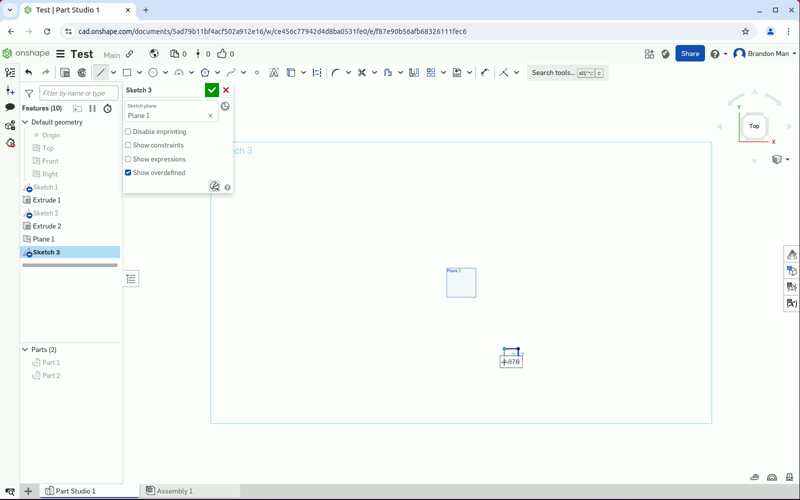
key_up(shift)
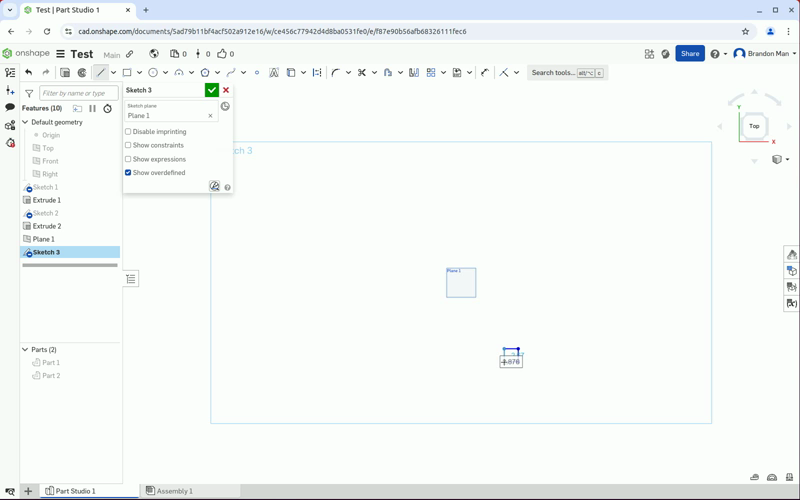
click(504, 361)
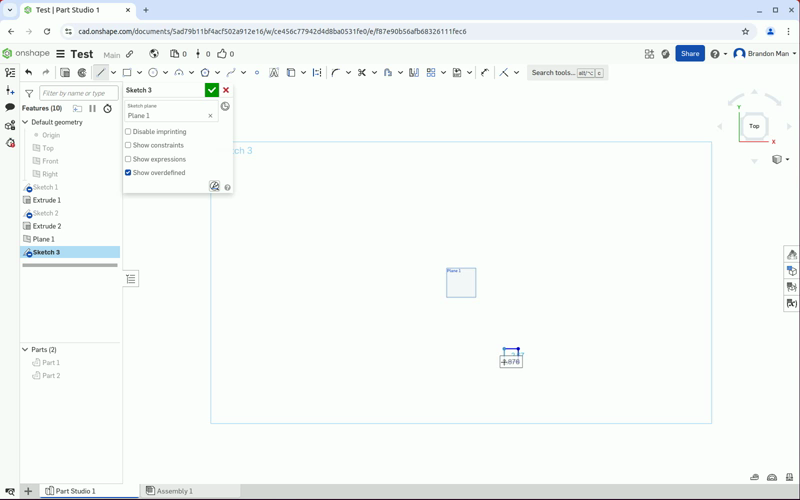
key(esc)
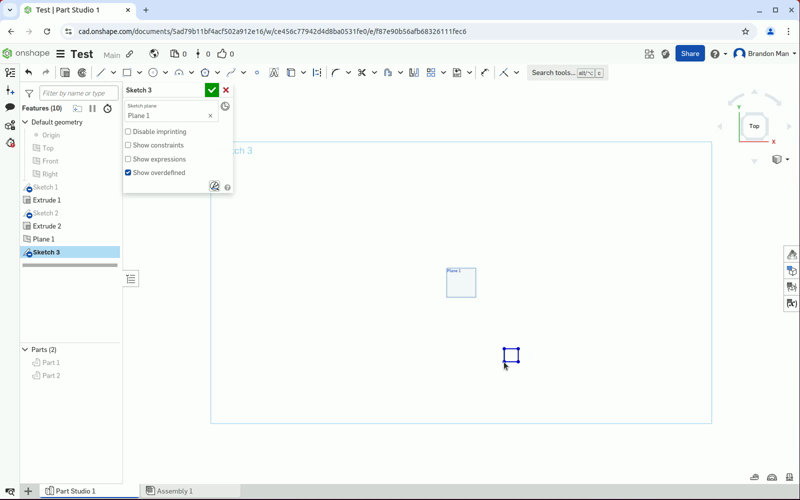
mouse_move(517, 358)
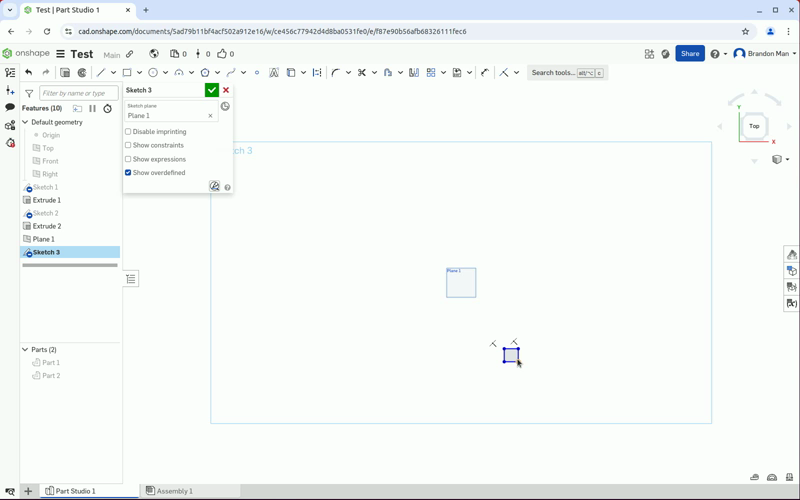
scroll(6)
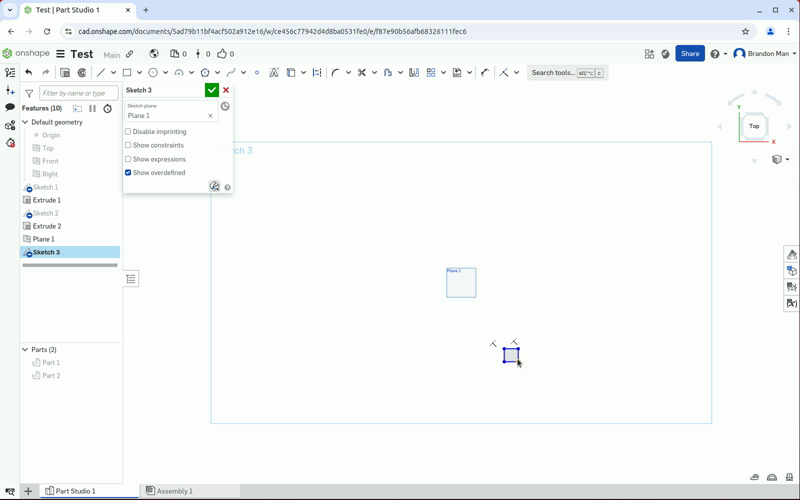
scroll(6)
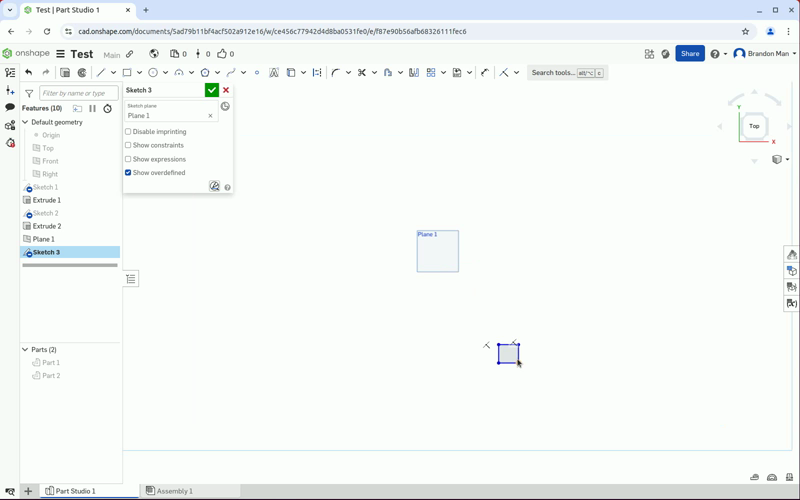
scroll(6)
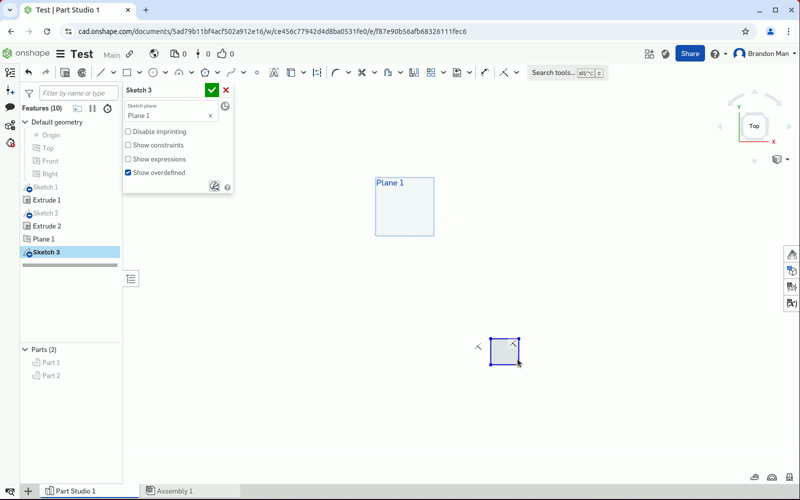
scroll(6)
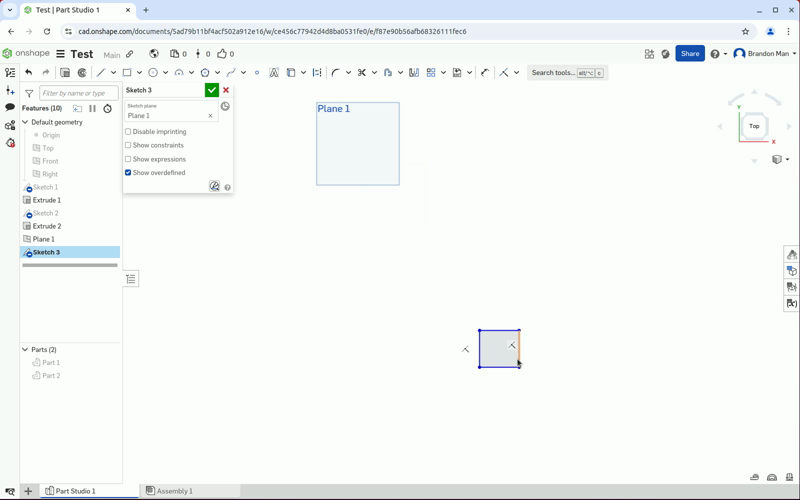
scroll(6)
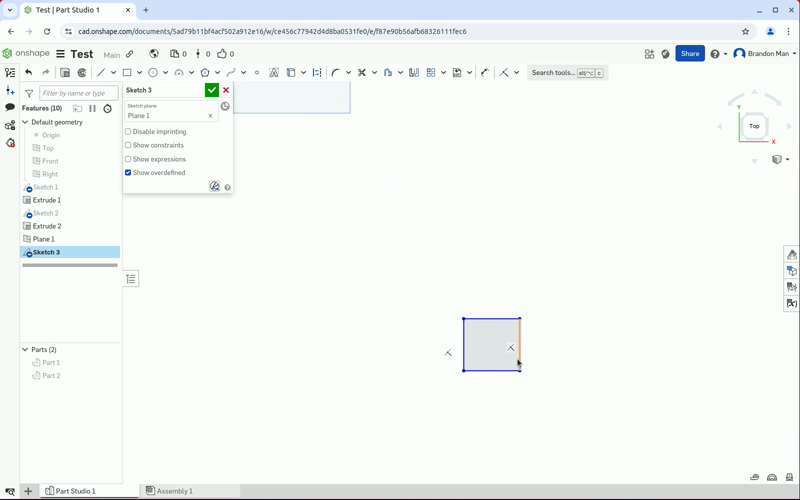
scroll(6)
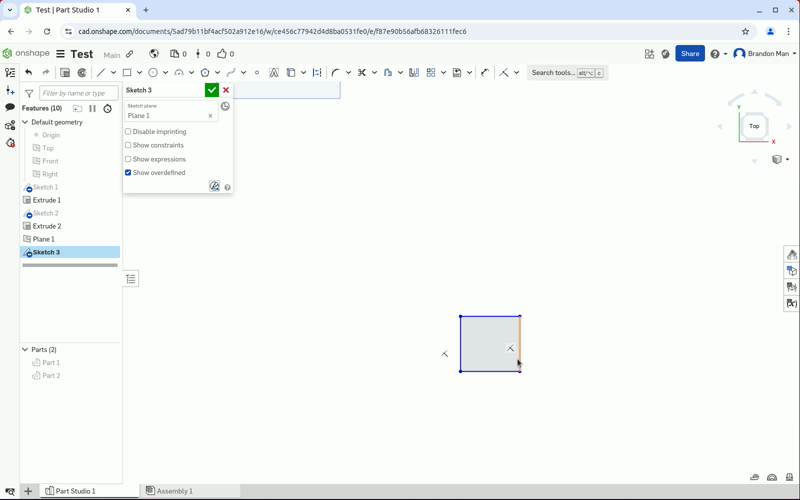
scroll(6)
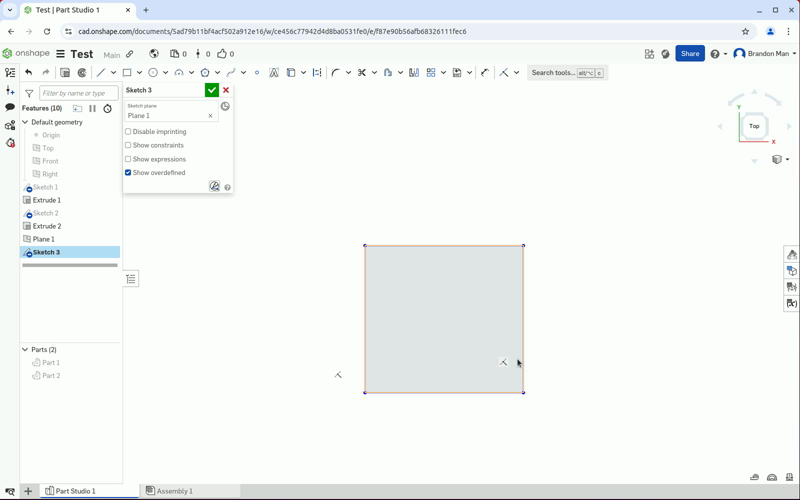
click(517, 358)
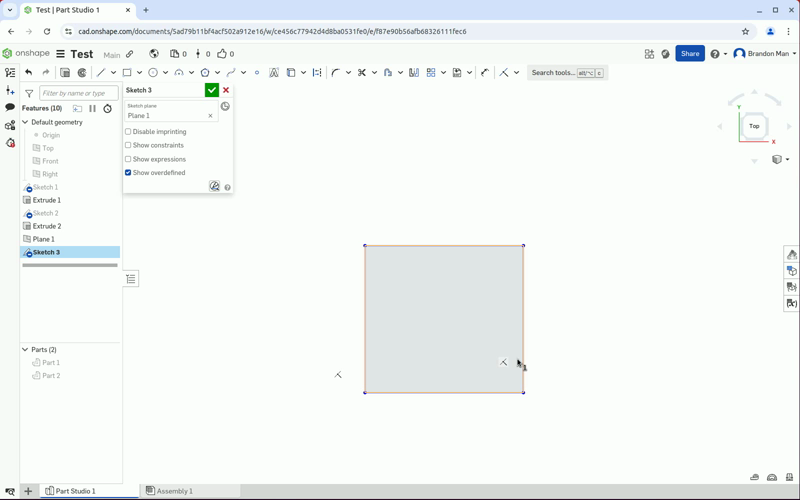
scroll(-6)
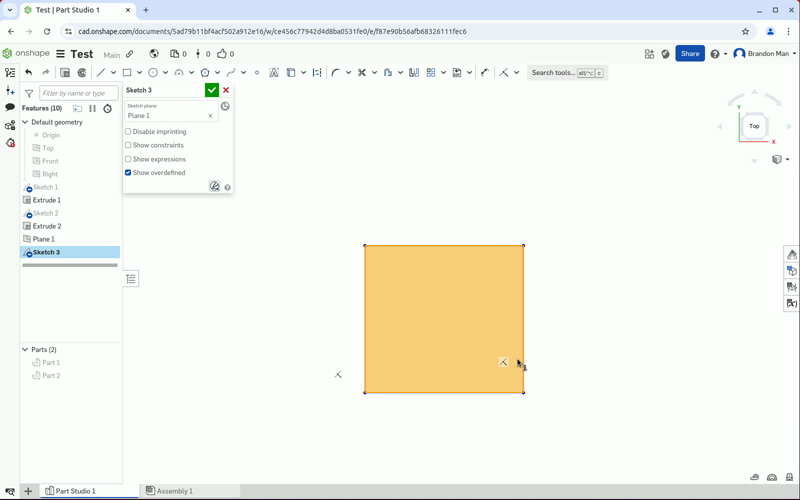
scroll(-6)
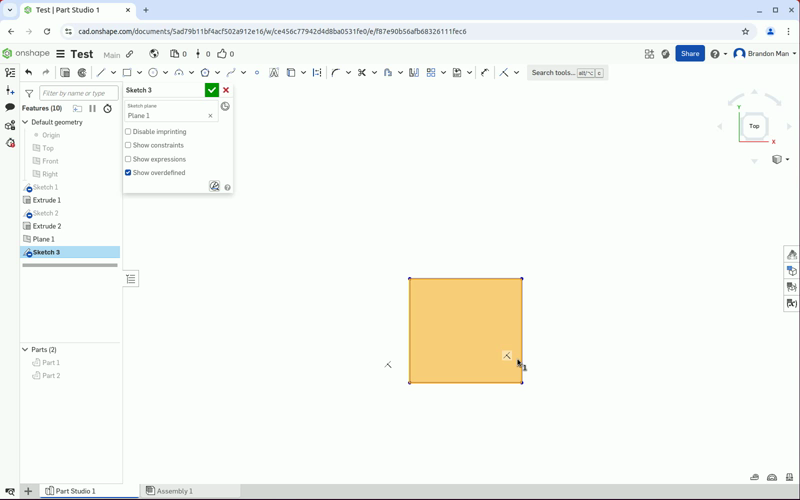
scroll(-6)
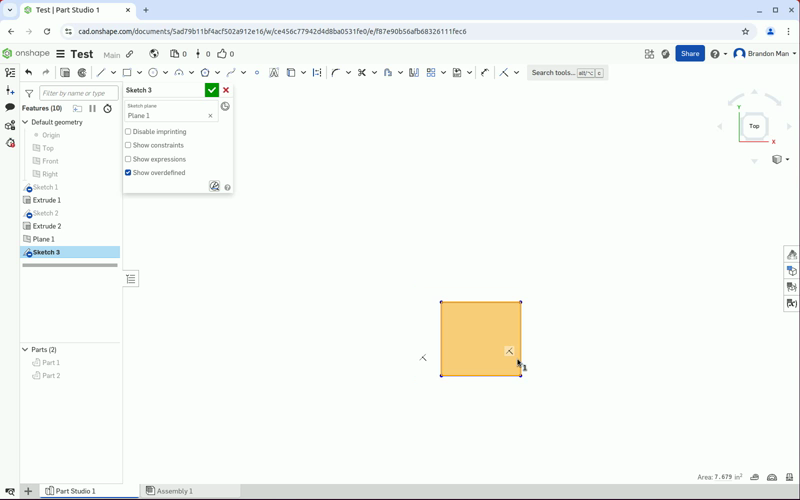
scroll(-6)
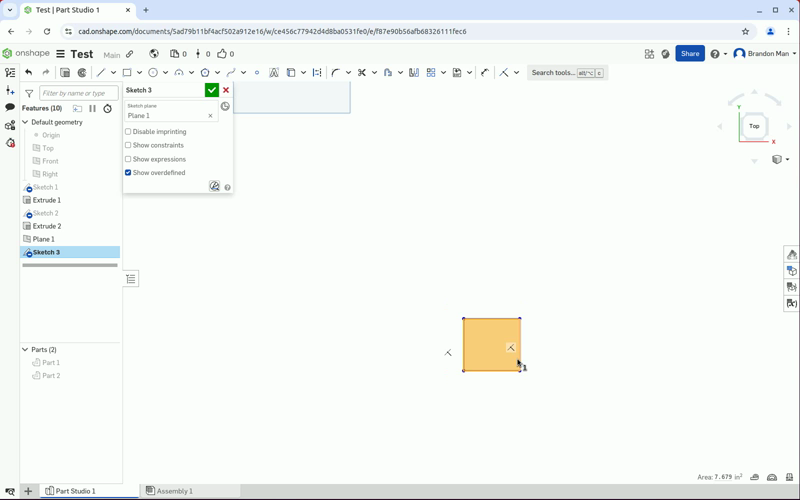
scroll(-6)
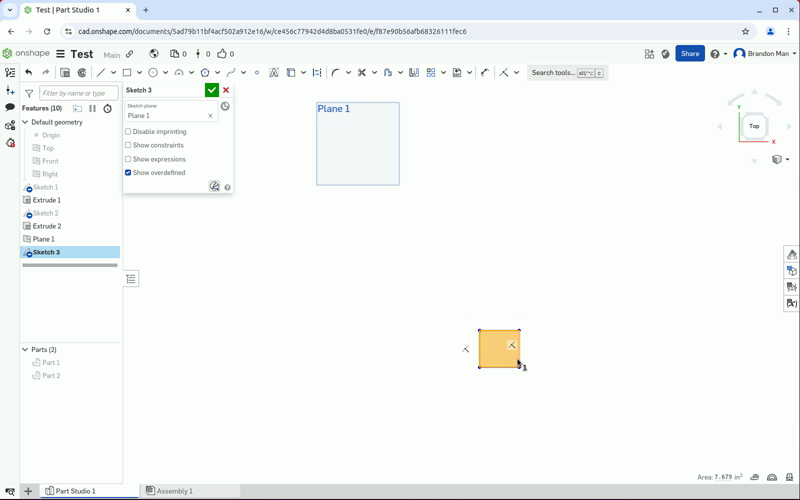
scroll(-6)
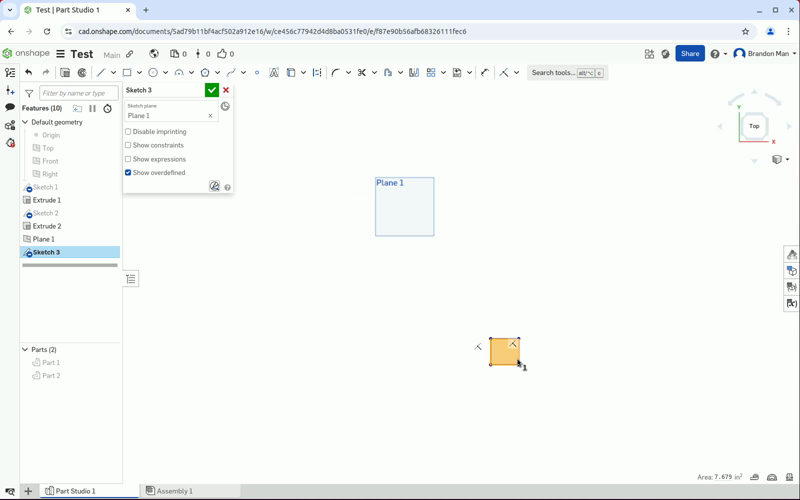
scroll(-6)
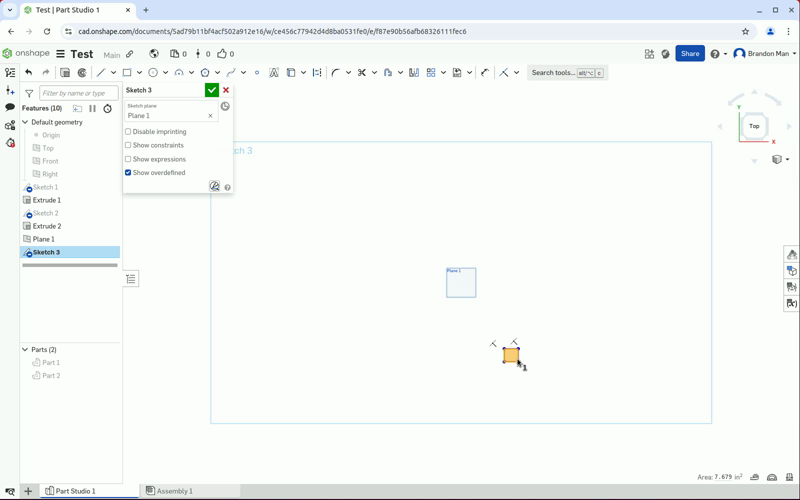
mouse_move(73, 352)
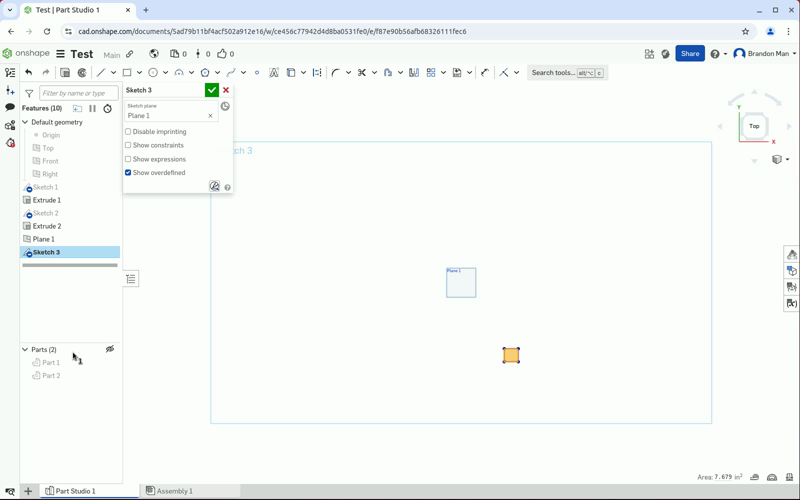
key(shift+y)
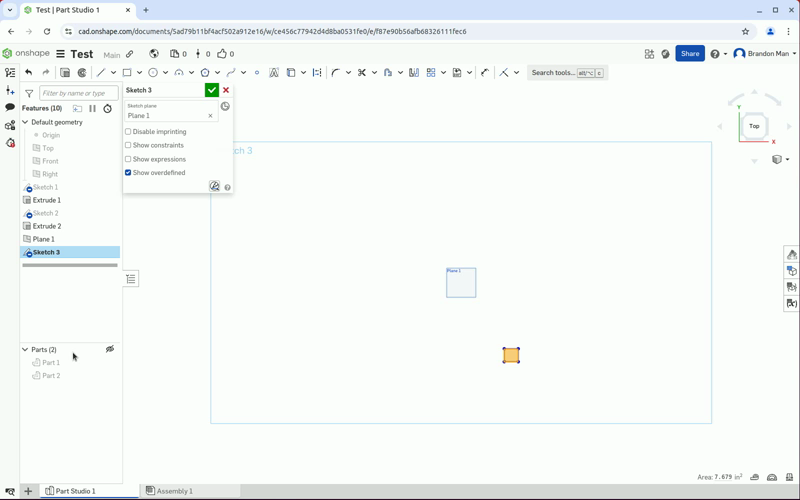
key(shift+e)
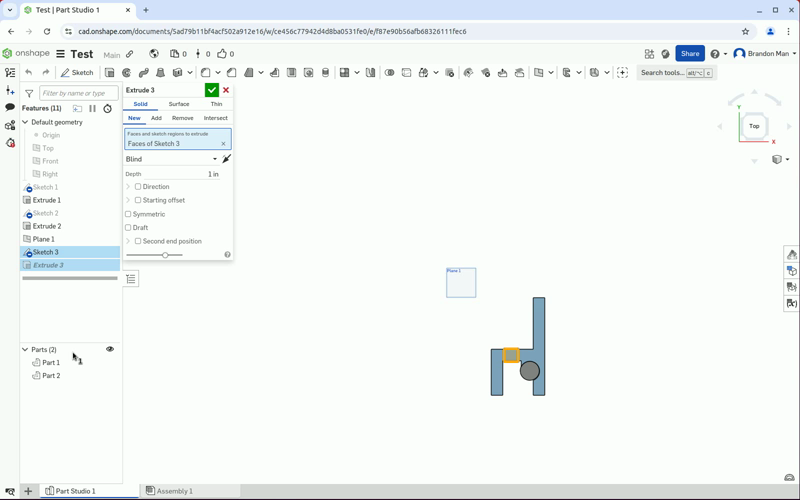
mouse_move(143, 106)
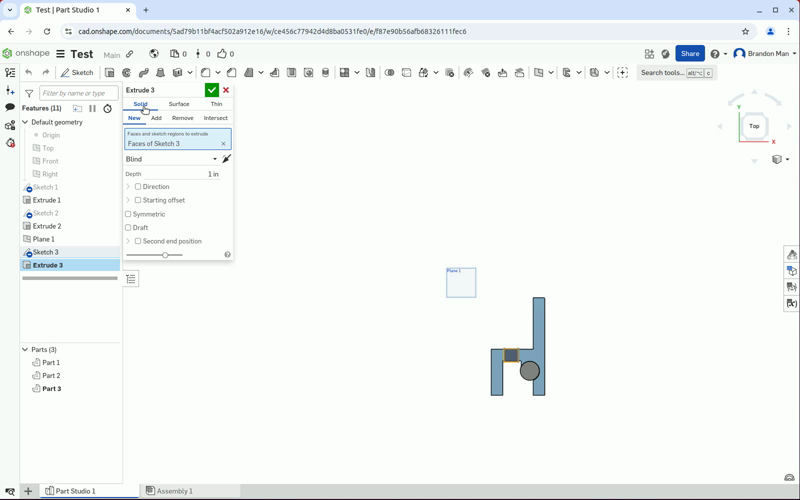
click(143, 106)
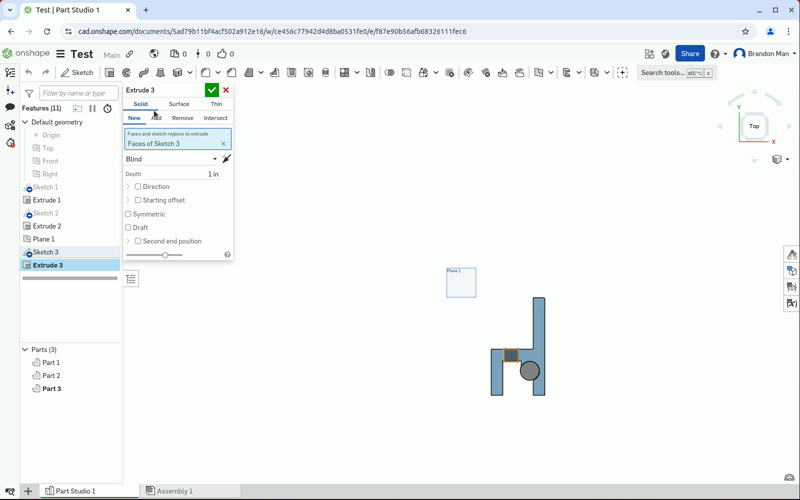
mouse_move(186, 120)
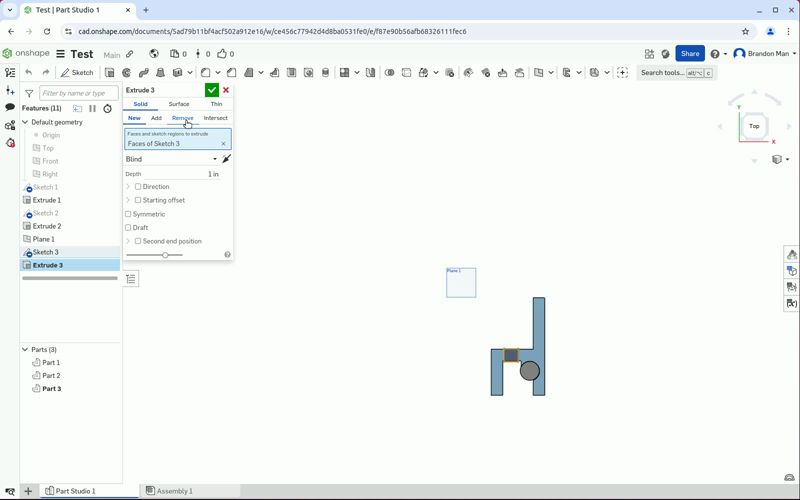
click(186, 120)
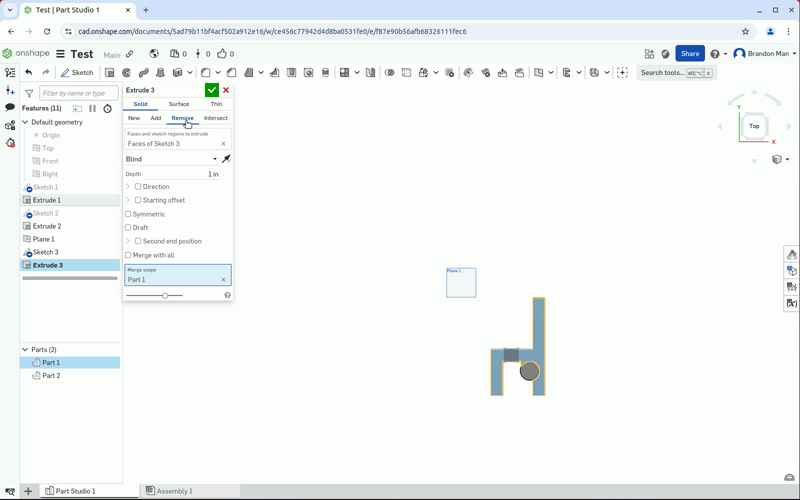
key(tab, 4)
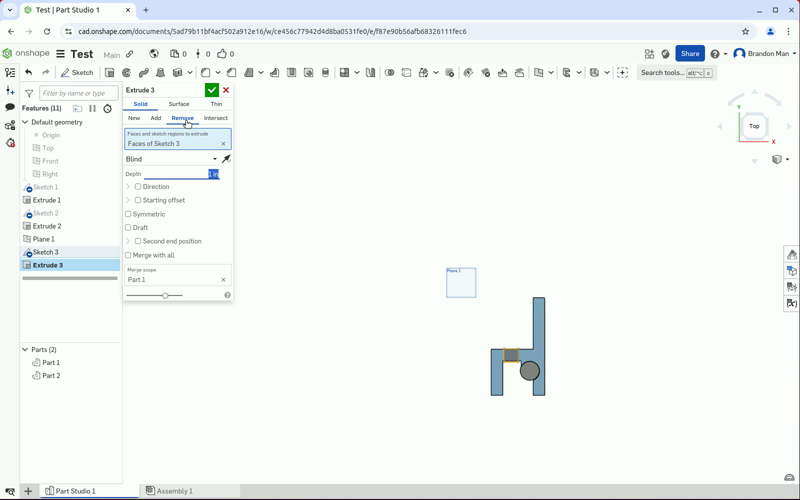
text(0.963)
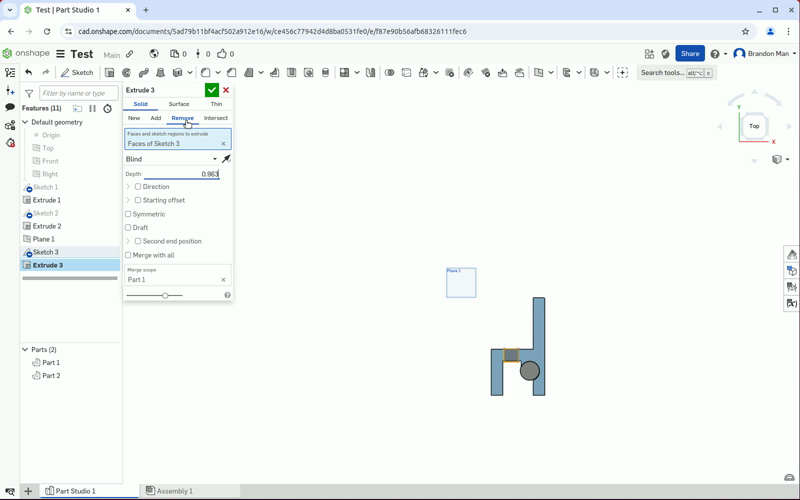
key(tab, 6)
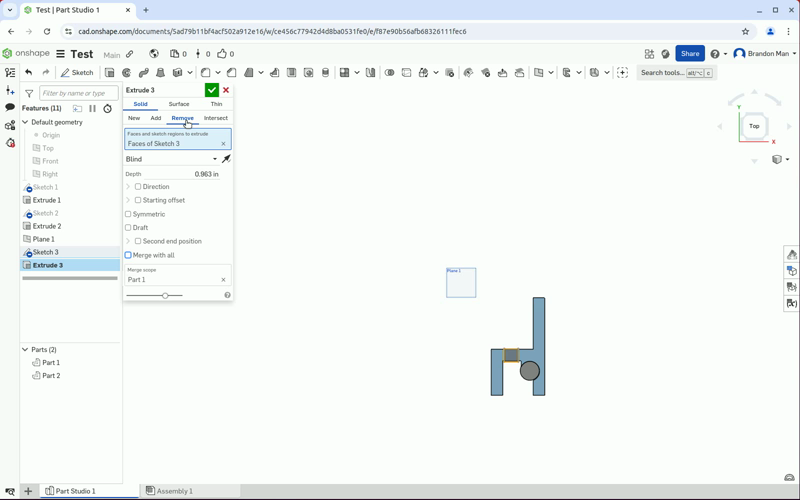
key(space)
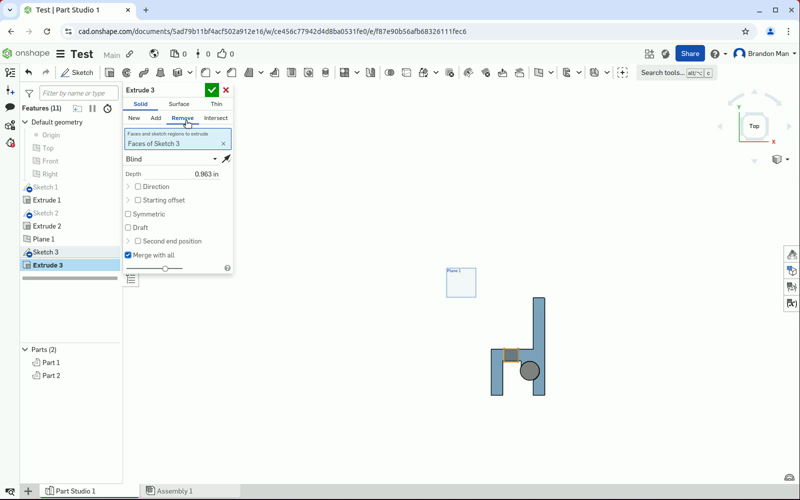
key(enter)
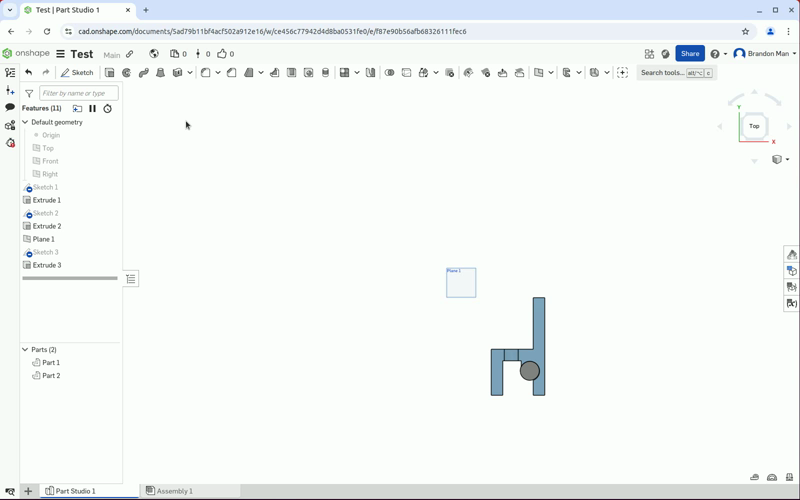
key(shift+h)
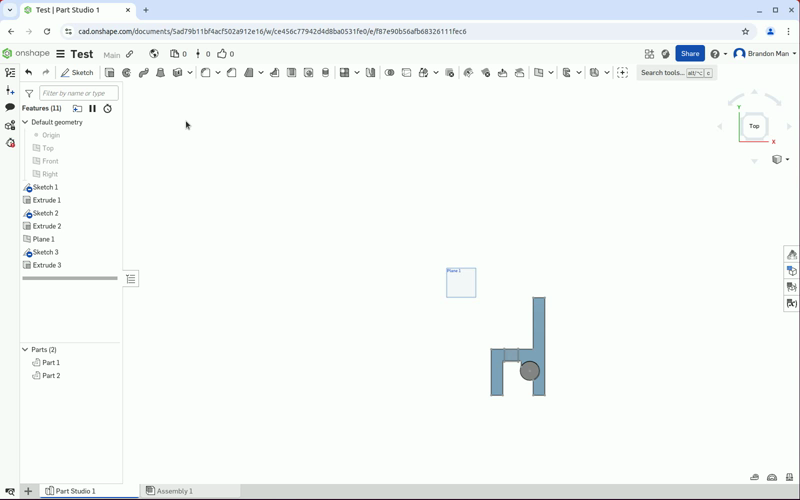
key(shift+h)
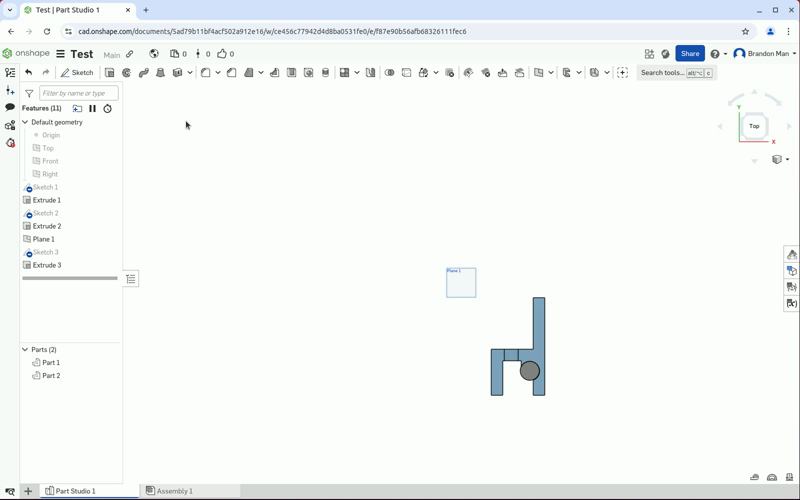
mouse_move(73, 189)
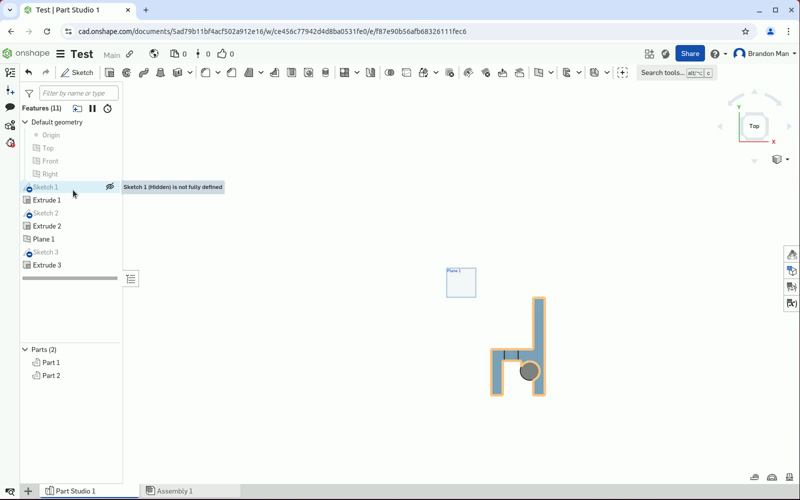
click(73, 189)
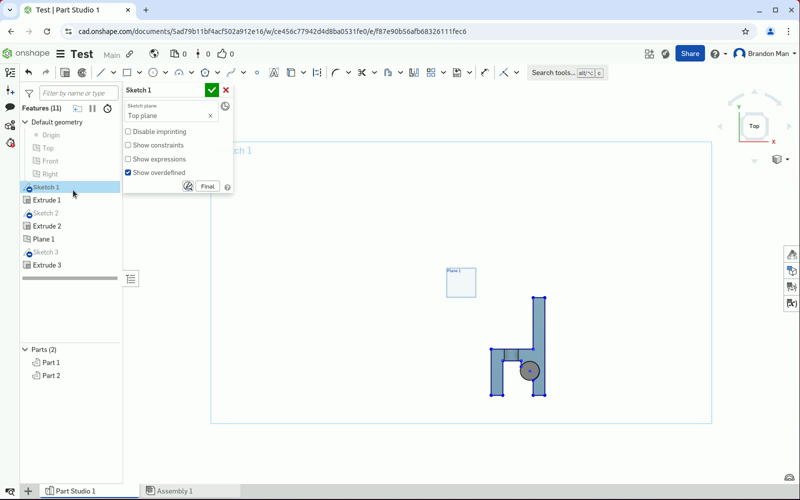
mouse_move(229, 92)
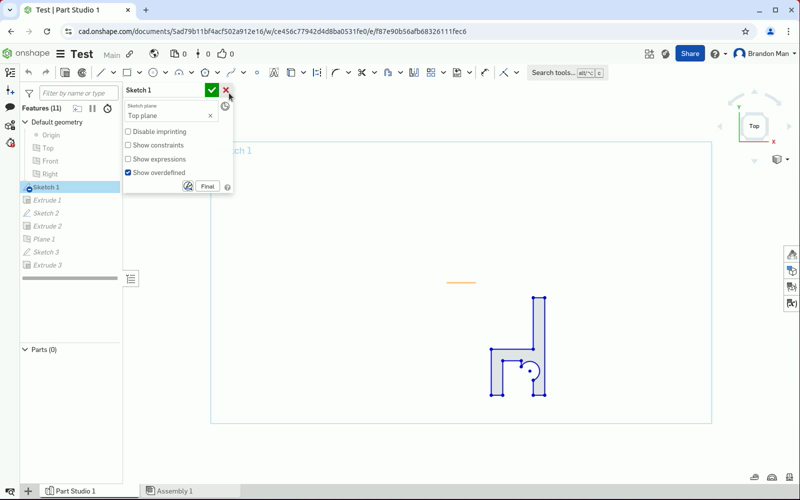
click(229, 92)
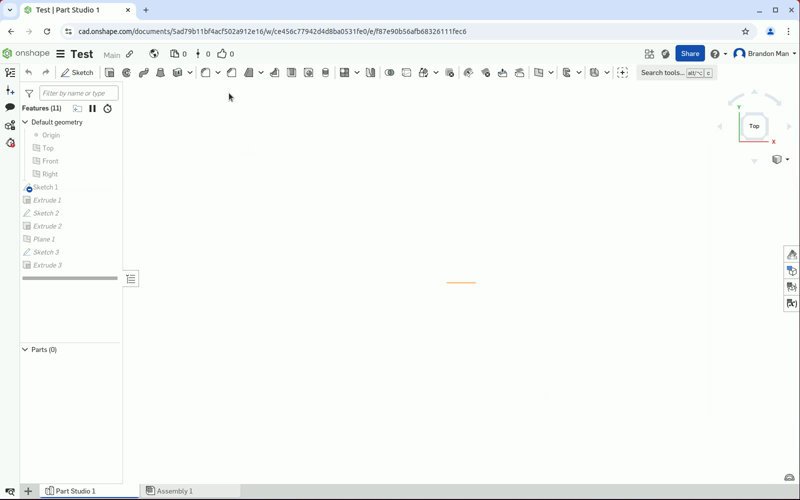
key(shift+s)
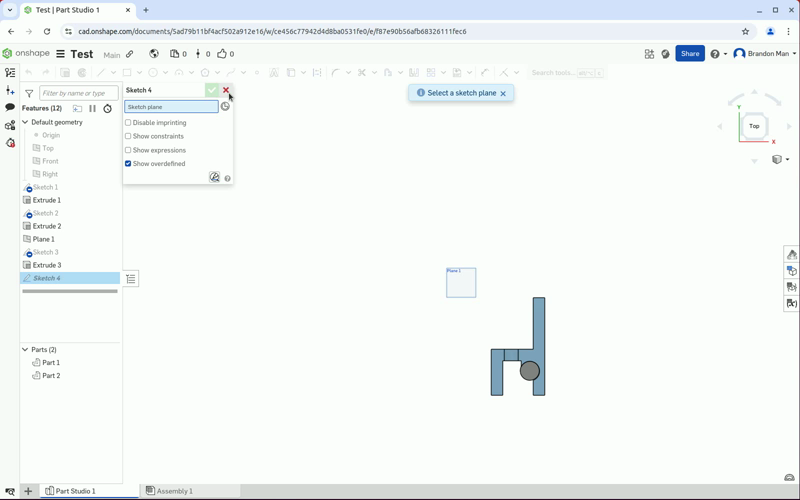
mouse_move(73, 241)
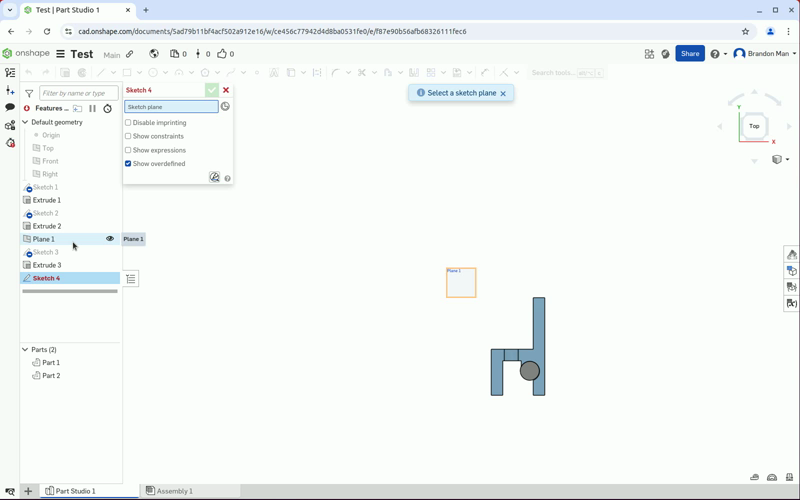
click(73, 241)
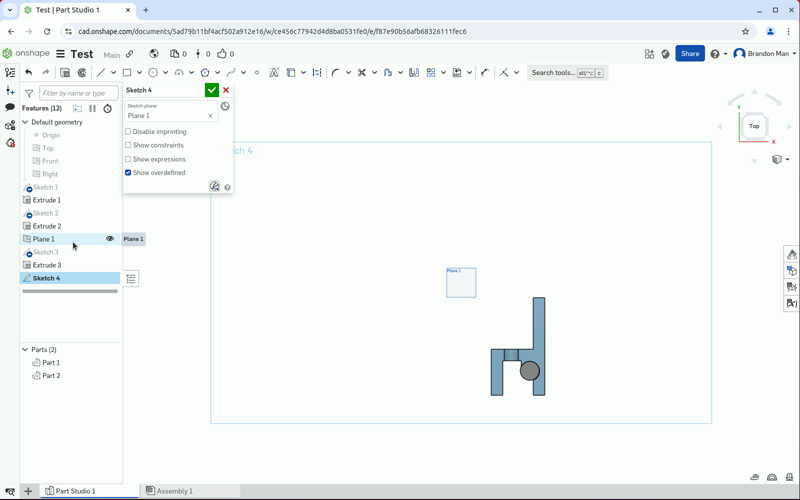
mouse_move(73, 352)
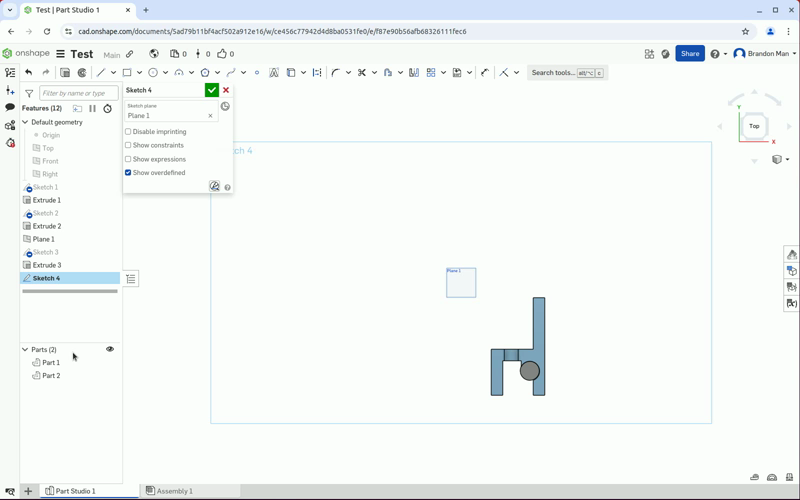
key(y)
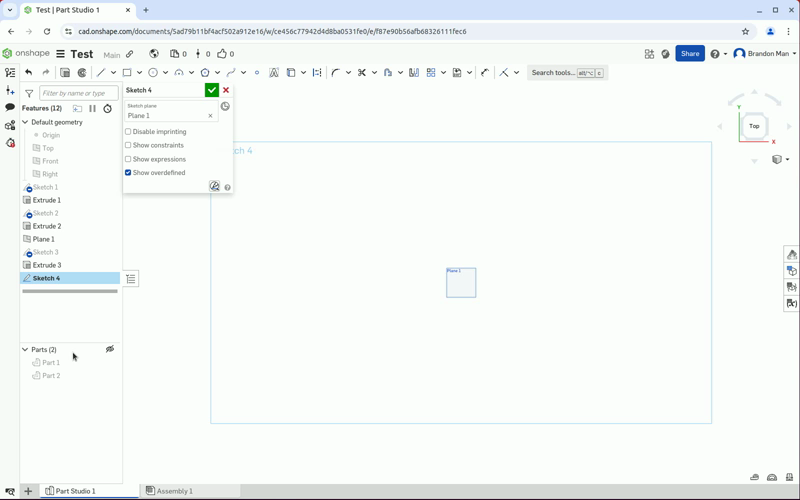
key(a)
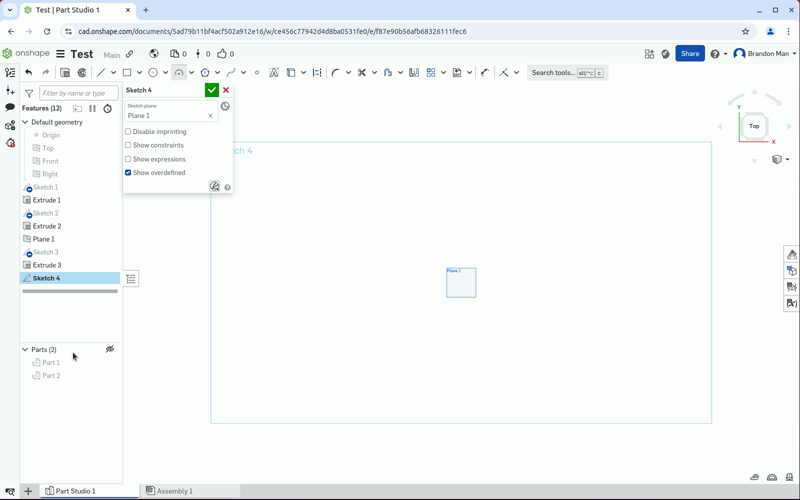
key_down(shift)
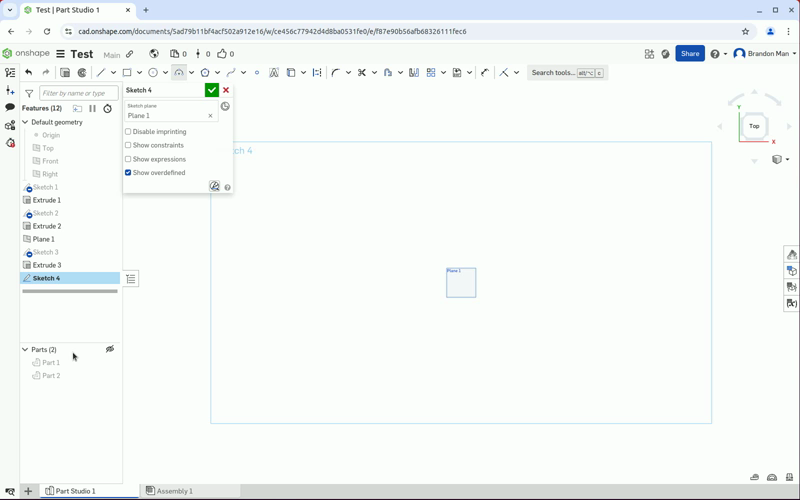
mouse_move(519, 349)
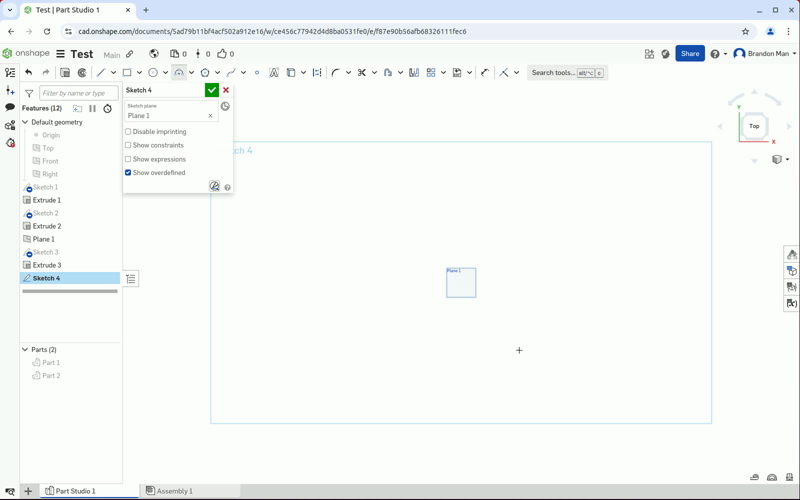
click(519, 349)
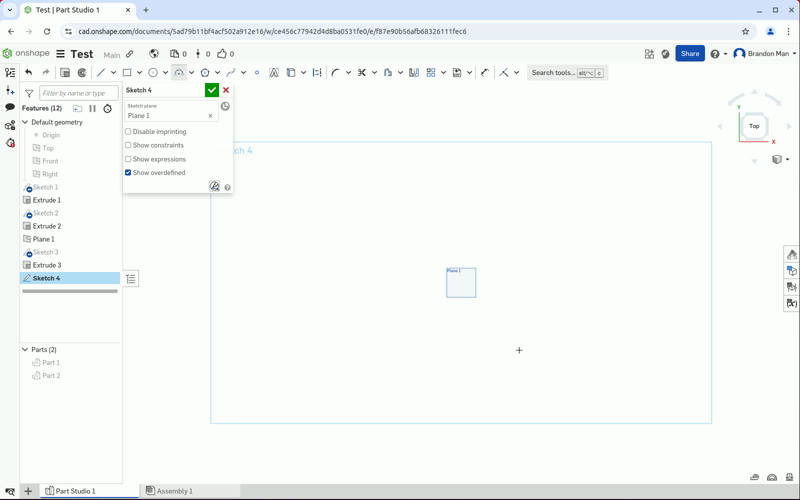
key_up(shift)
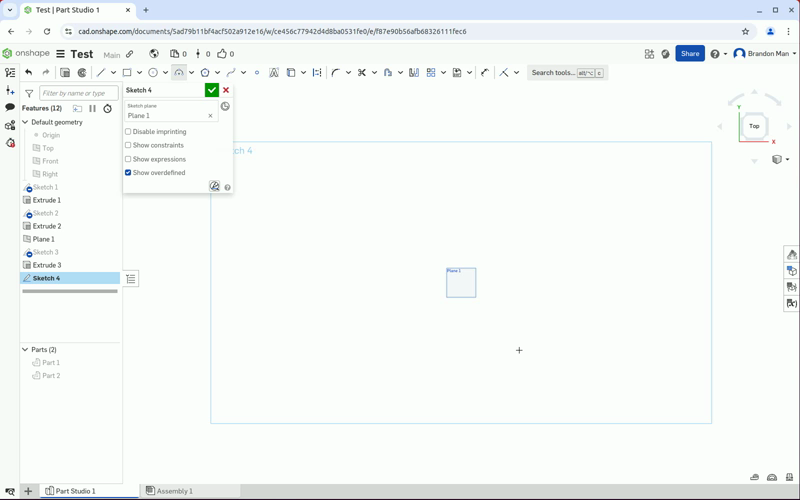
key_down(shift)
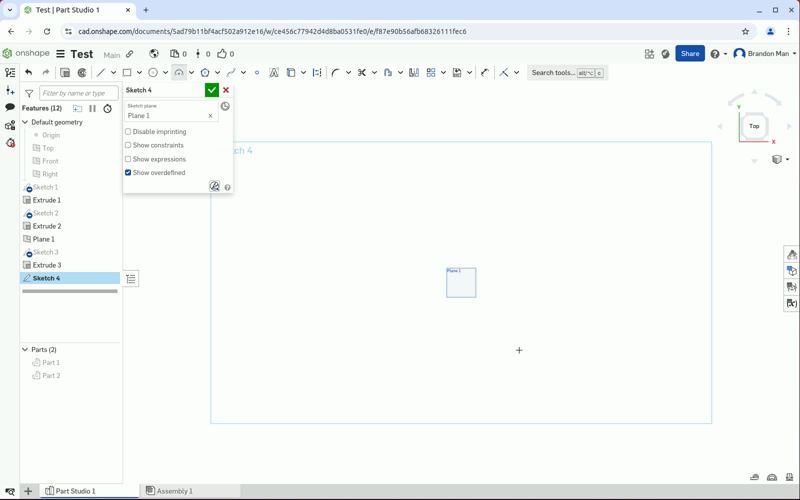
mouse_move(534, 339)
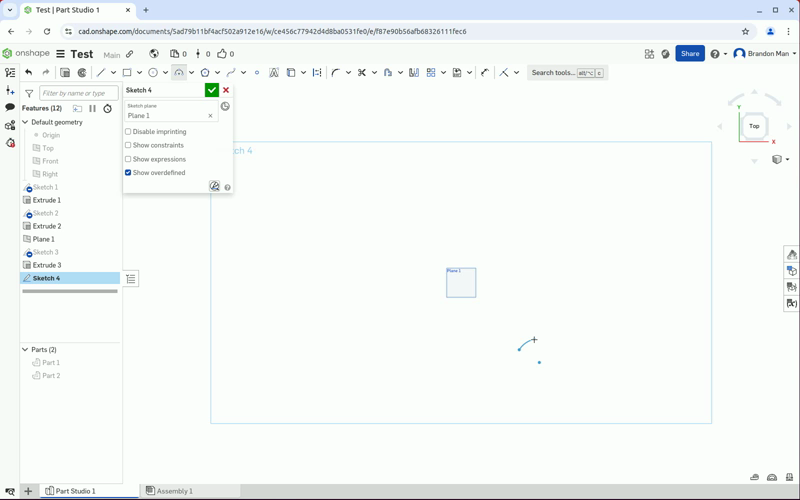
click(534, 339)
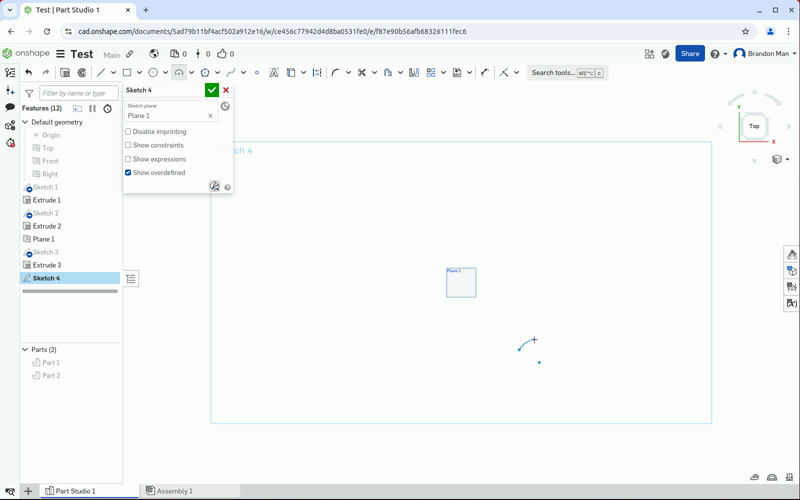
mouse_move(535, 357)
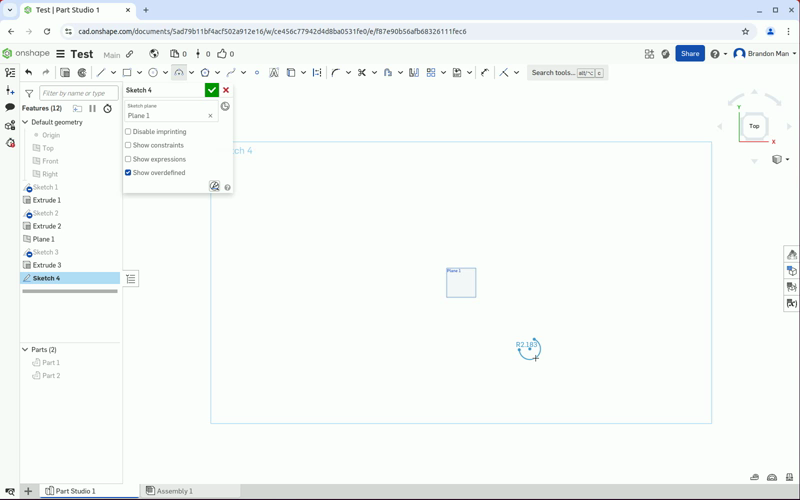
click(535, 357)
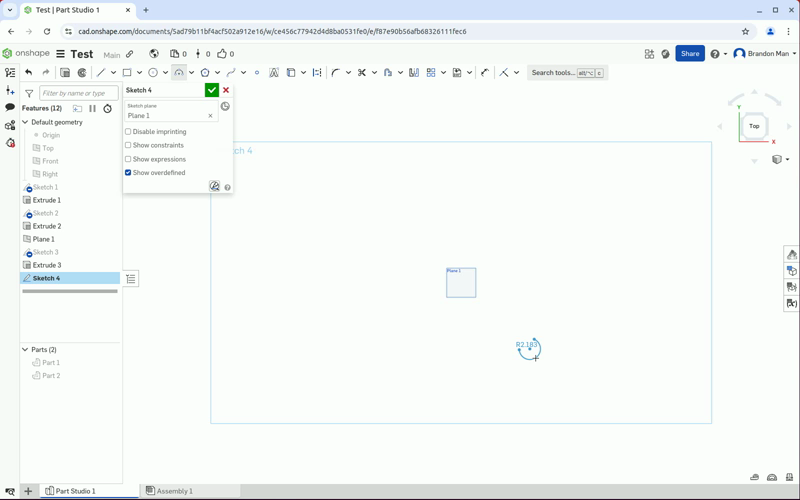
key_up(shift)
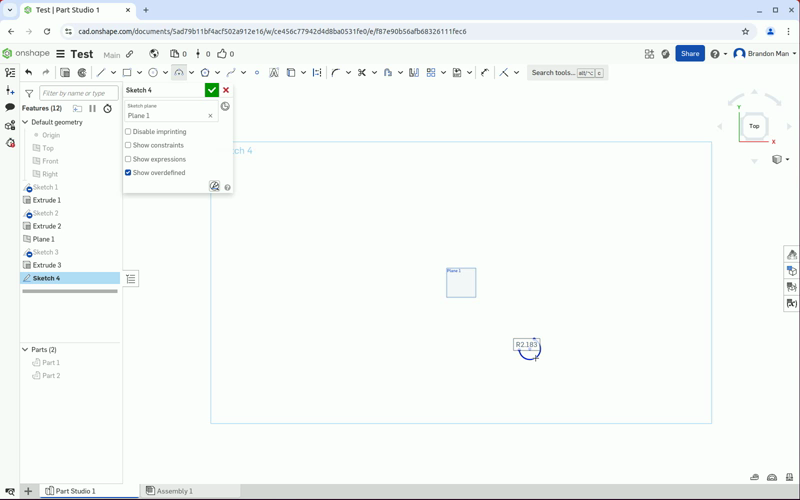
key(esc)
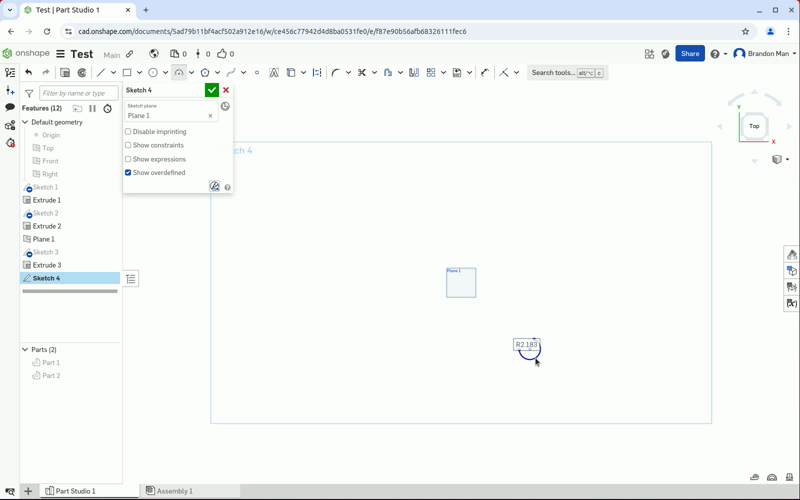
key(l)
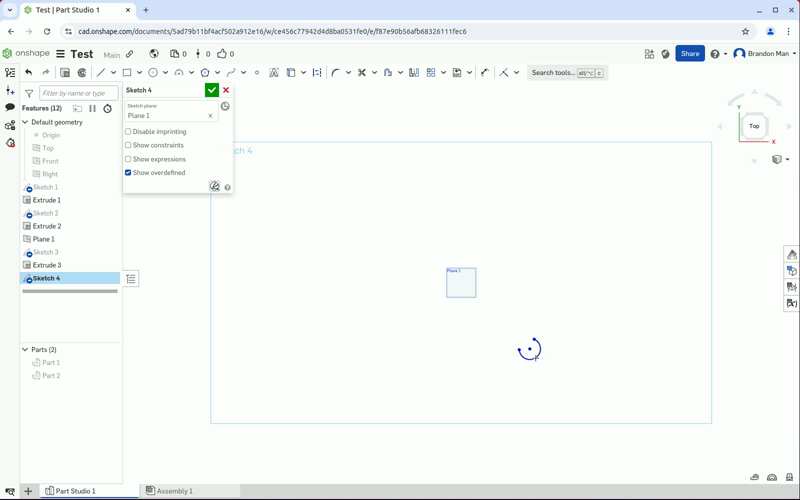
mouse_move(534, 339)
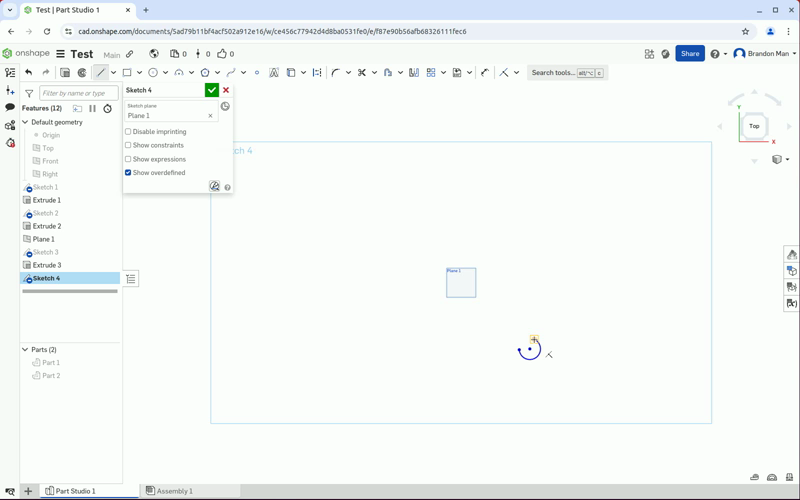
click(534, 339)
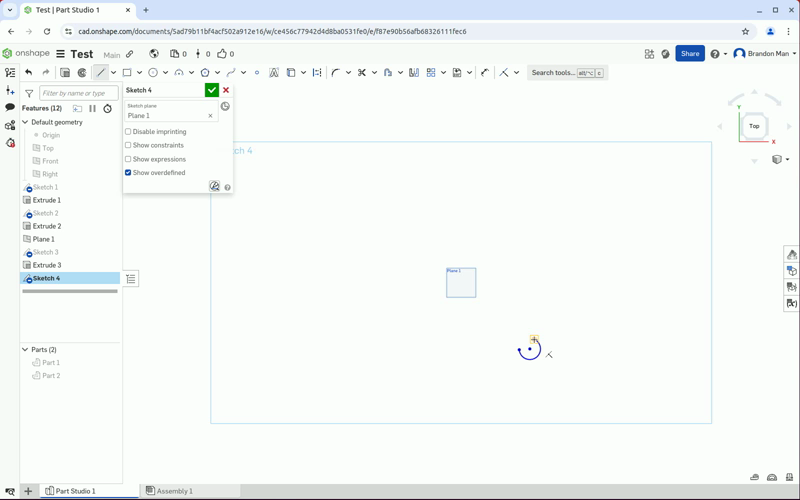
key_down(shift)
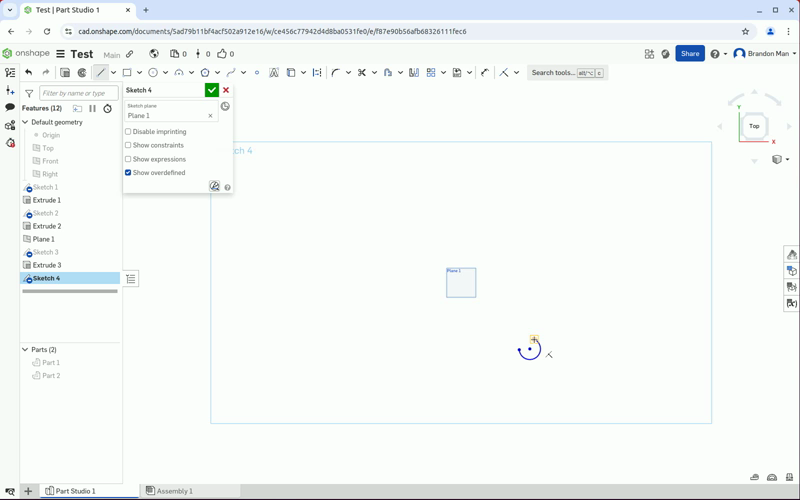
mouse_move(564, 339)
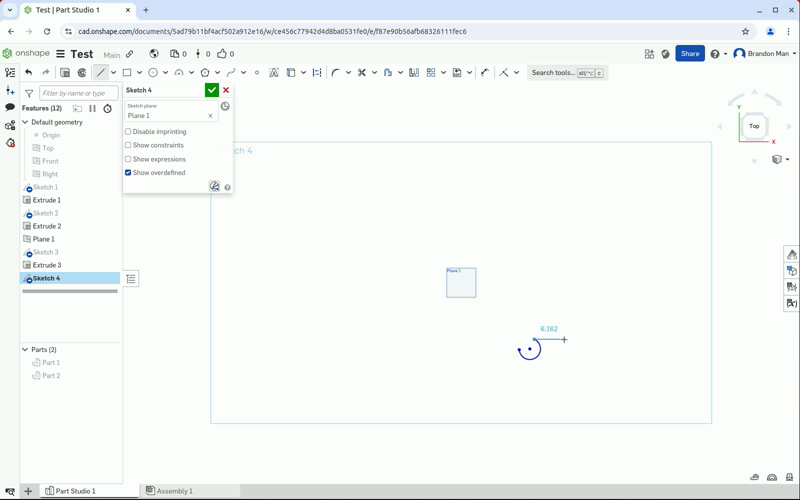
mouse_move(534, 349)
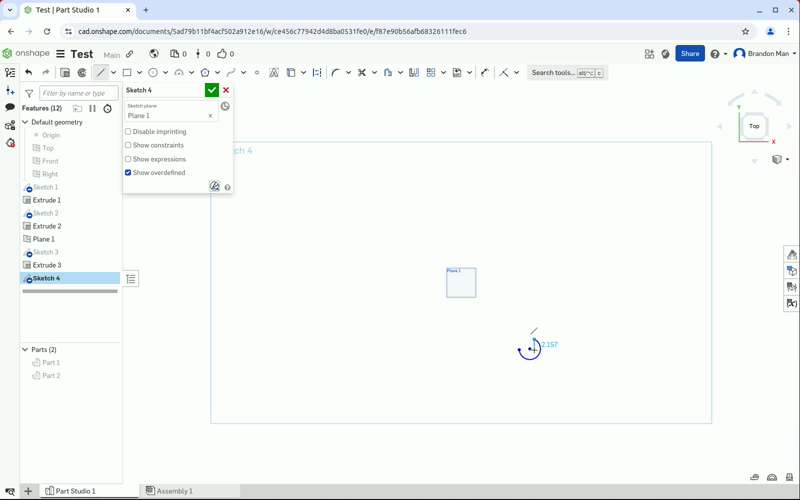
scroll(6)
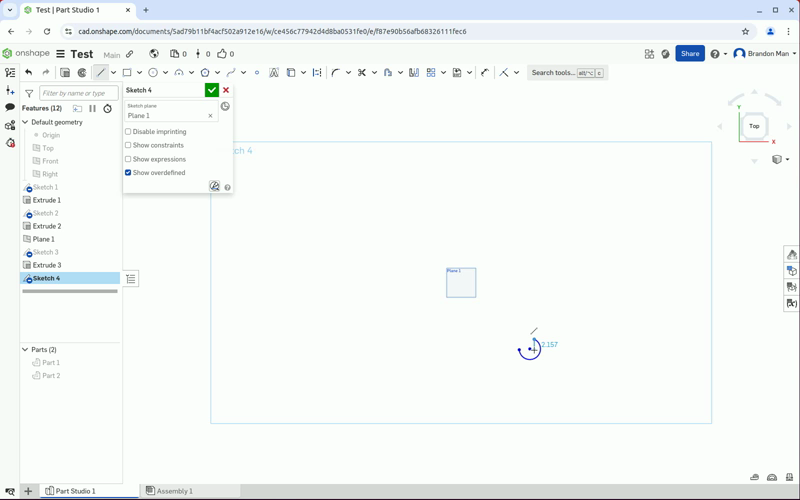
scroll(6)
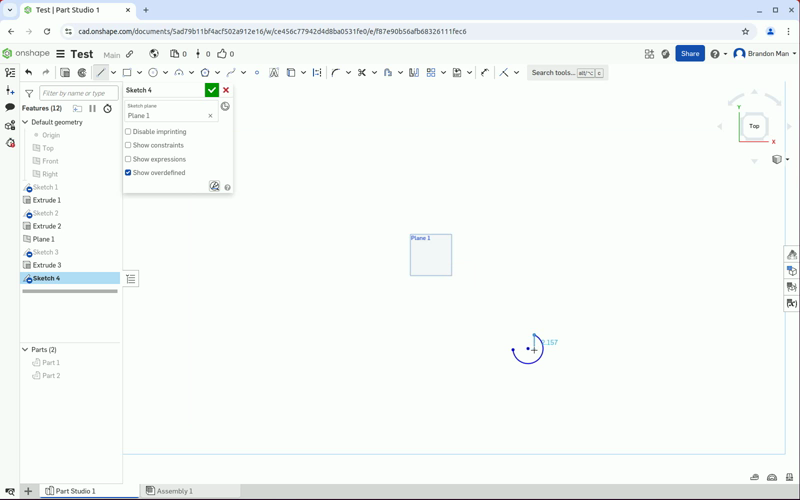
scroll(6)
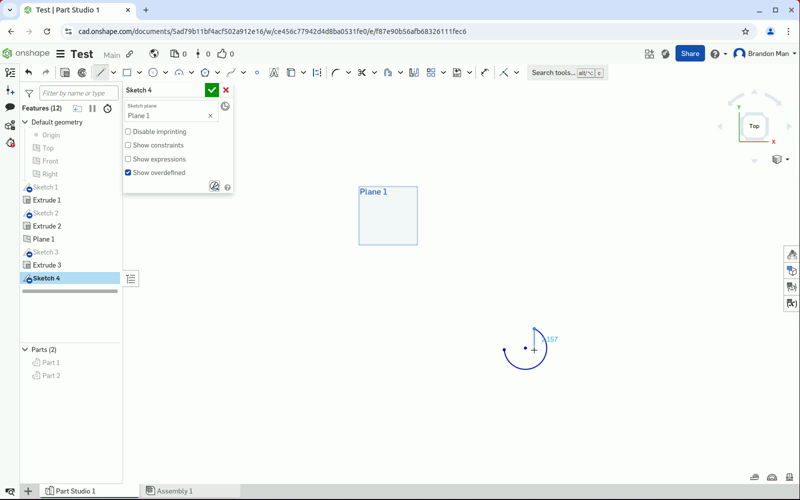
scroll(6)
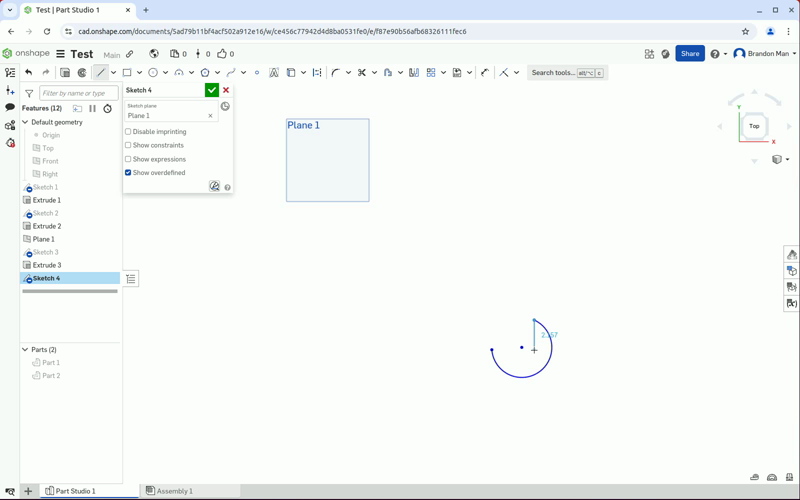
scroll(6)
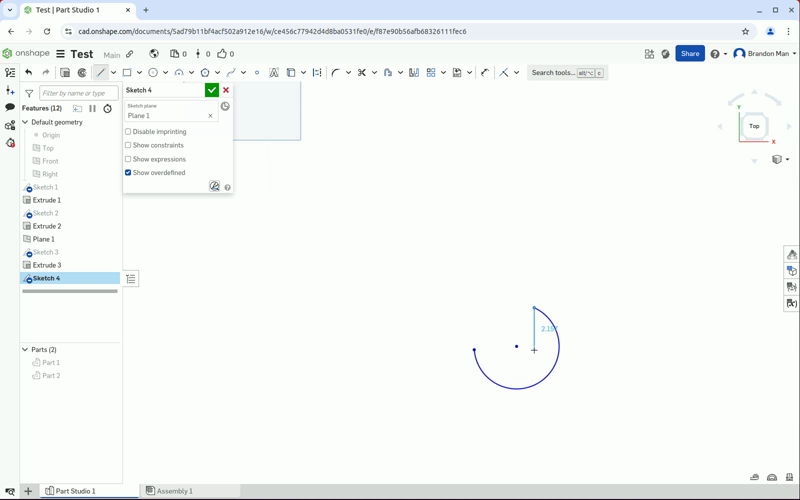
scroll(6)
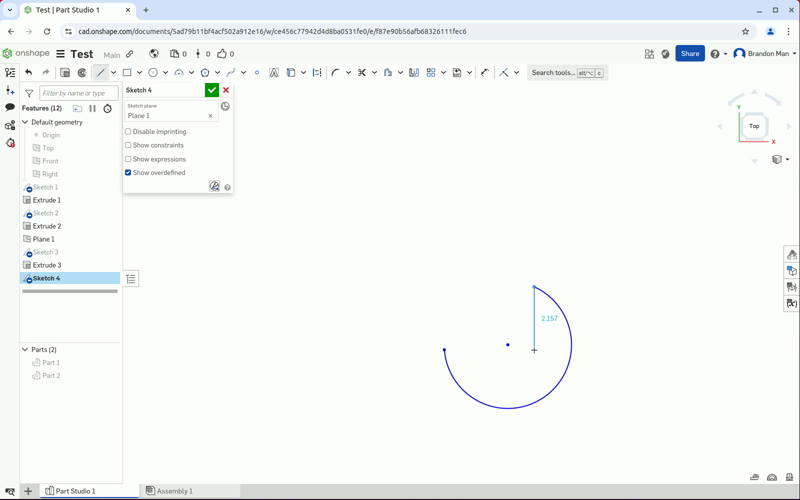
scroll(6)
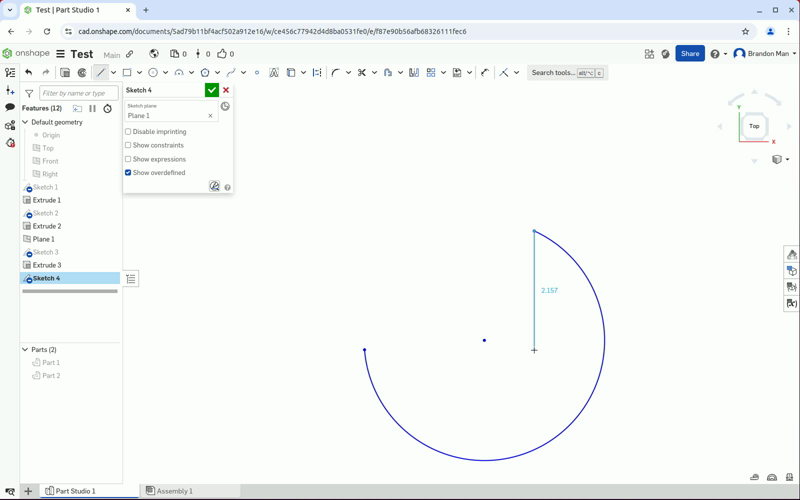
click(534, 349)
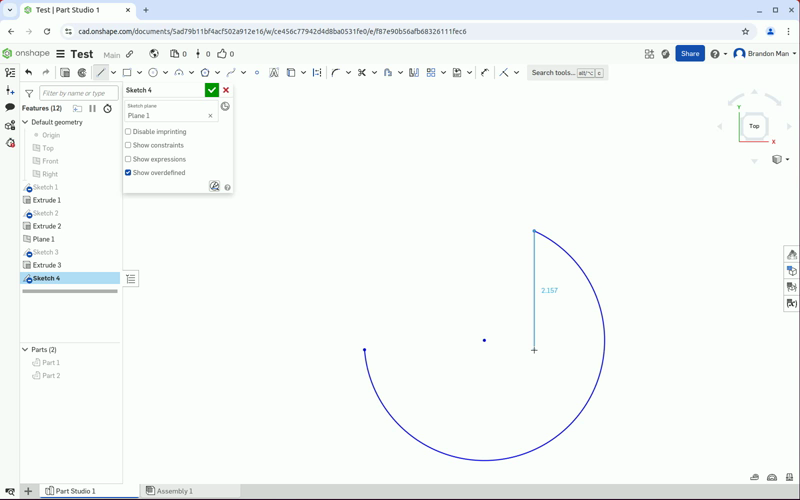
scroll(-6)
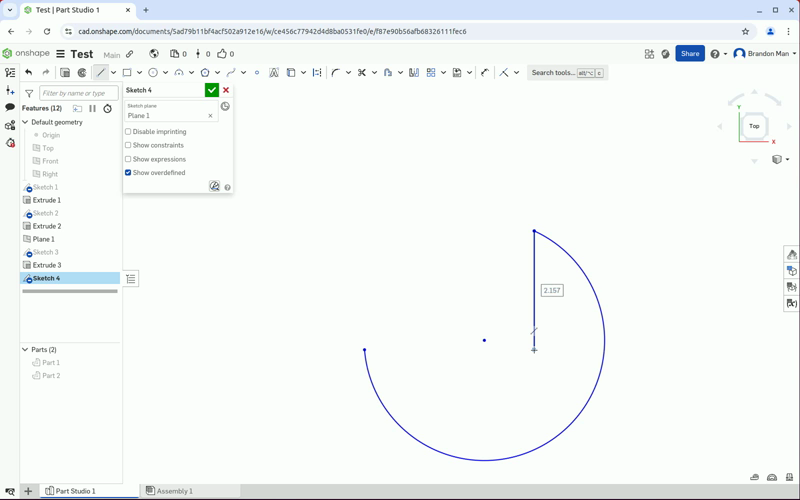
scroll(-6)
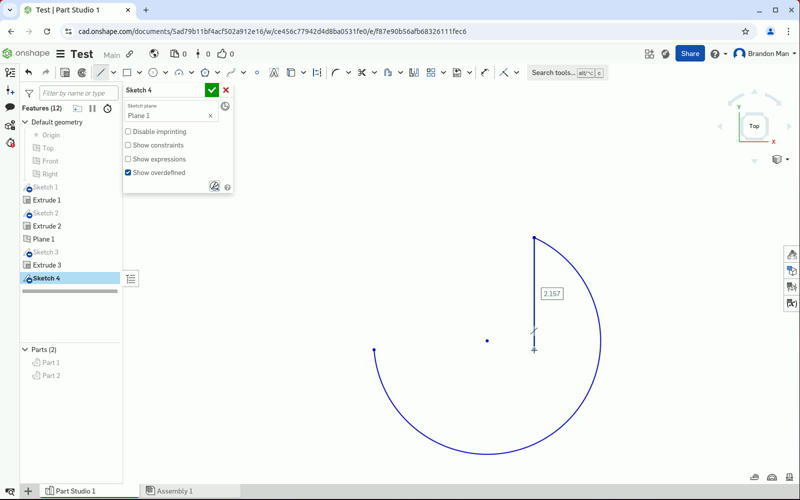
scroll(-6)
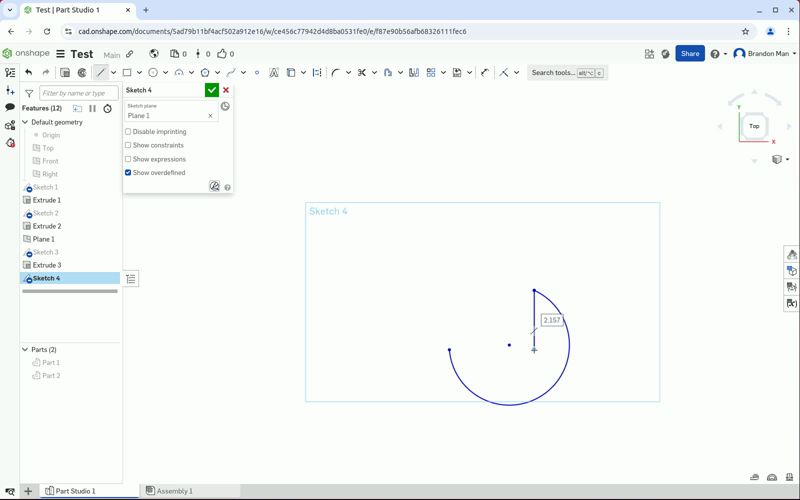
scroll(-6)
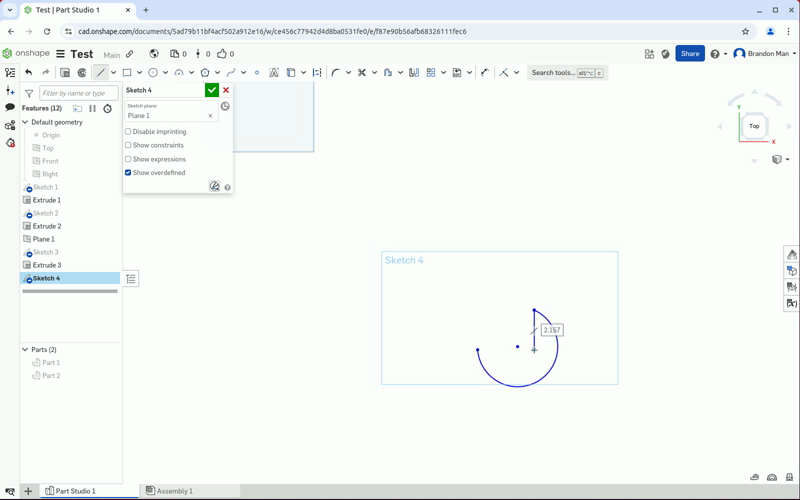
scroll(-6)
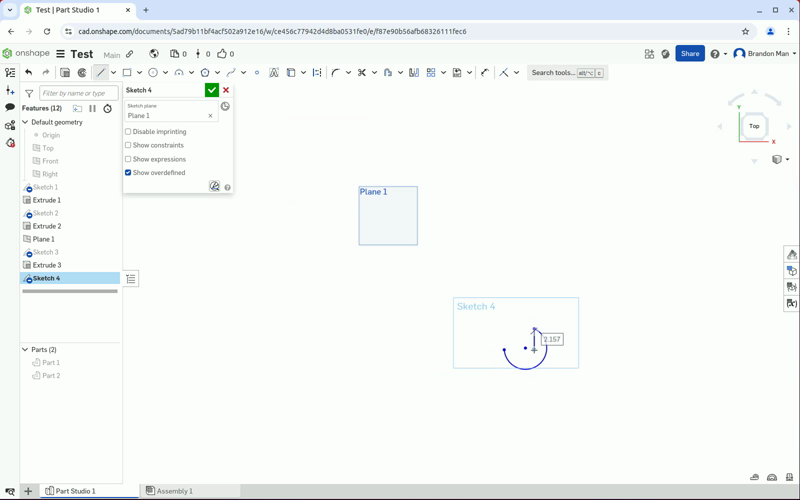
scroll(-6)
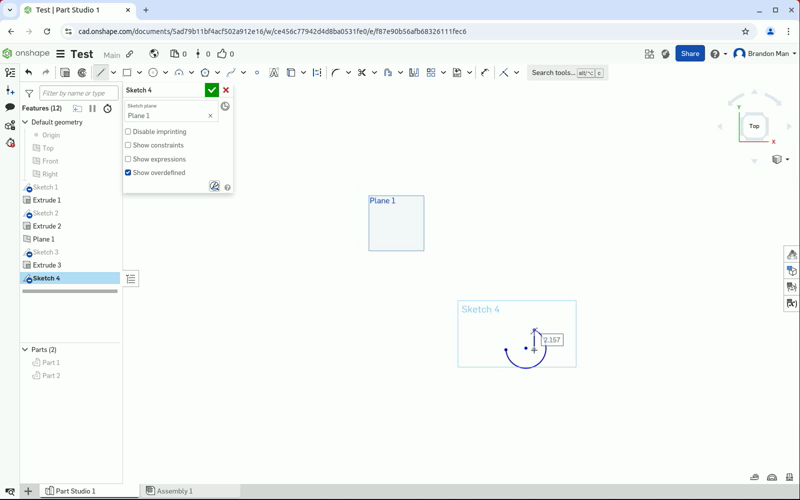
scroll(-6)
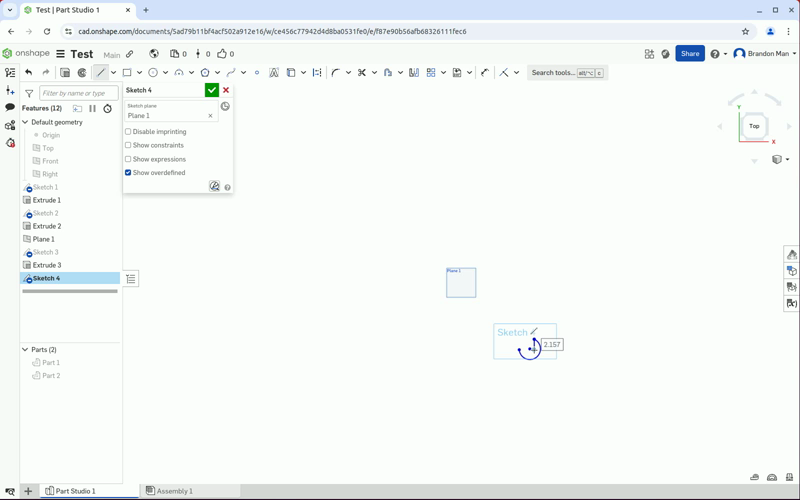
key_up(shift)
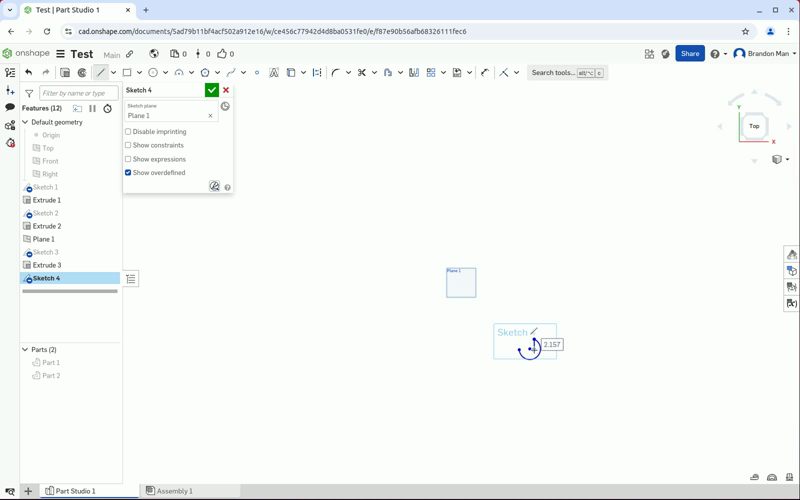
mouse_move(564, 349)
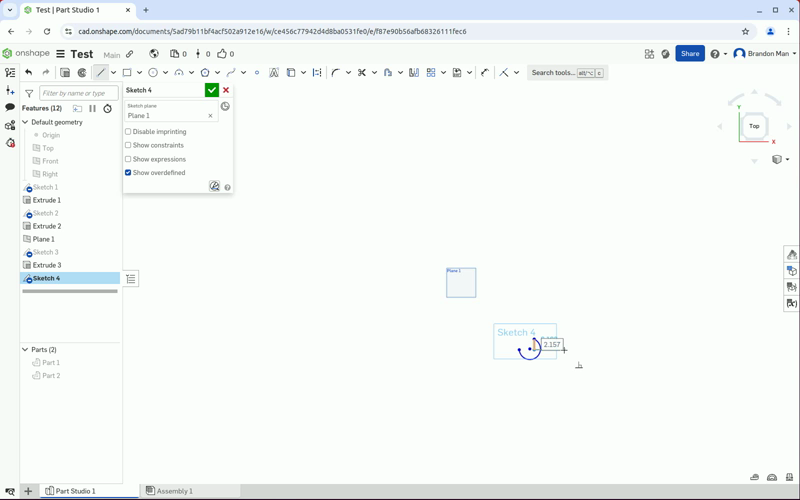
key_down(shift)
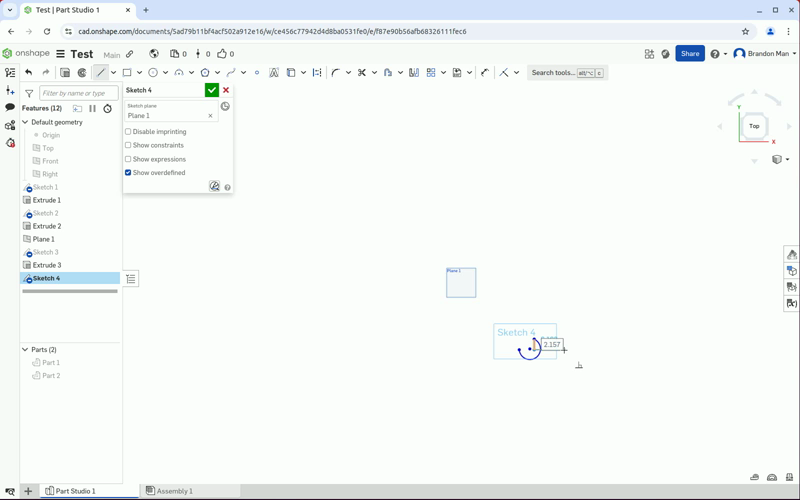
mouse_move(519, 349)
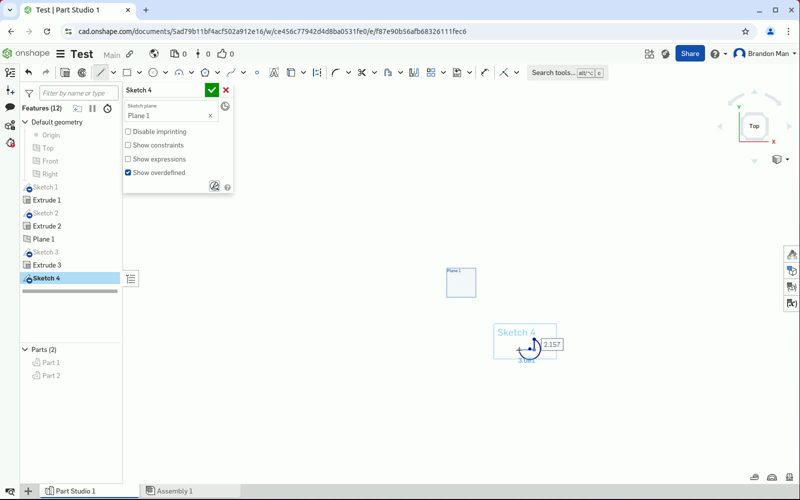
key_up(shift)
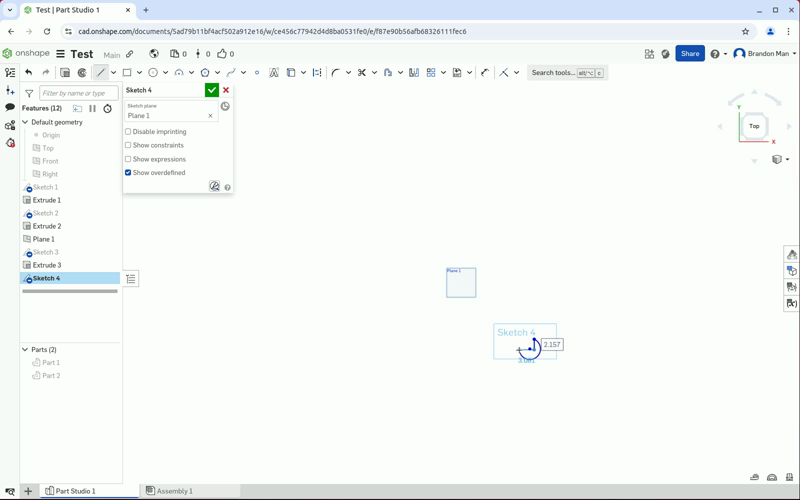
click(519, 349)
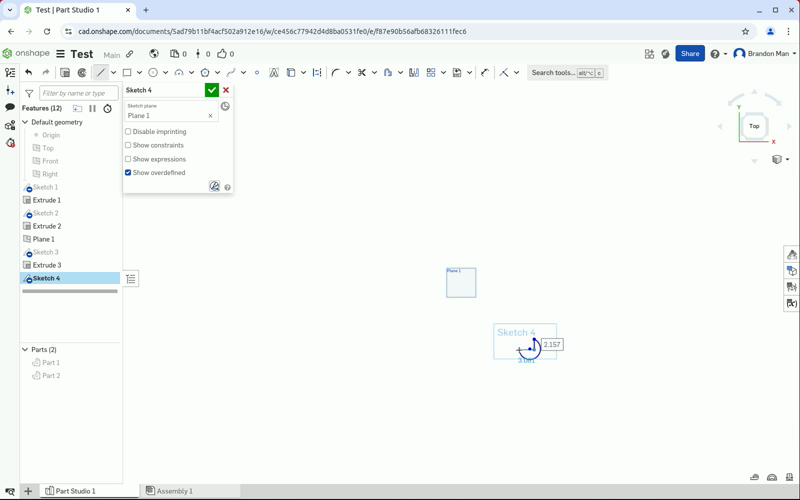
key(esc)
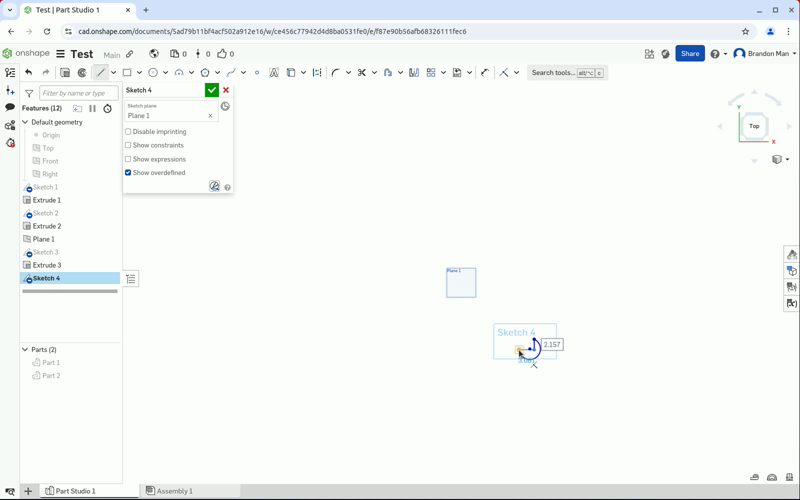
mouse_move(531, 355)
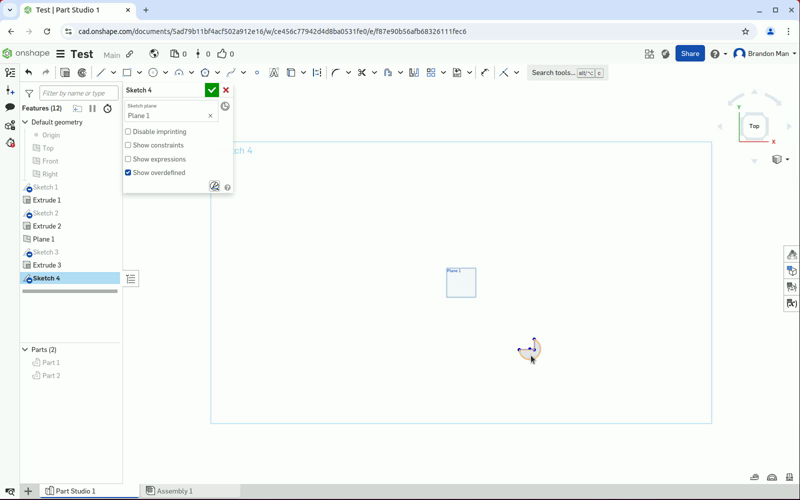
scroll(6)
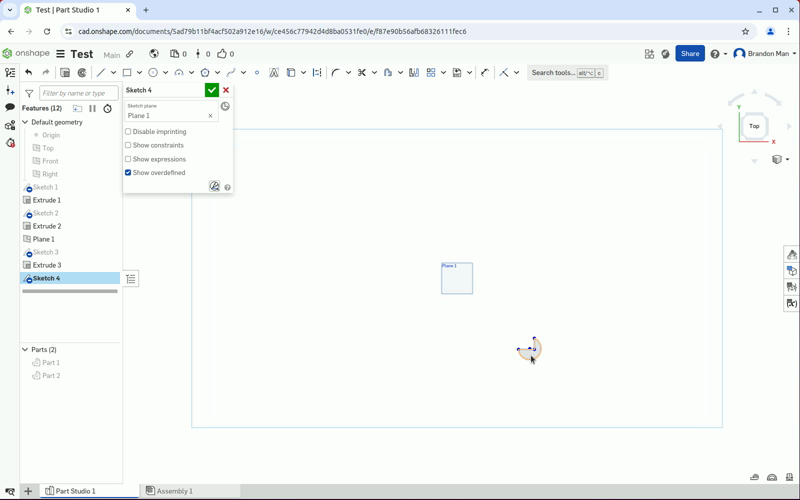
scroll(6)
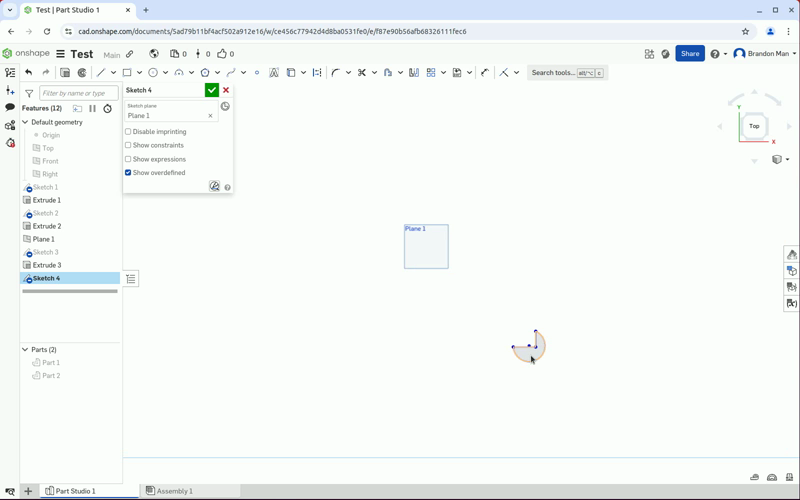
scroll(6)
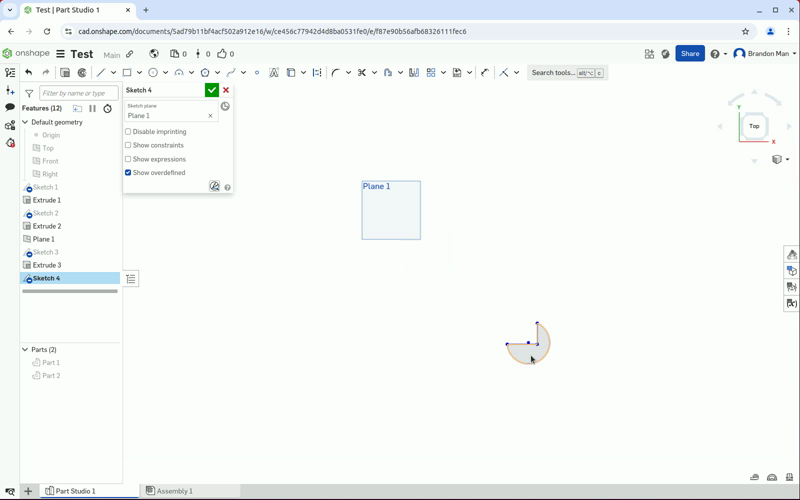
scroll(6)
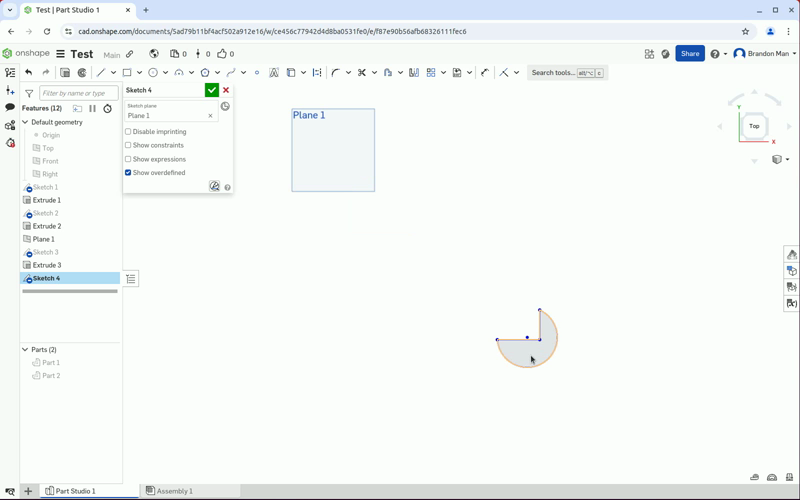
scroll(6)
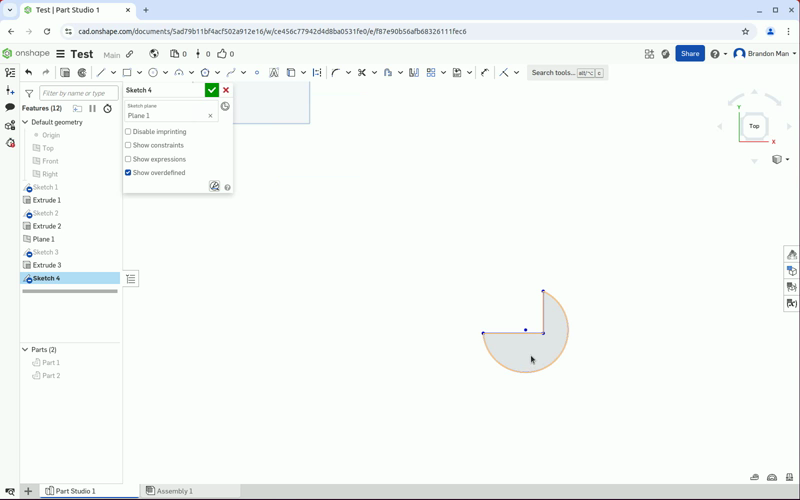
scroll(6)
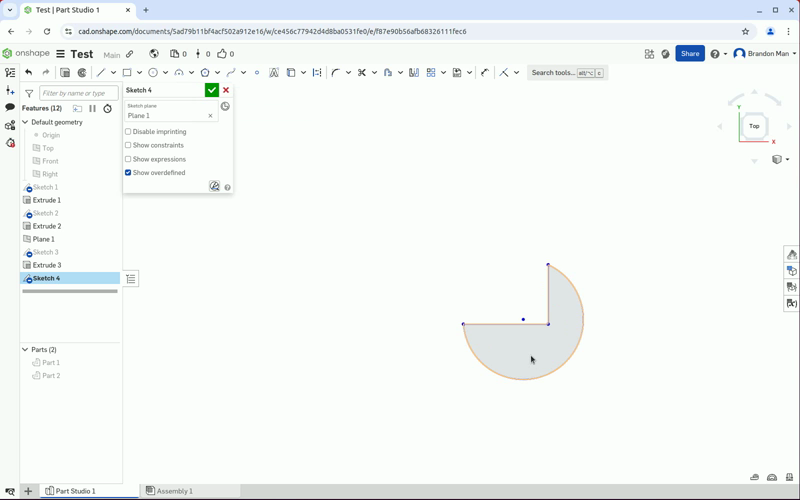
scroll(6)
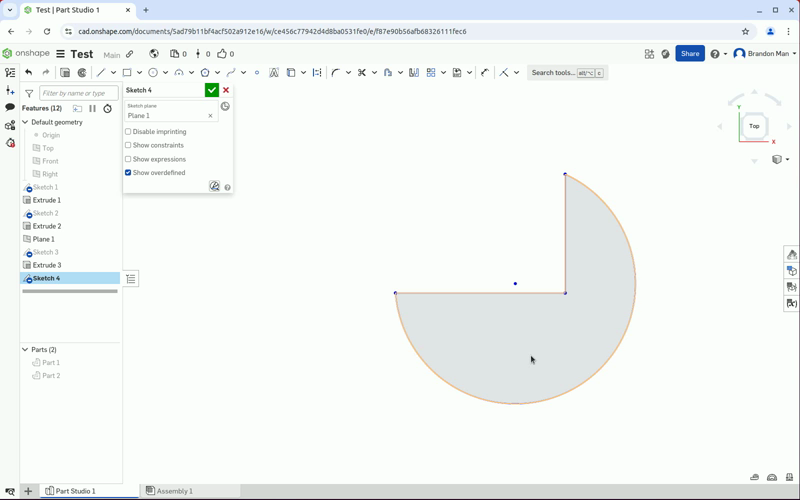
click(531, 355)
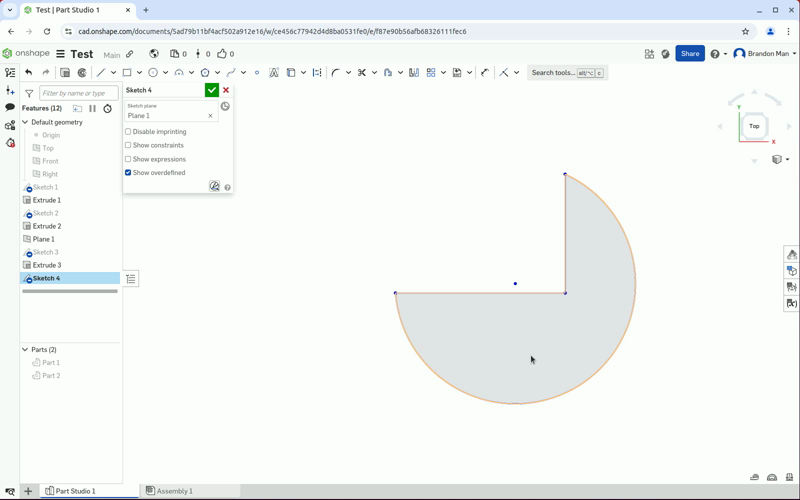
scroll(-6)
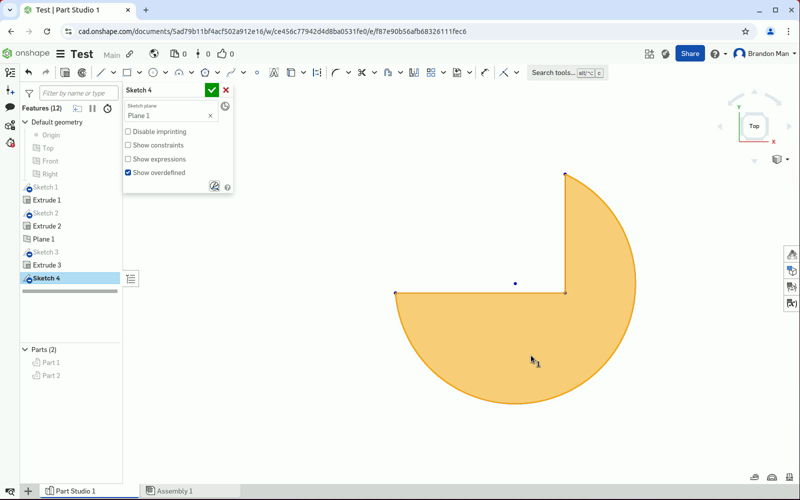
scroll(-6)
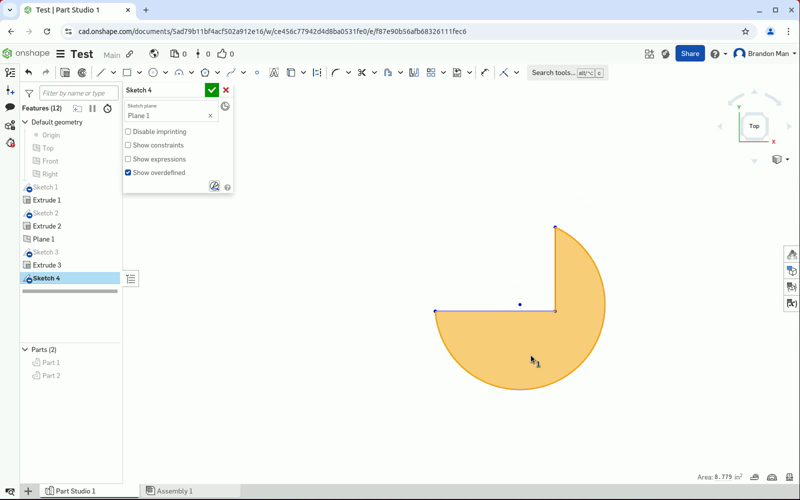
scroll(-6)
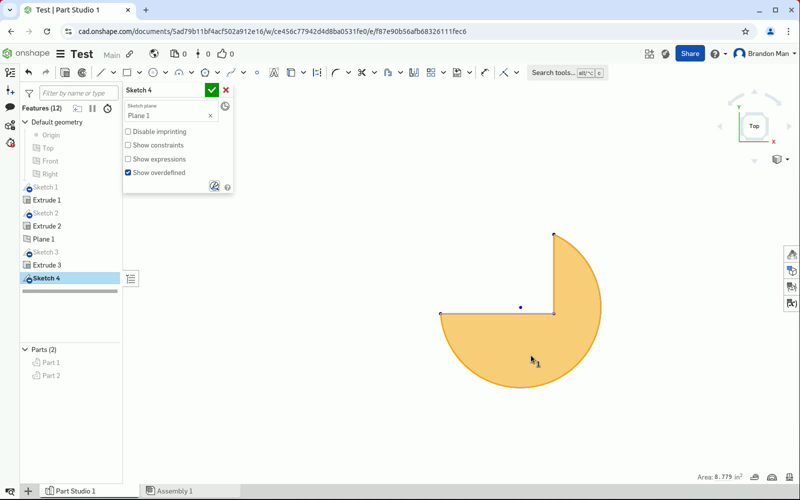
scroll(-6)
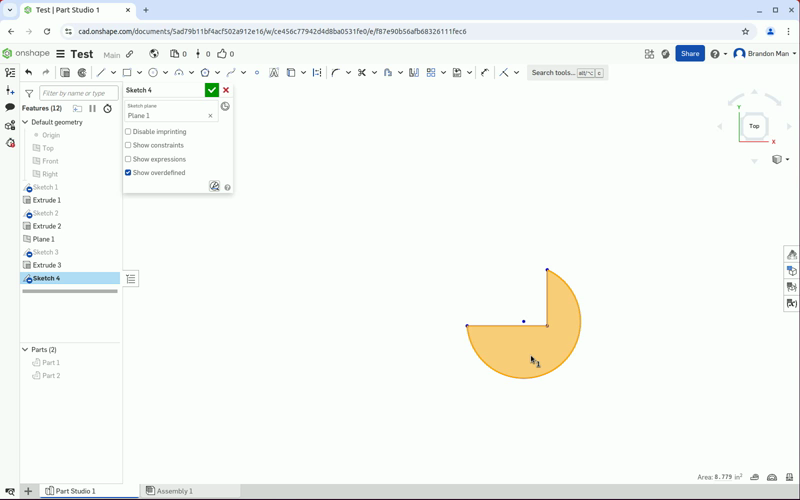
scroll(-6)
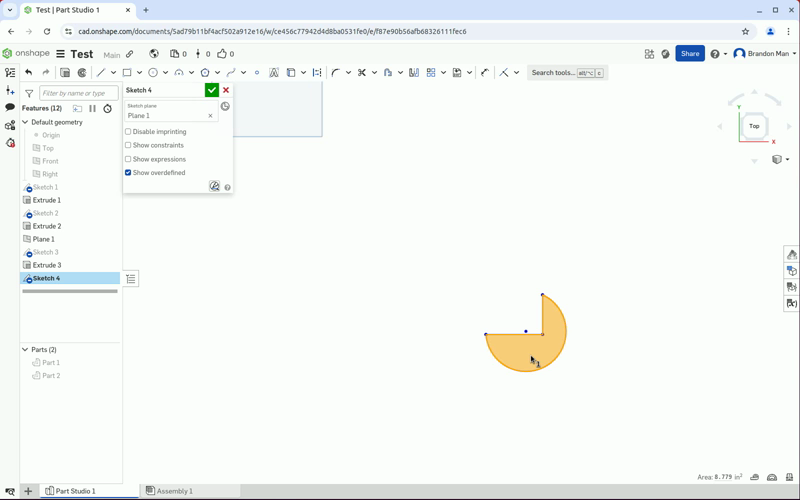
scroll(-6)
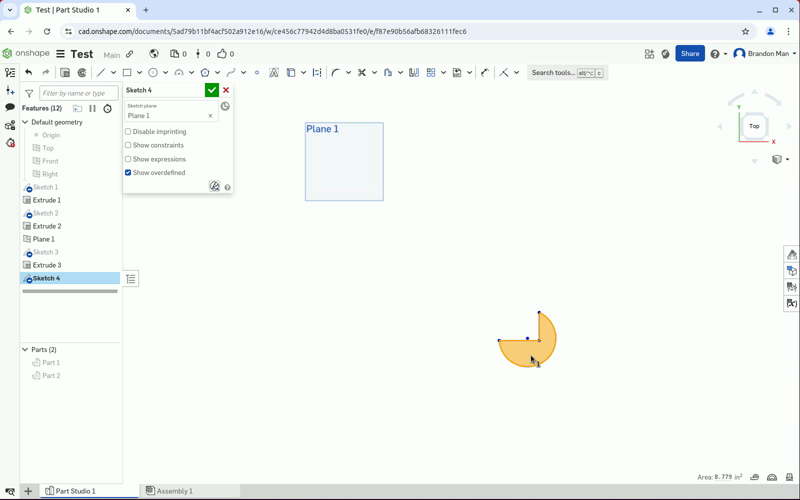
scroll(-6)
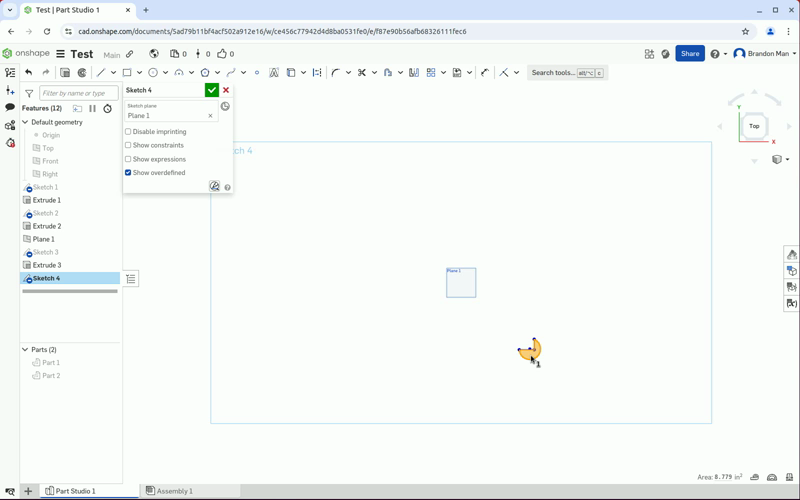
mouse_move(73, 352)
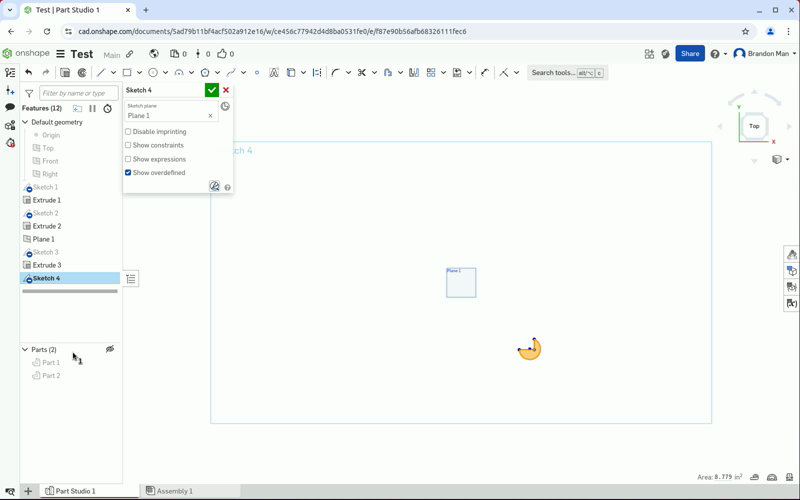
key(shift+y)
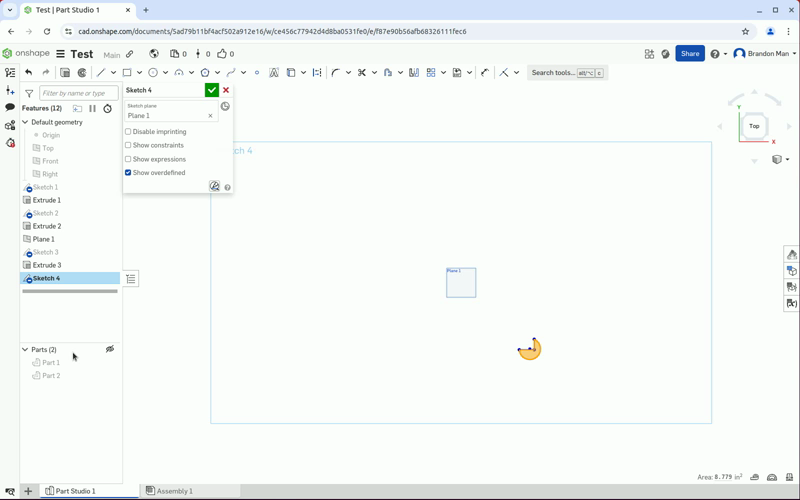
key(shift+e)
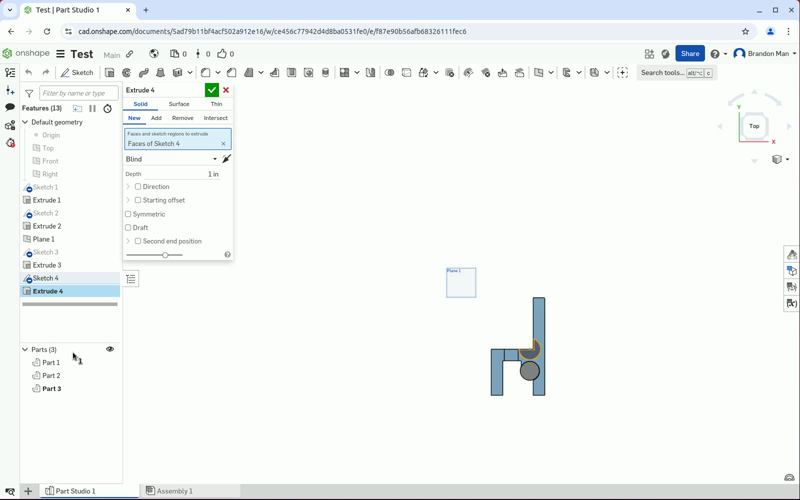
mouse_move(143, 106)
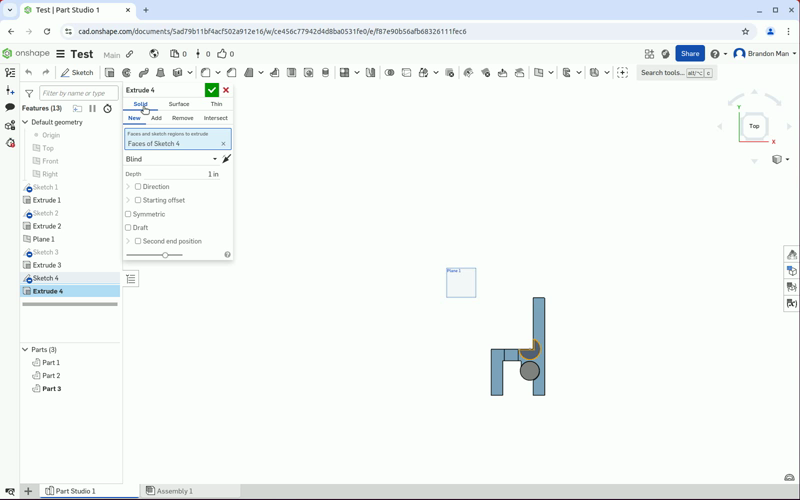
click(143, 106)
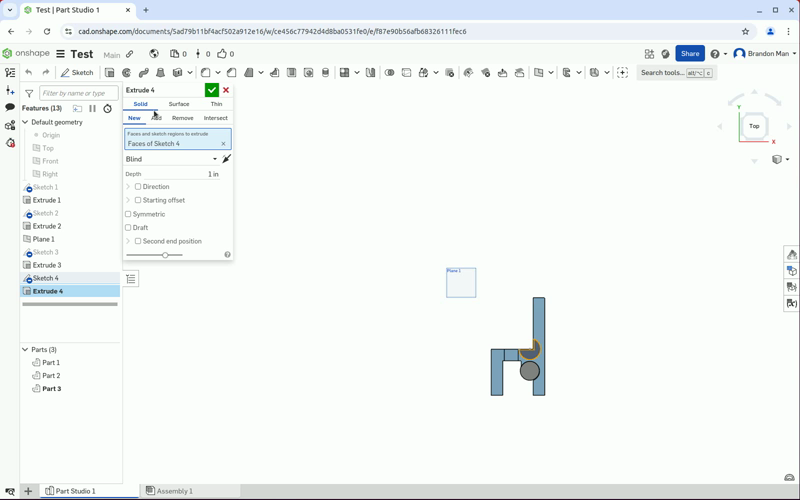
mouse_move(186, 120)
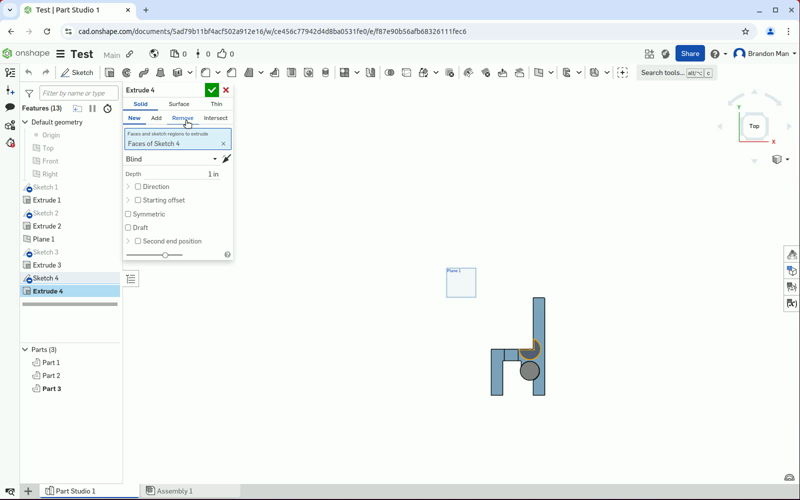
click(186, 120)
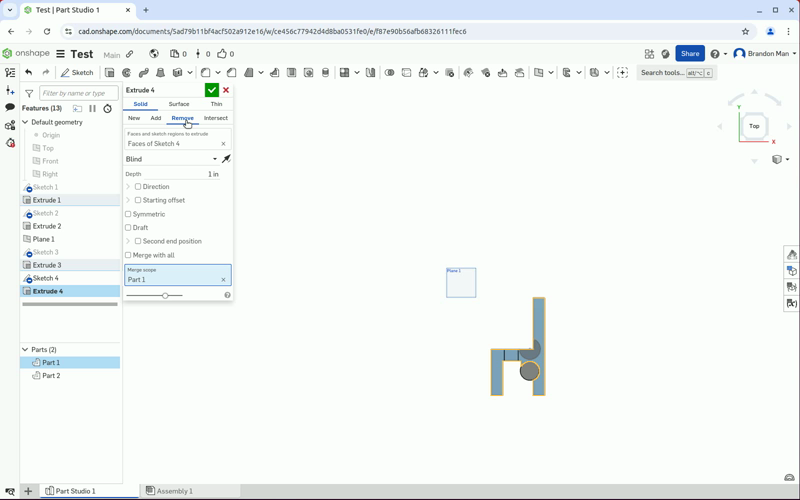
key(tab, 4)
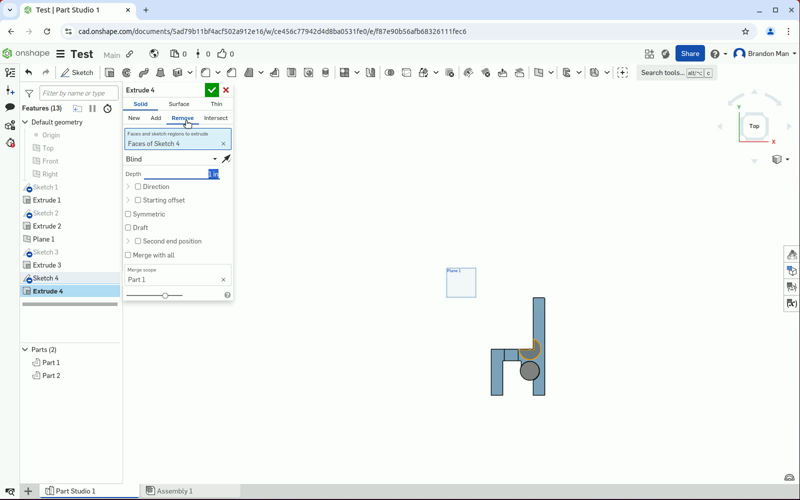
text(0.722)
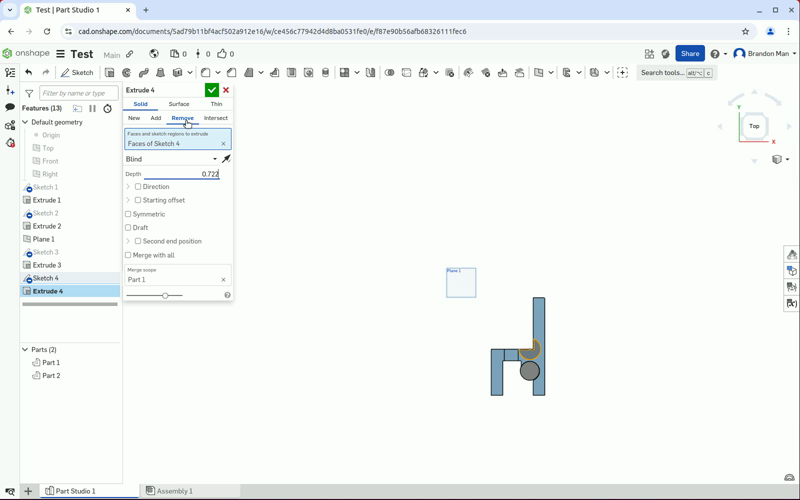
key(tab, 6)
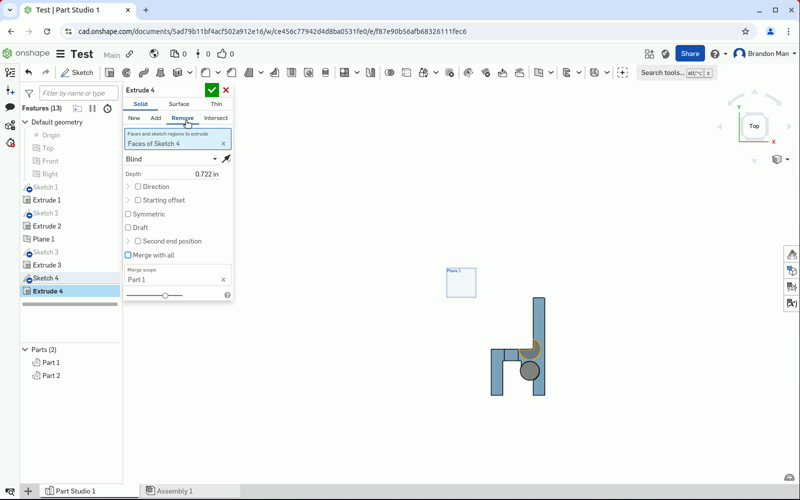
key(space)
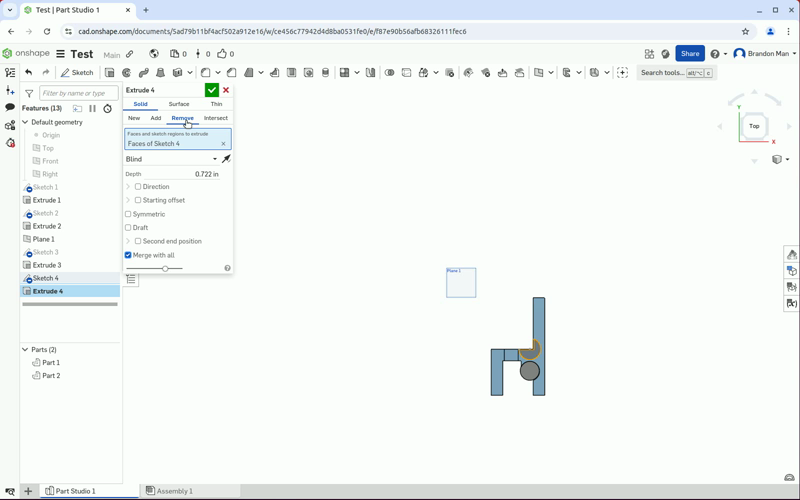
key(enter)
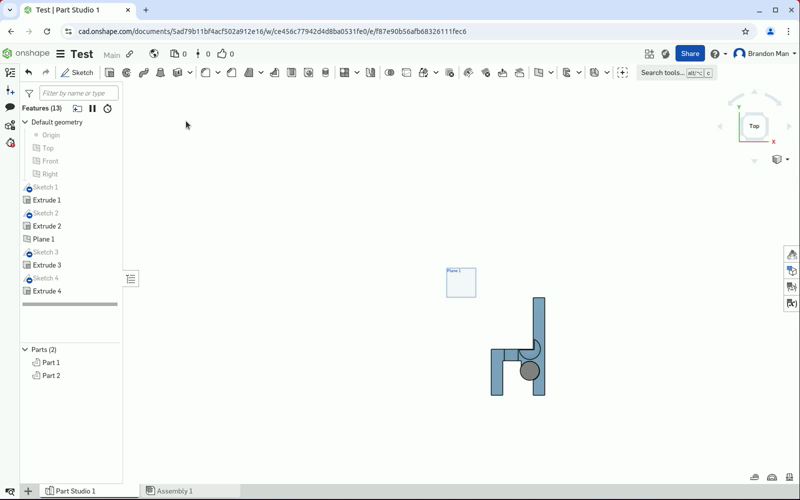
key(shift+h)
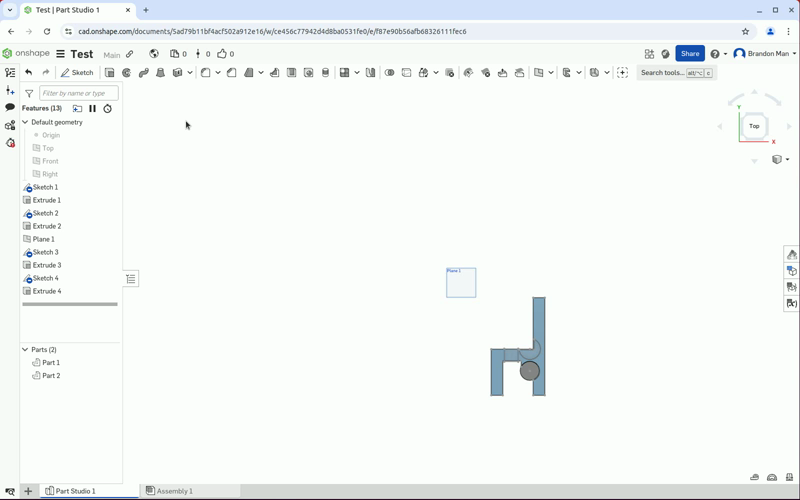
key(shift+h)
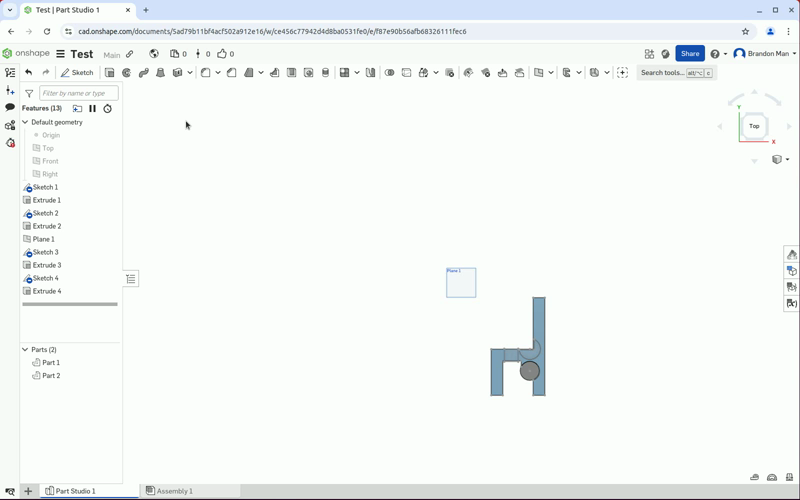
key(shift+7)
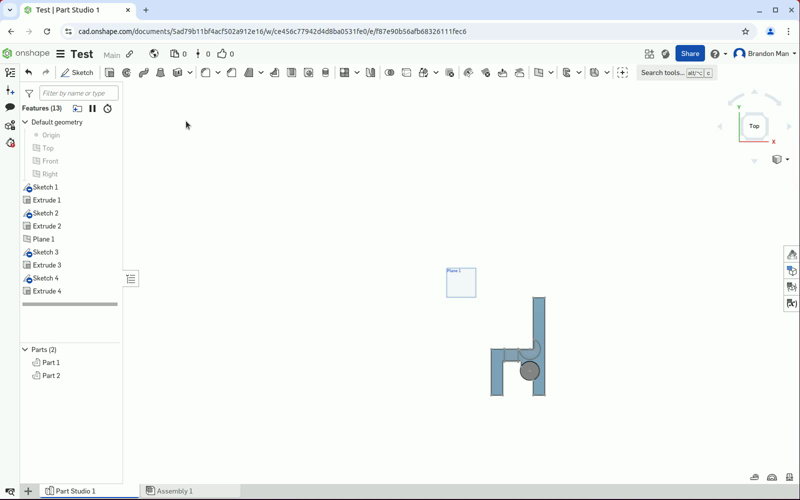
key(up, 3)
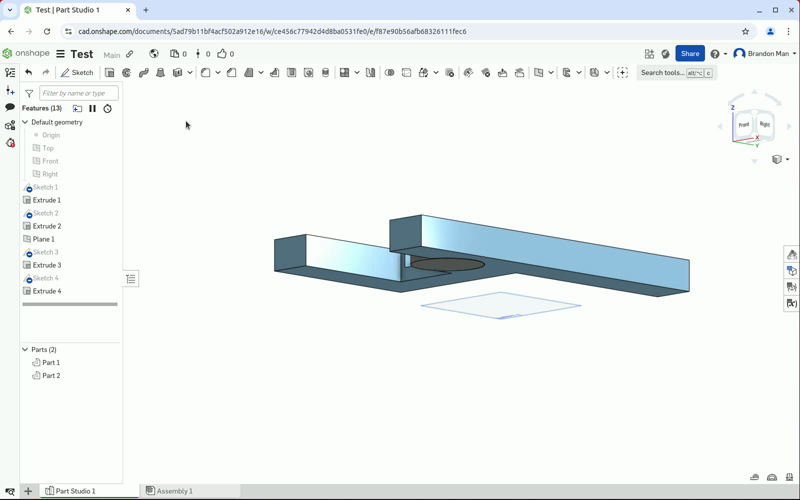
key(left, 3)
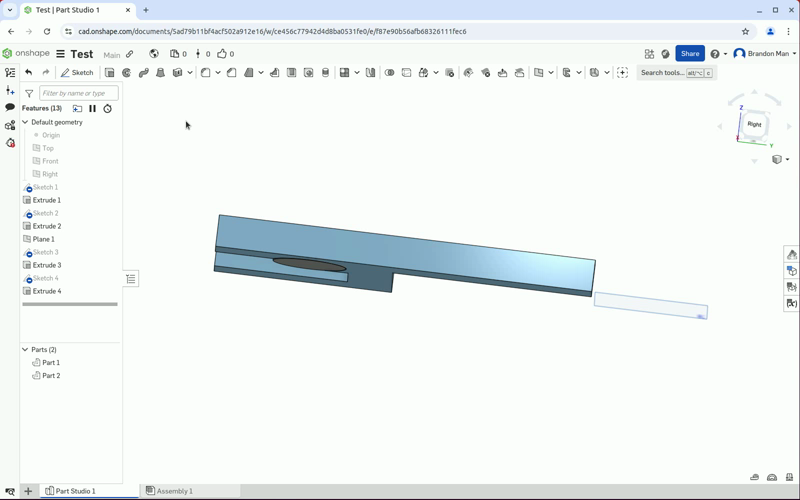
key(right, 3)
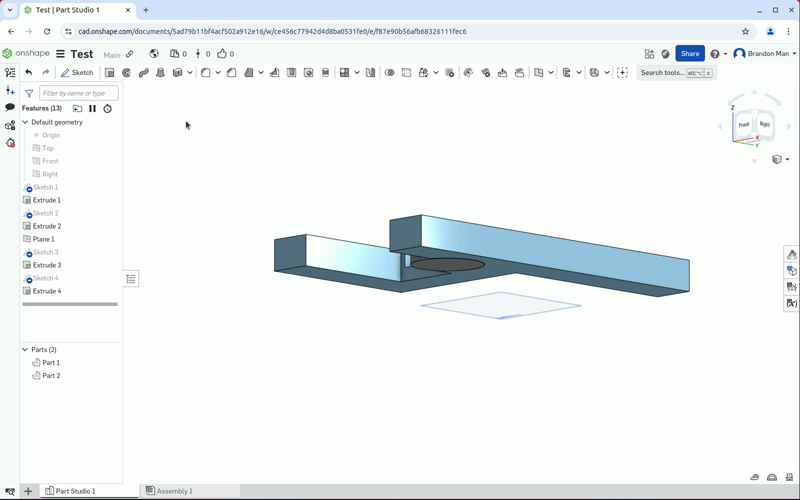
key(down, 3)
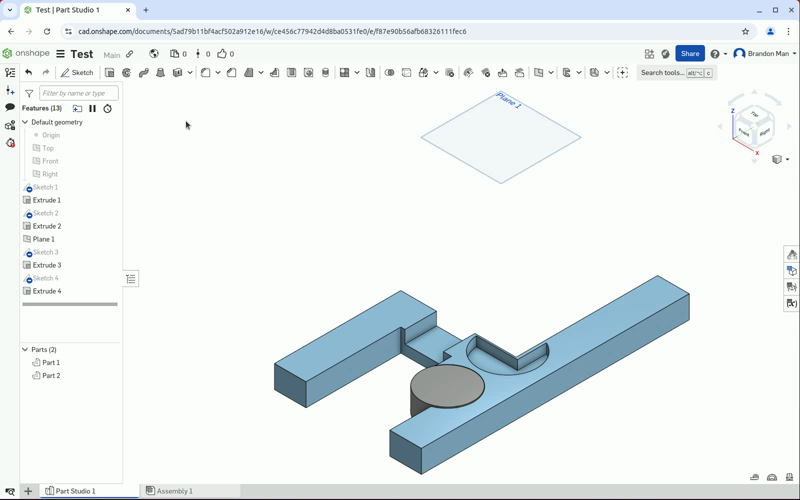
mouse_move(73, 189)
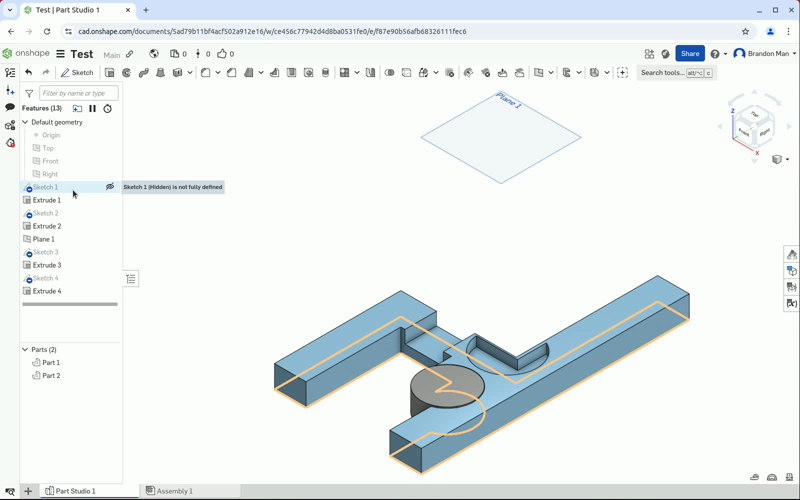
click(73, 189)